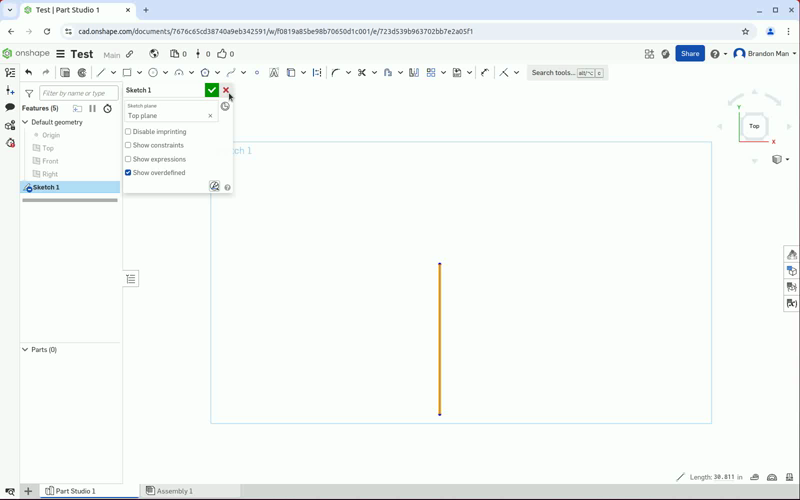
key(shift+h)
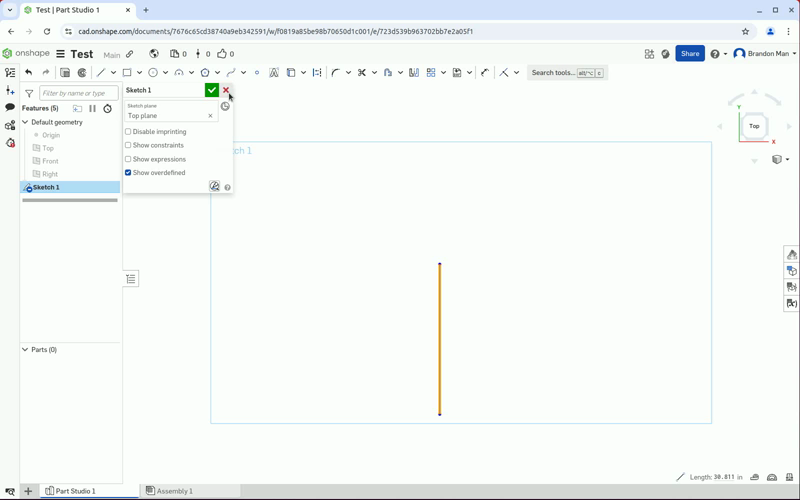
key(shift+s)
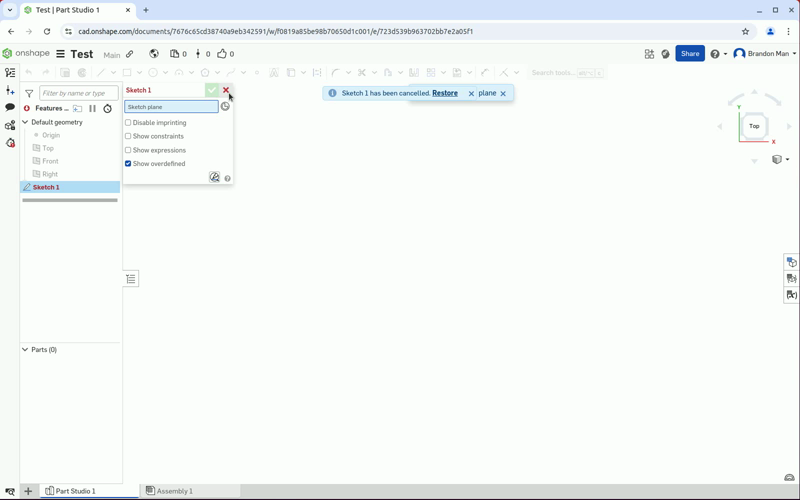
mouse_move(73, 150)
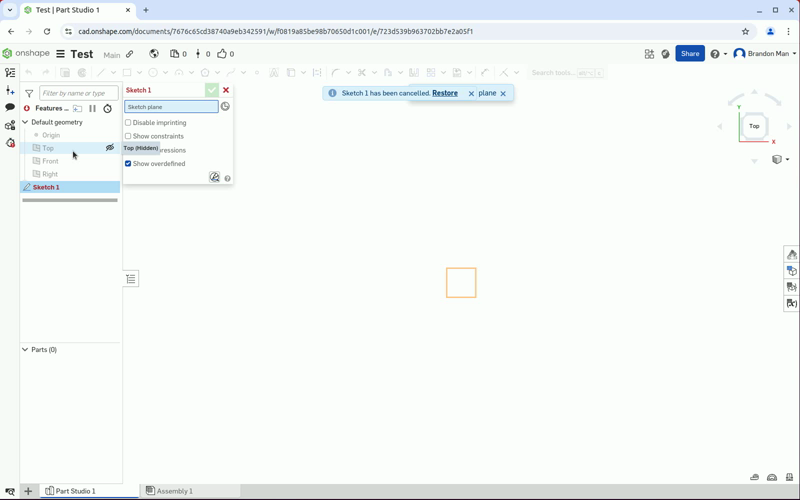
click(73, 150)
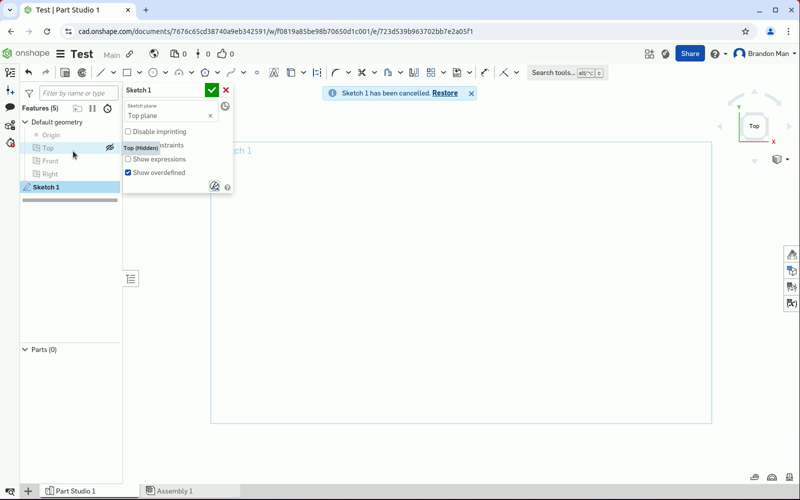
mouse_move(73, 352)
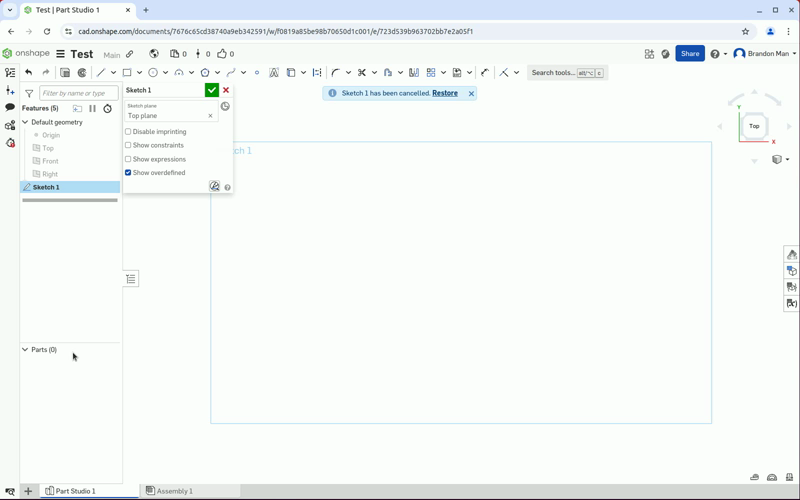
key(y)
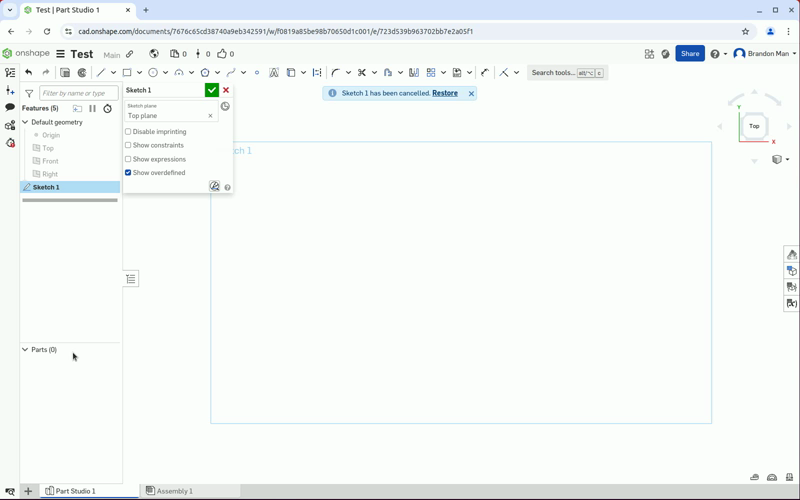
key(l)
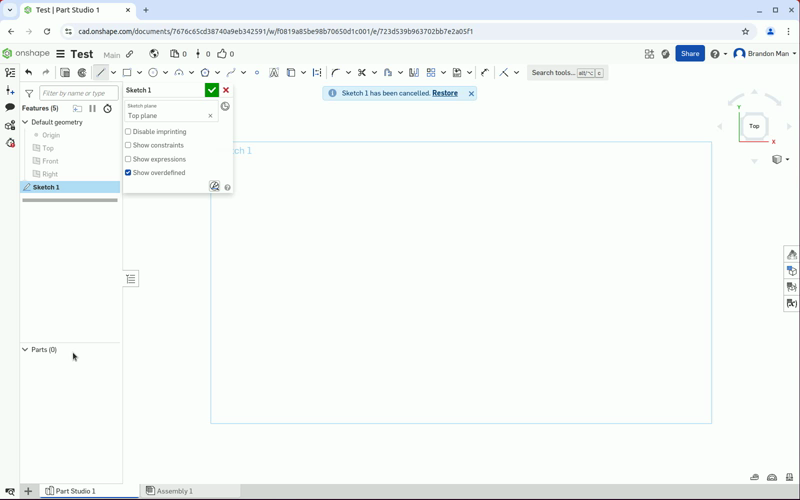
key_down(shift)
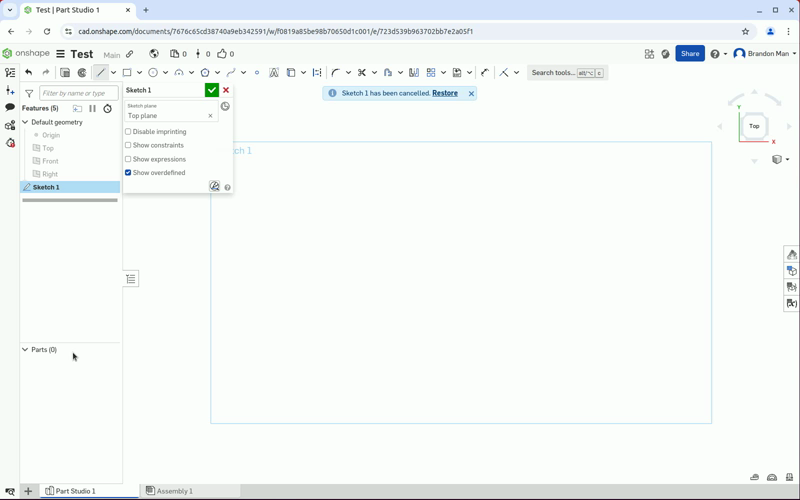
mouse_move(348, 290)
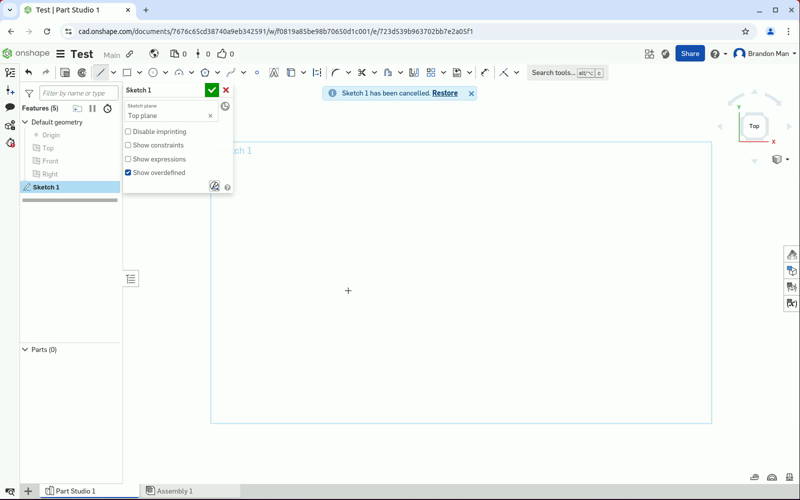
click(348, 290)
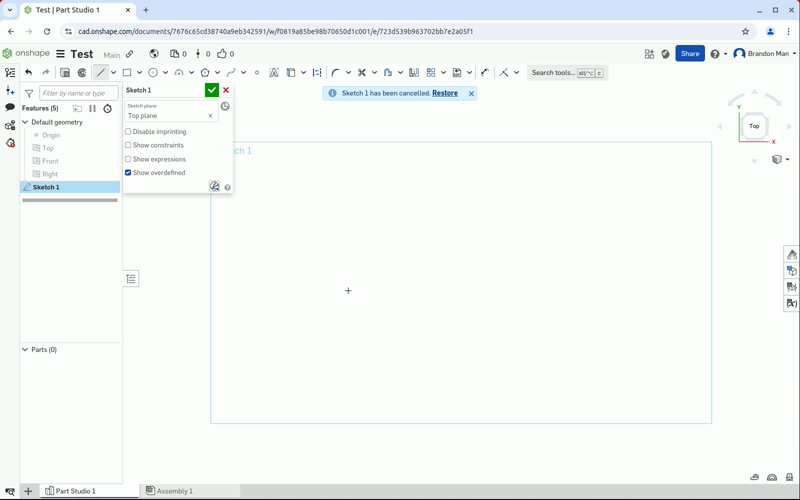
key_up(shift)
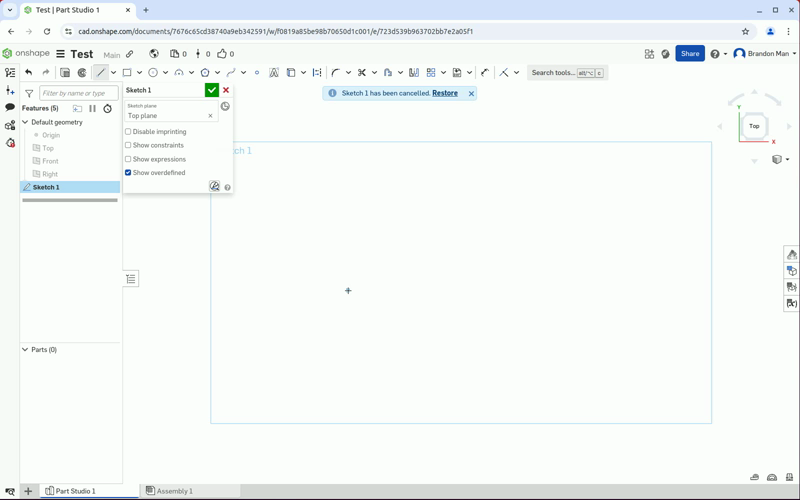
key_down(shift)
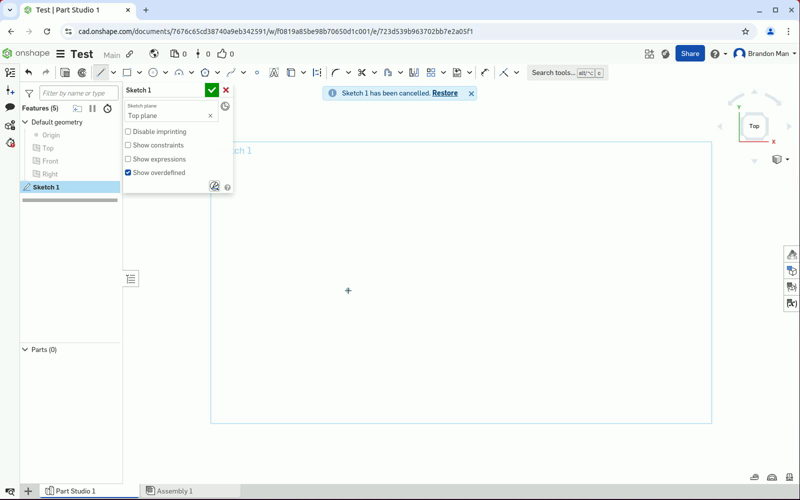
mouse_move(572, 290)
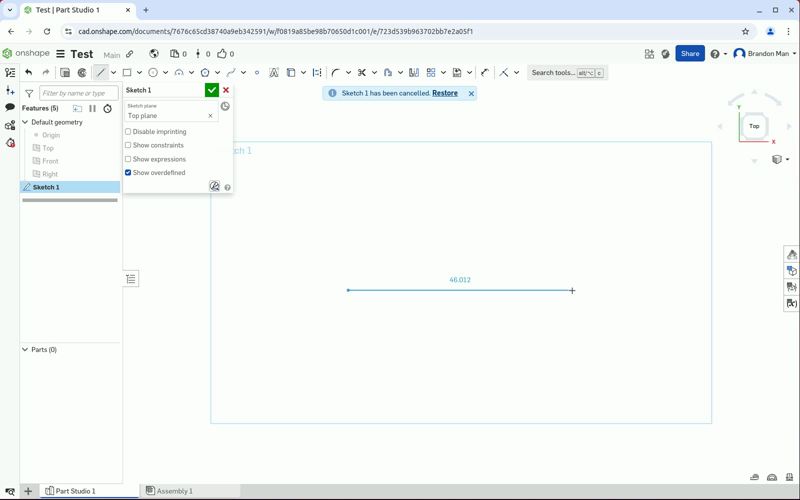
click(572, 290)
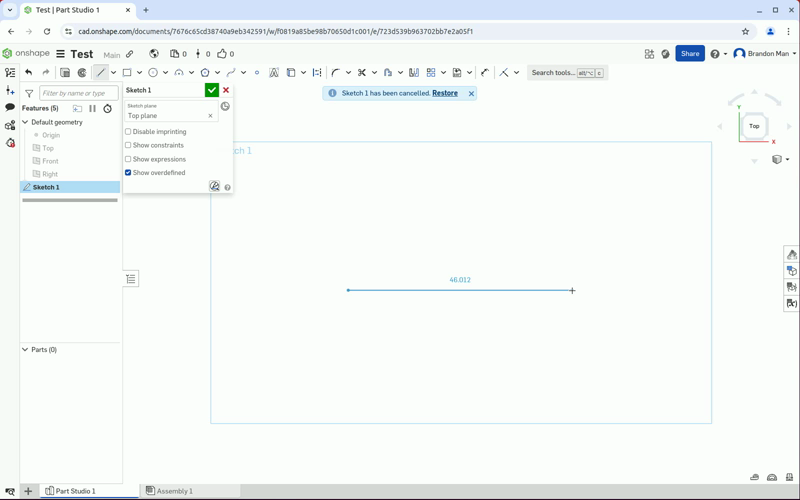
key_up(shift)
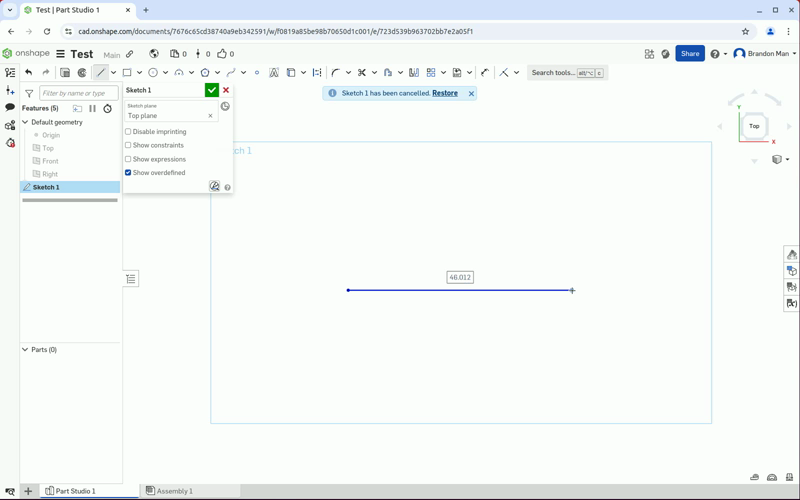
key_down(shift)
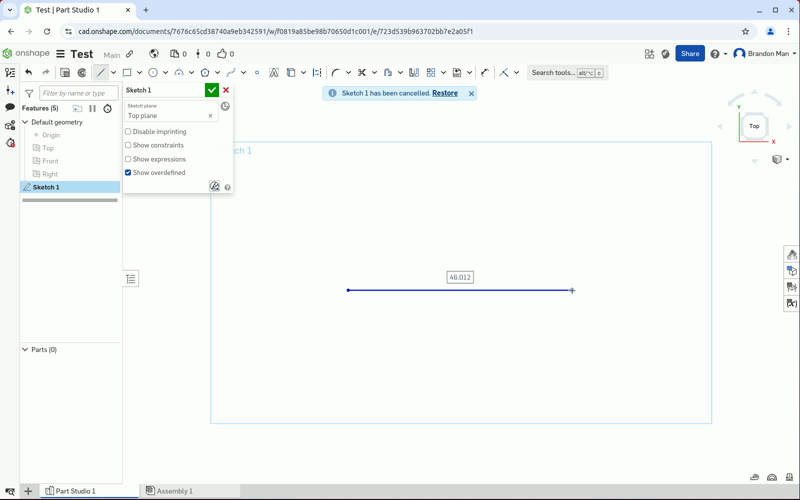
mouse_move(589, 290)
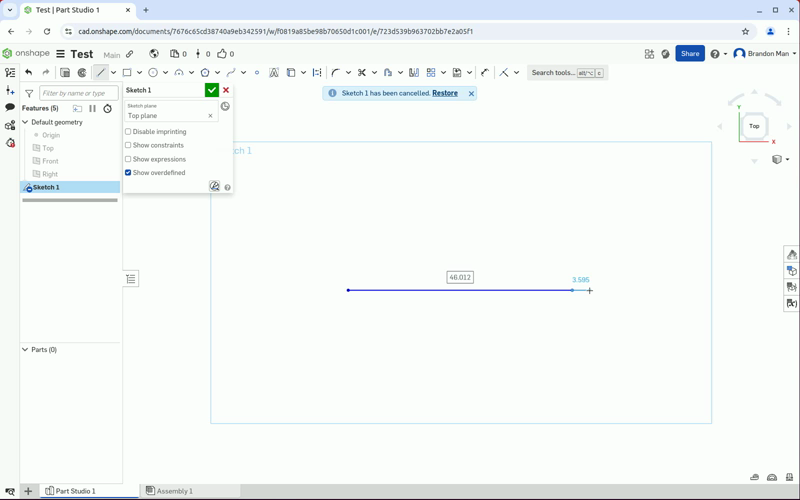
mouse_move(572, 275)
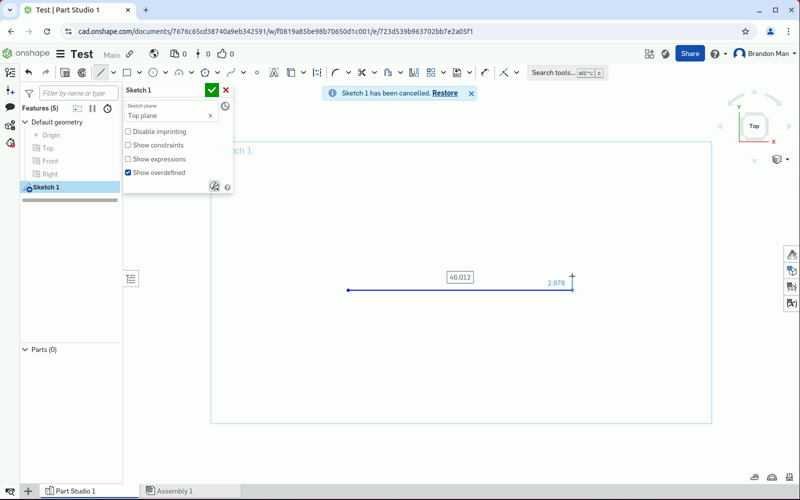
click(572, 275)
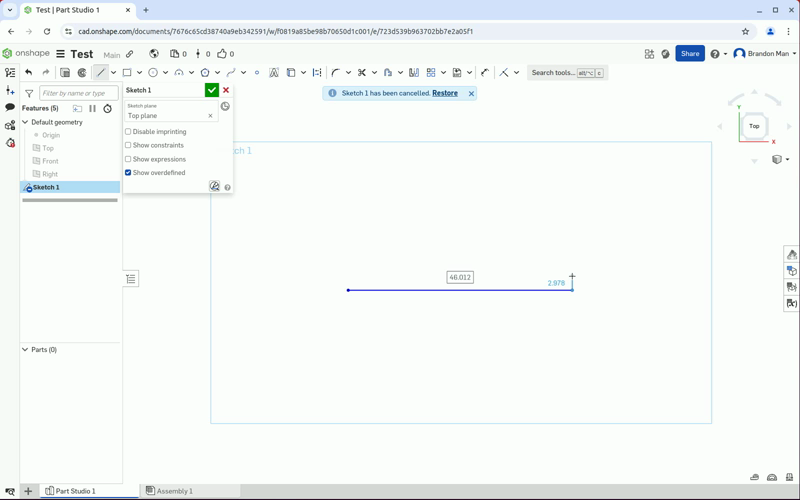
key_up(shift)
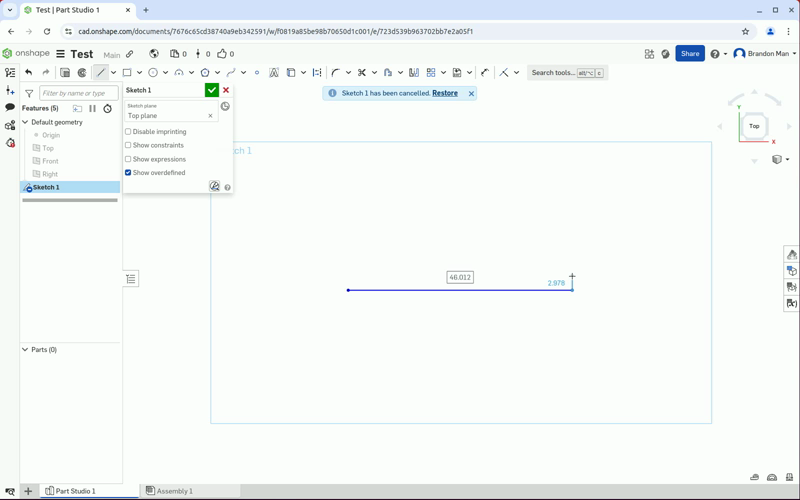
key_down(shift)
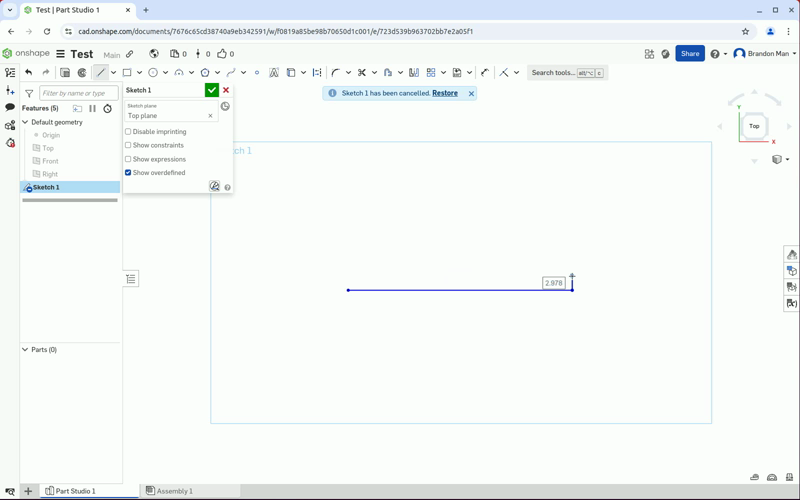
mouse_move(348, 275)
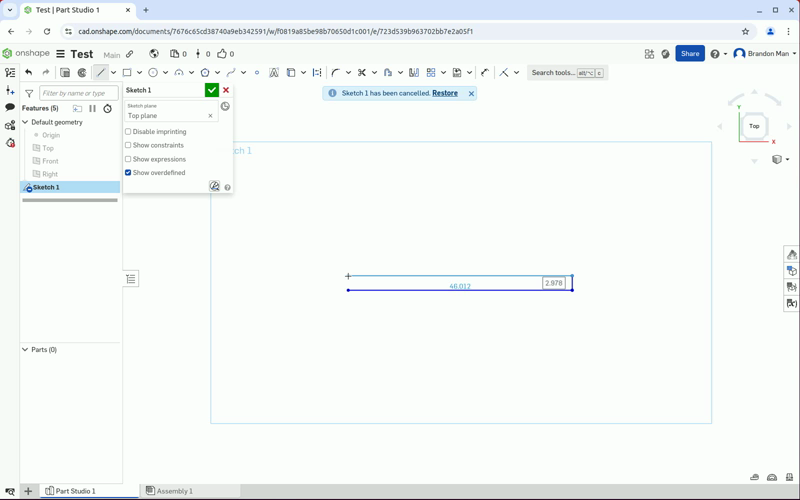
click(348, 275)
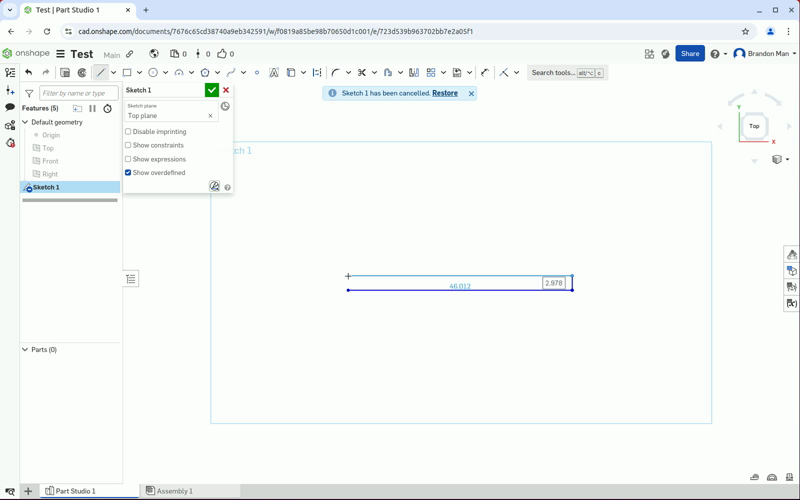
key_up(shift)
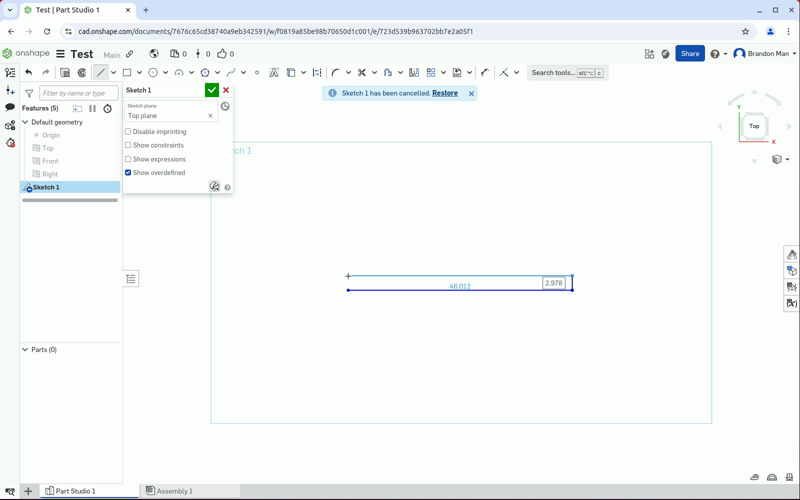
mouse_move(378, 275)
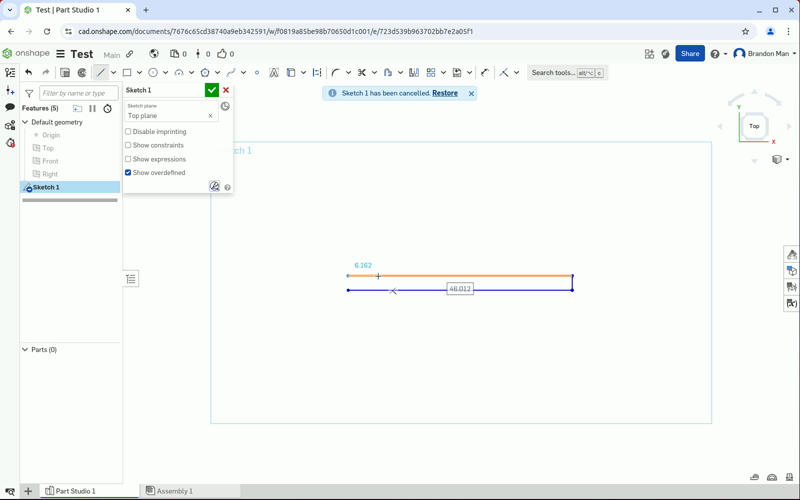
key_down(shift)
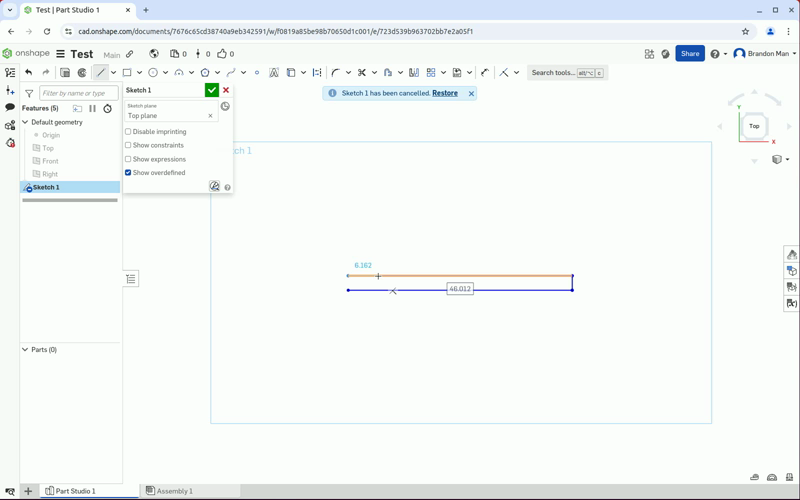
mouse_move(348, 290)
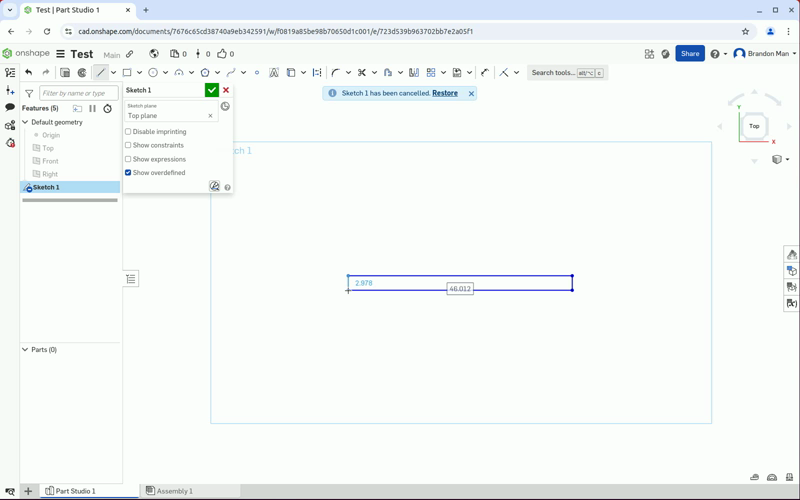
key_up(shift)
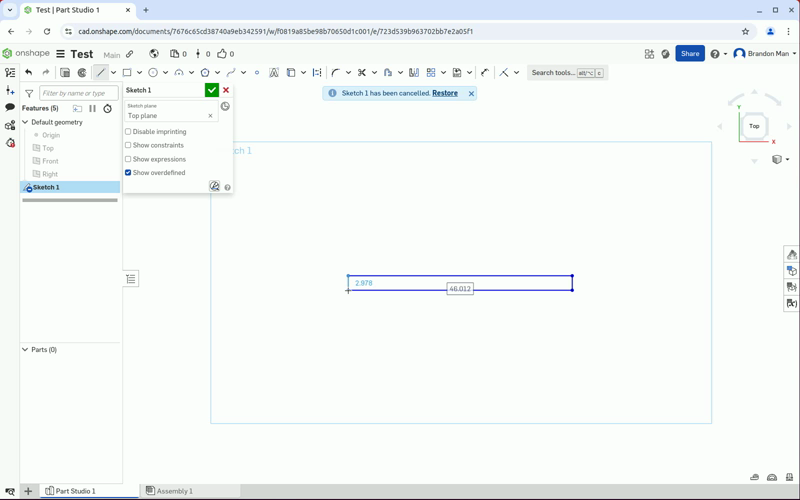
click(348, 290)
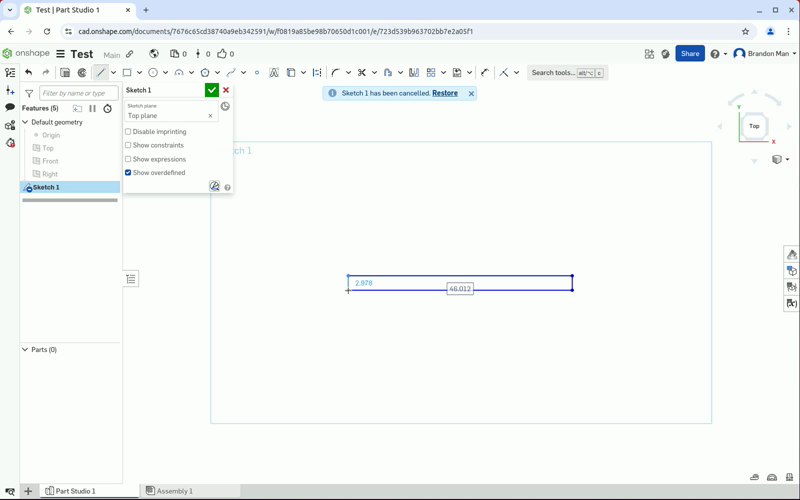
key(esc)
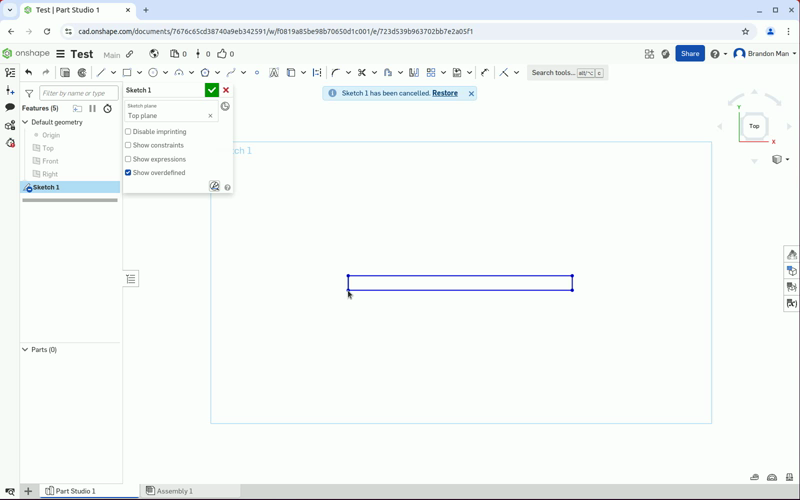
mouse_move(527, 282)
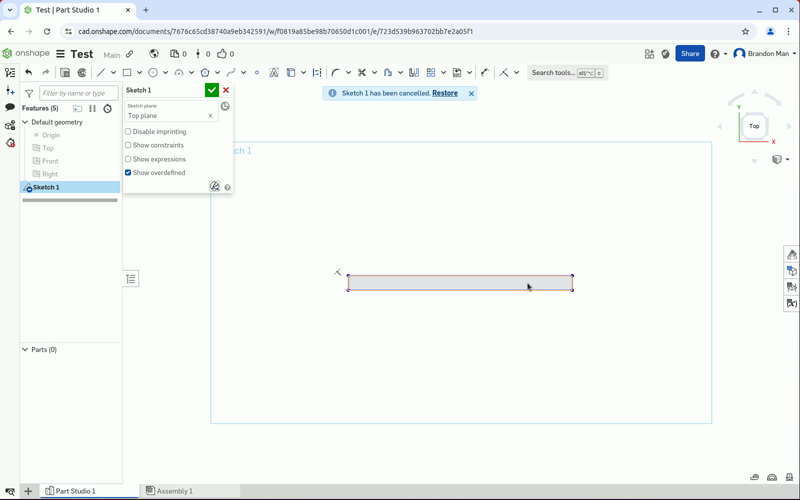
click(527, 282)
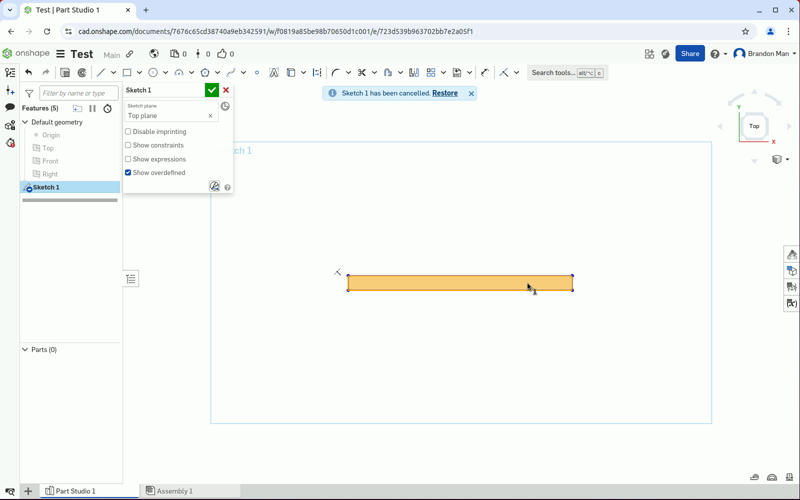
mouse_move(73, 352)
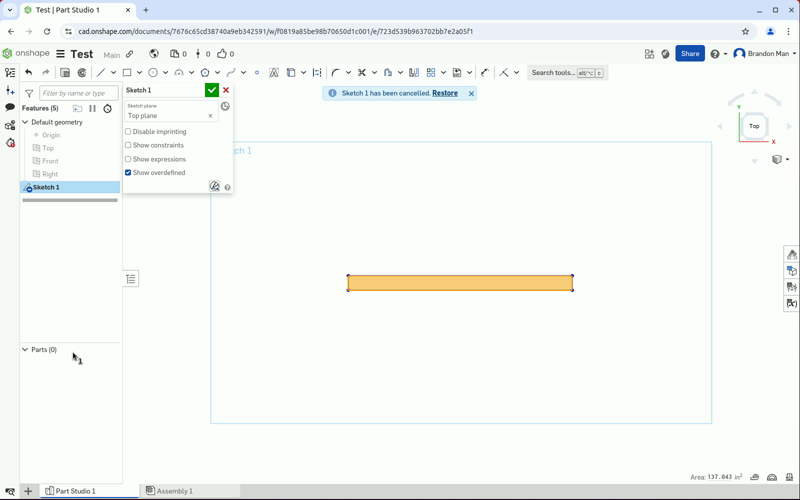
key(shift+y)
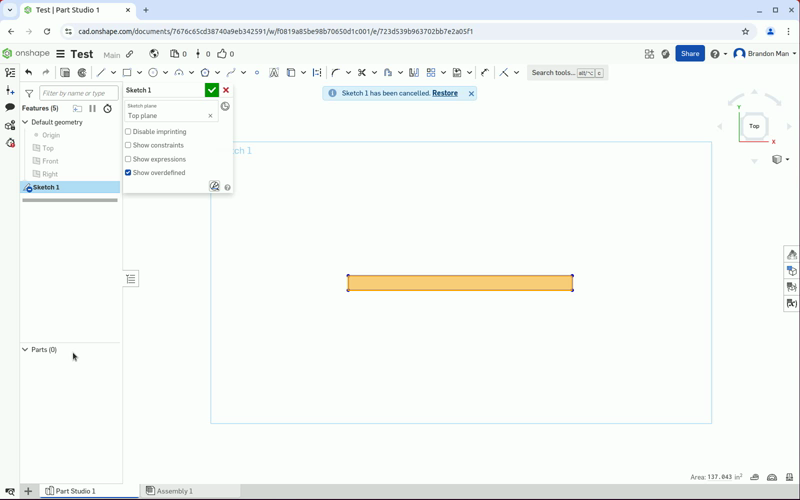
key(shift+e)
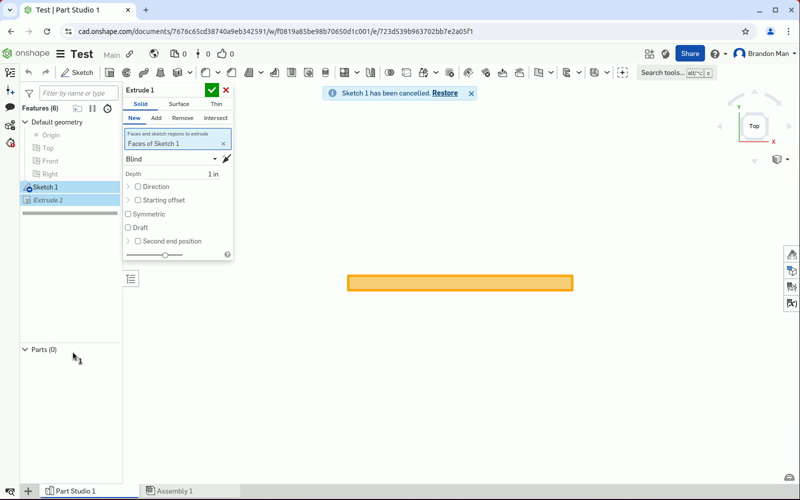
mouse_move(143, 106)
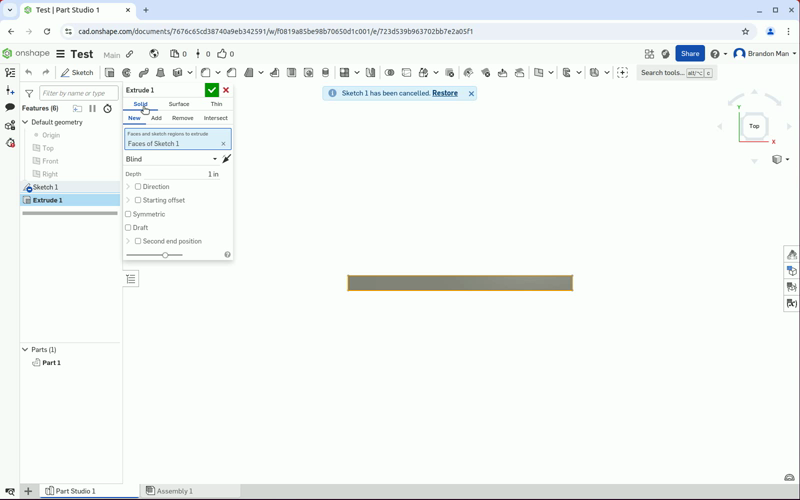
click(143, 106)
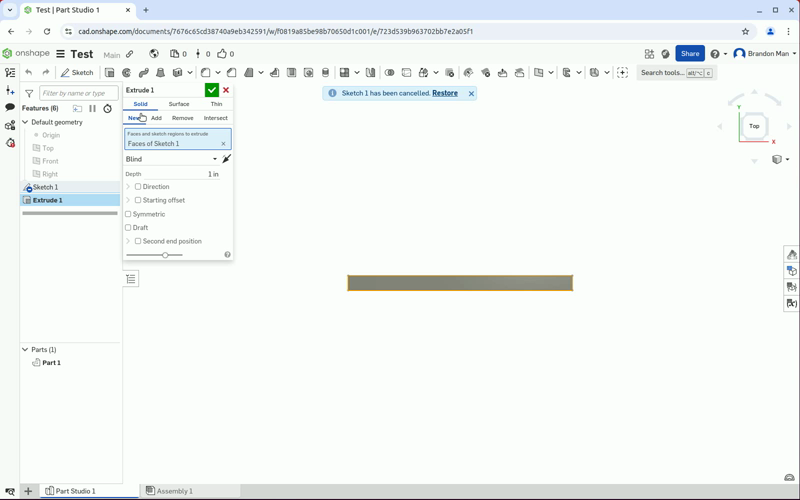
mouse_move(137, 120)
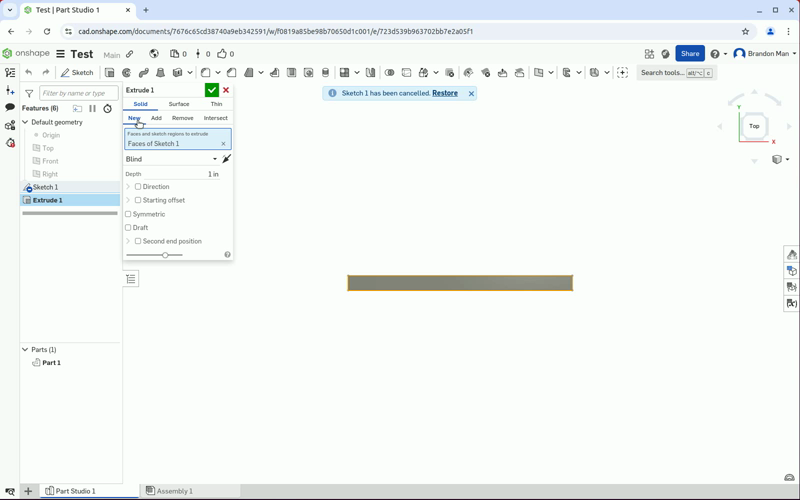
click(137, 120)
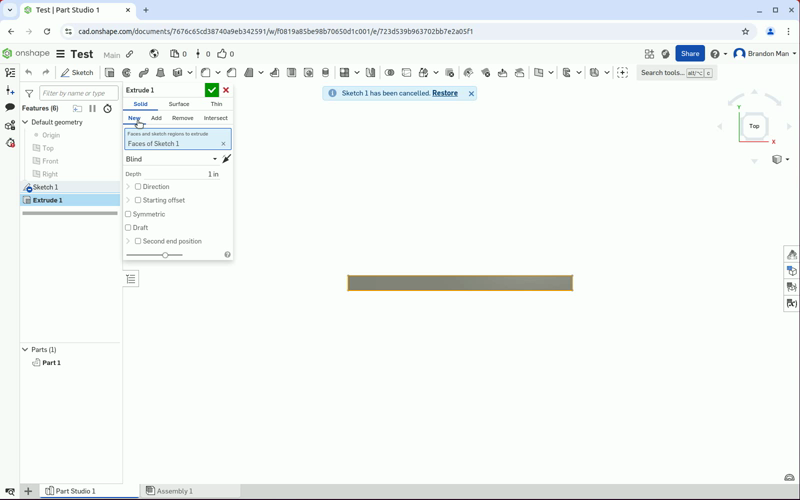
key(tab, 4)
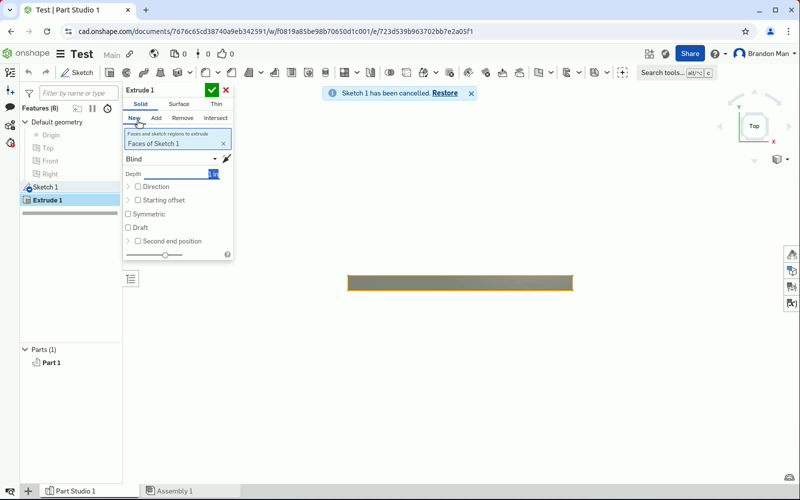
text(3.129)
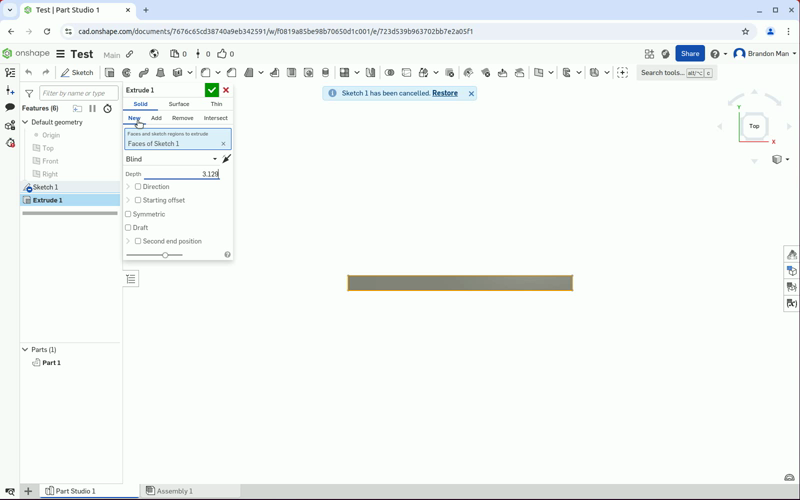
key(enter)
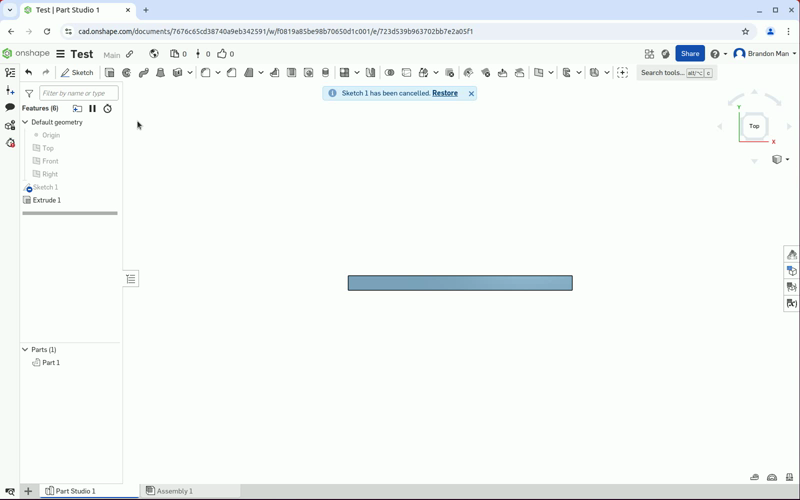
key(shift+h)
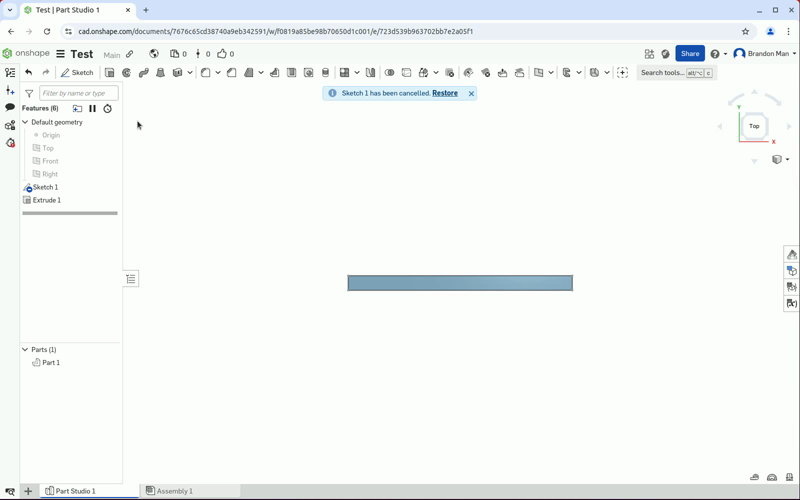
key(shift+h)
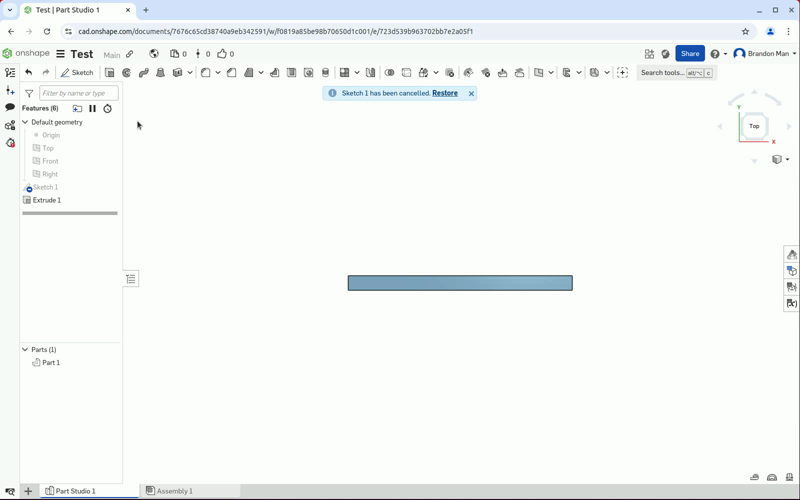
mouse_move(73, 189)
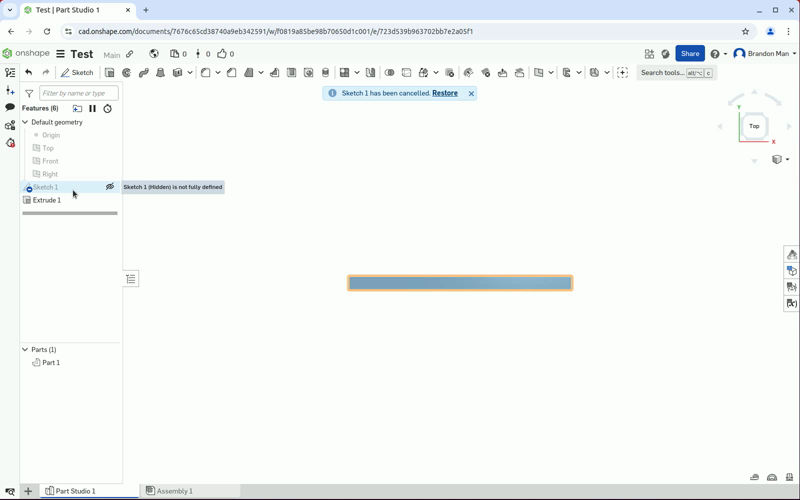
click(73, 189)
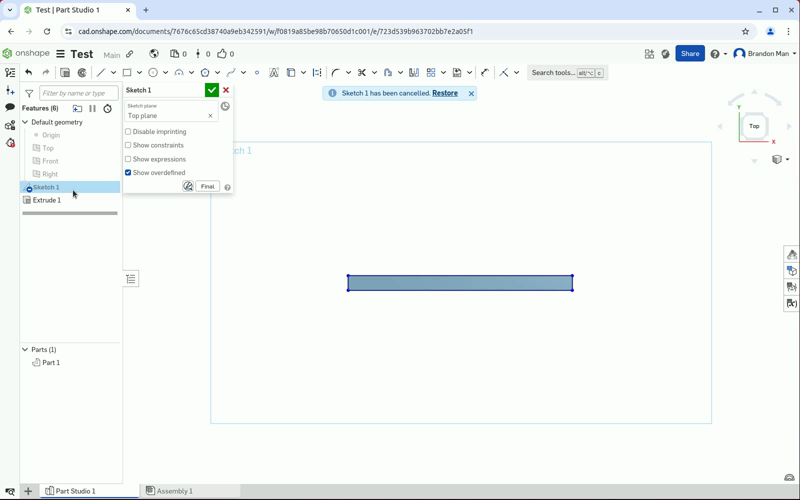
mouse_move(229, 92)
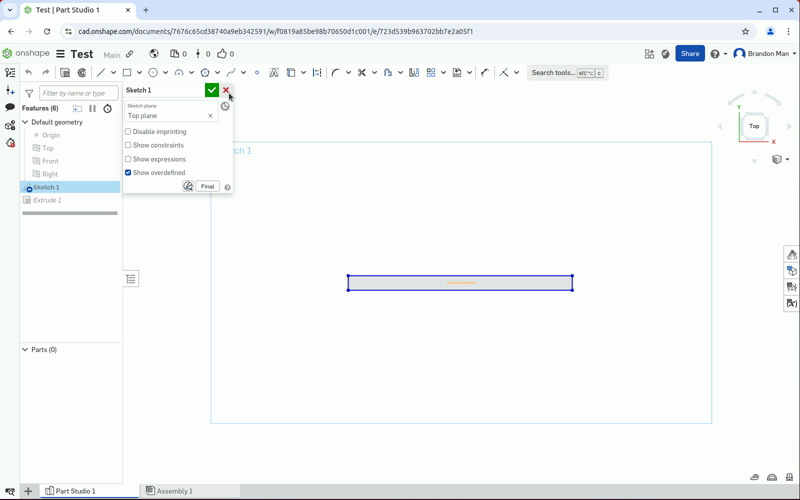
click(229, 92)
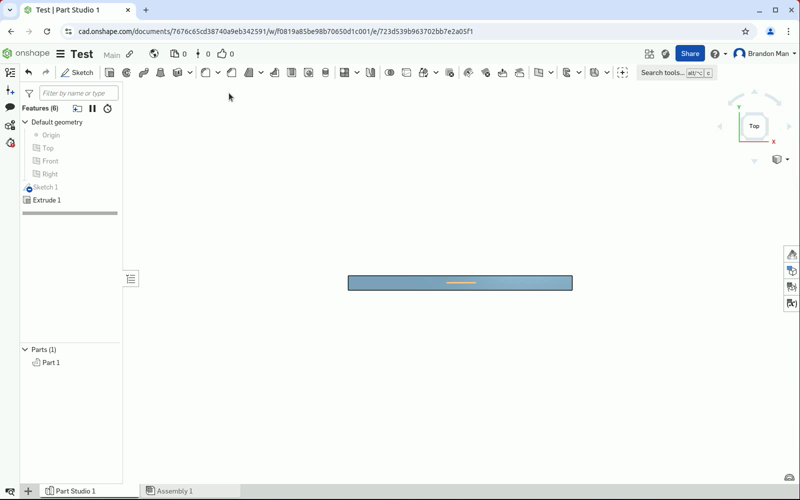
mouse_move(73, 352)
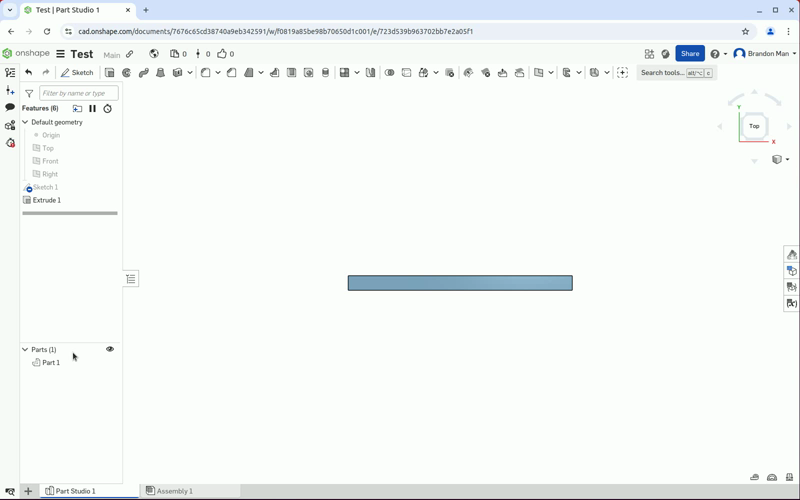
key(y)
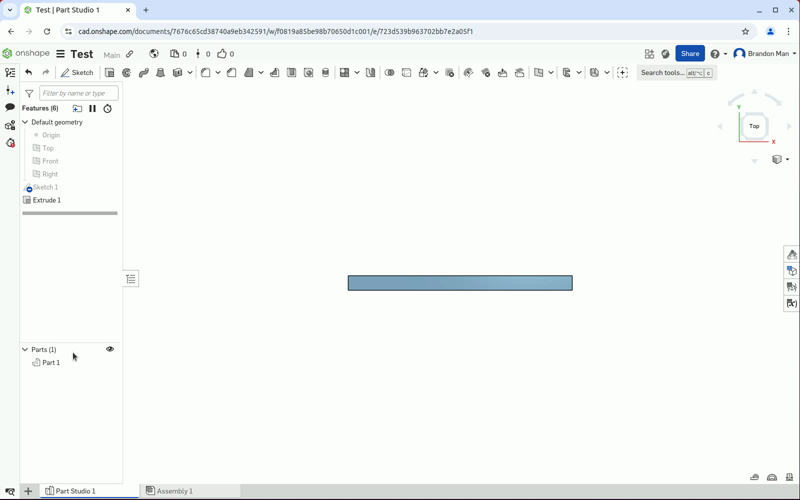
key(shift+p)
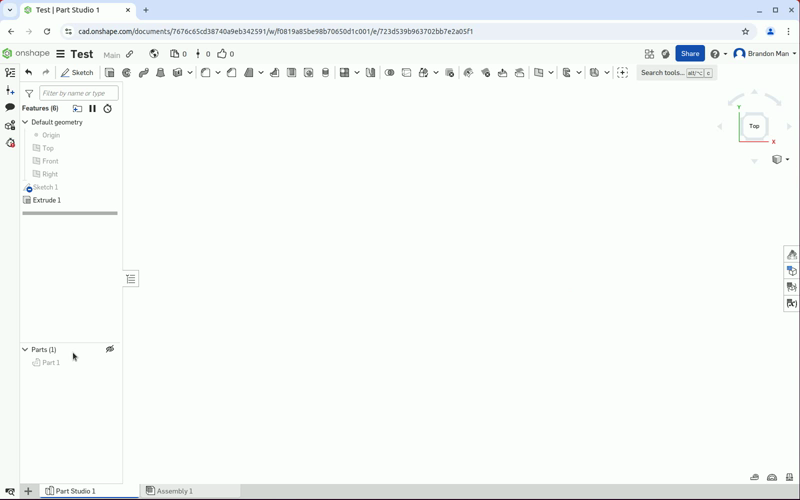
key(space)
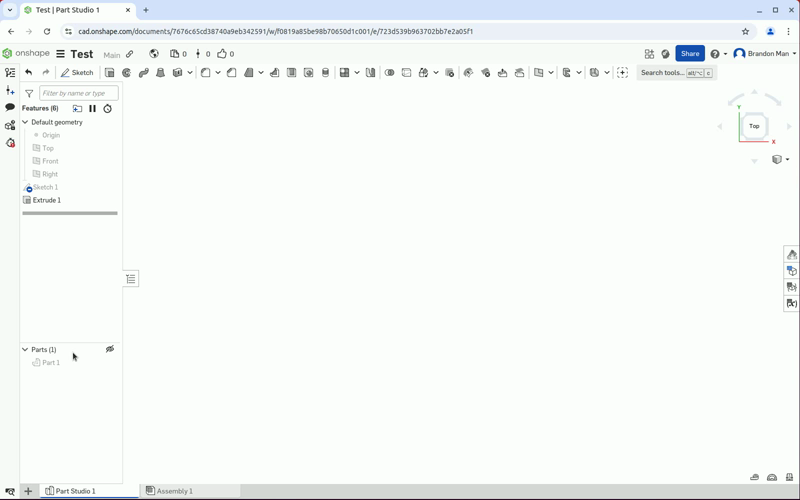
key_down(shift)
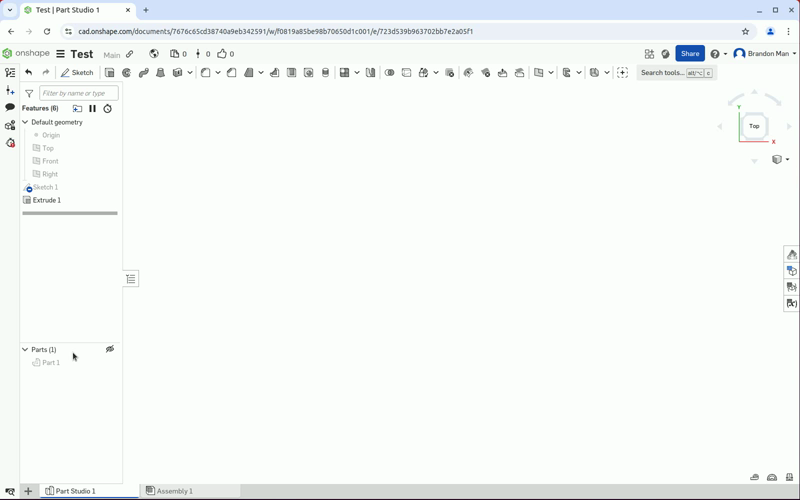
key(up)
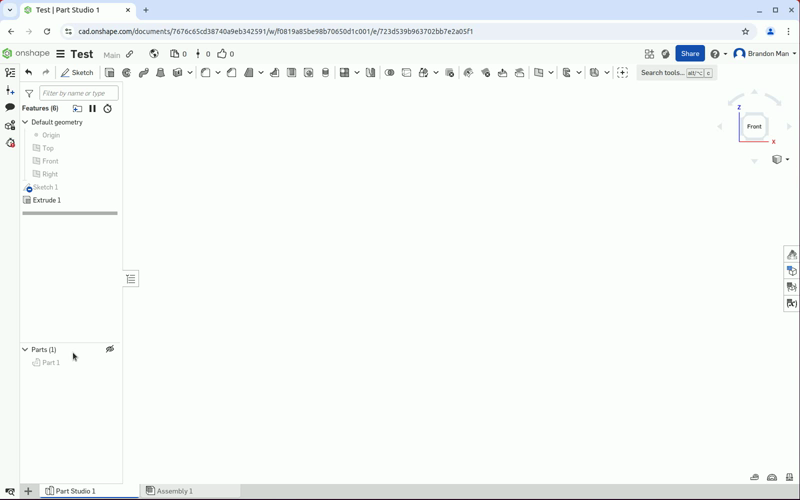
key_up(shift)
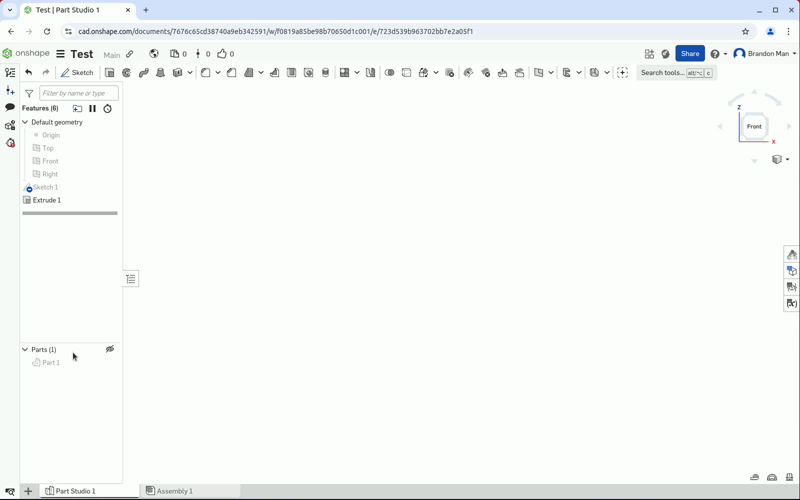
key(space)
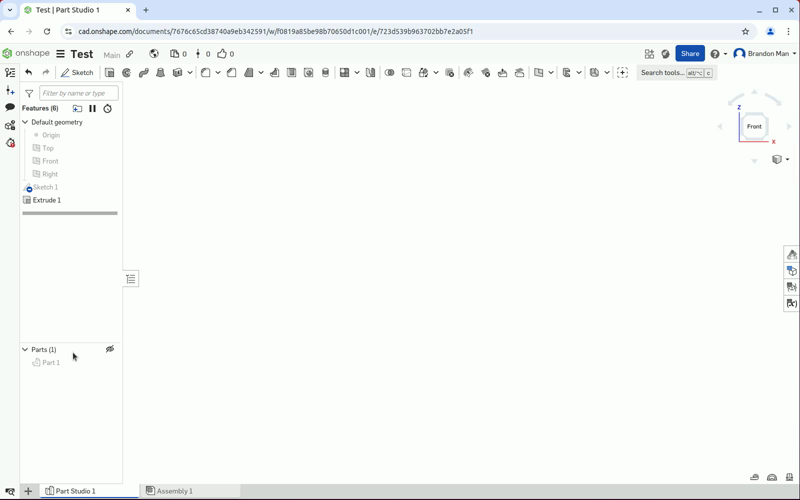
key_down(shift)
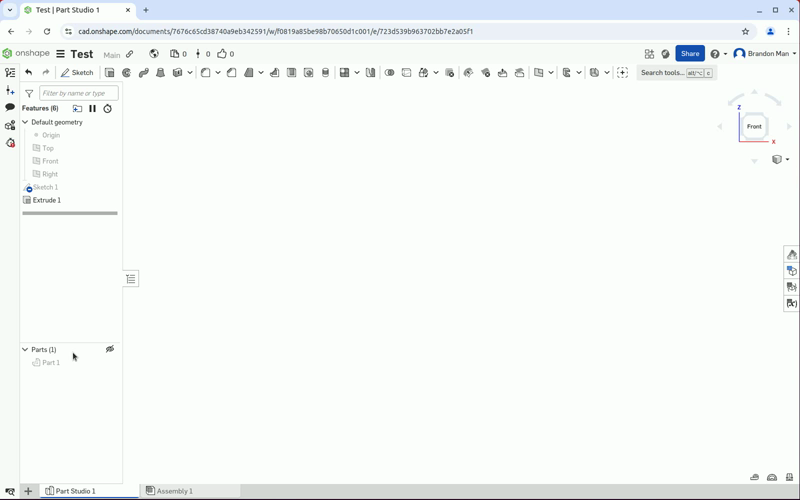
key(left)
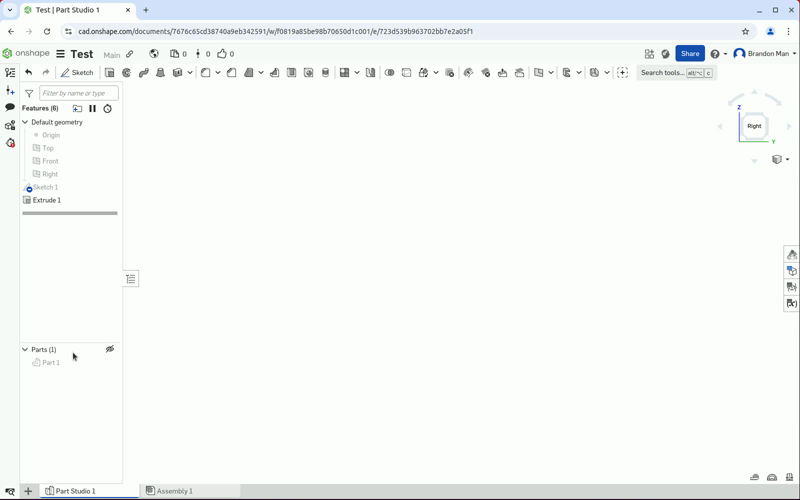
key_up(shift)
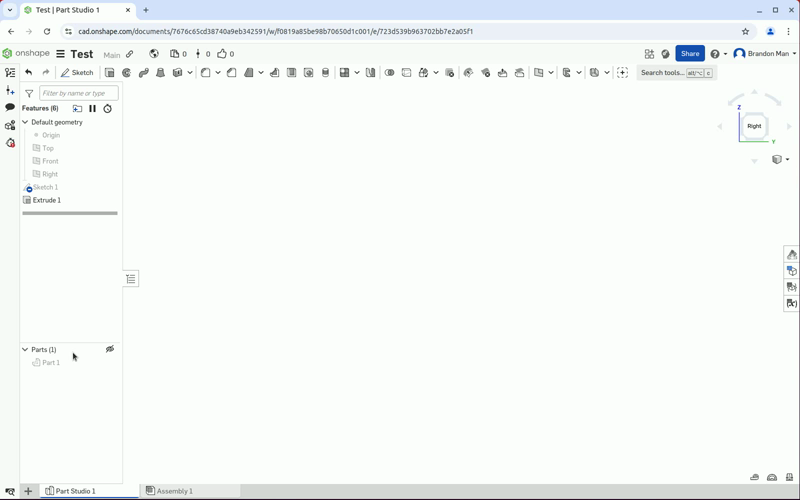
mouse_move(73, 352)
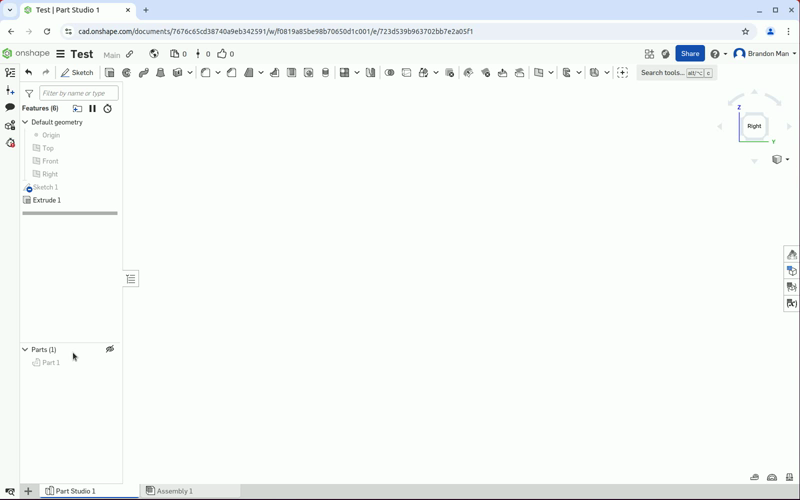
key(shift+y)
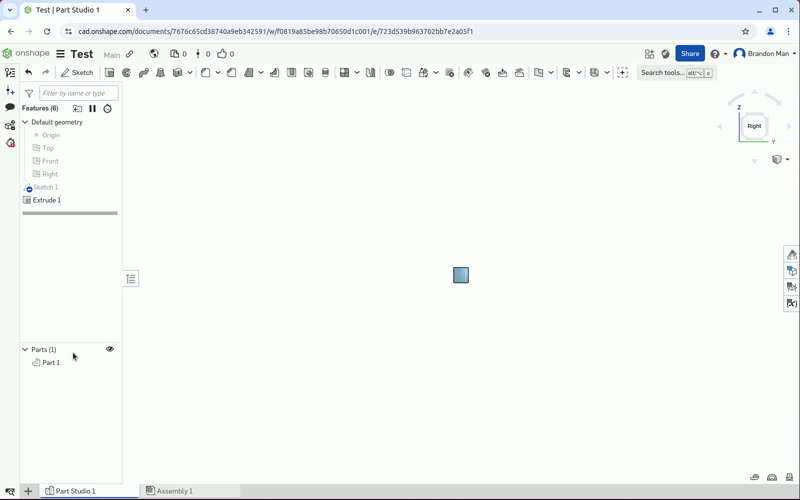
mouse_move(541, 75)
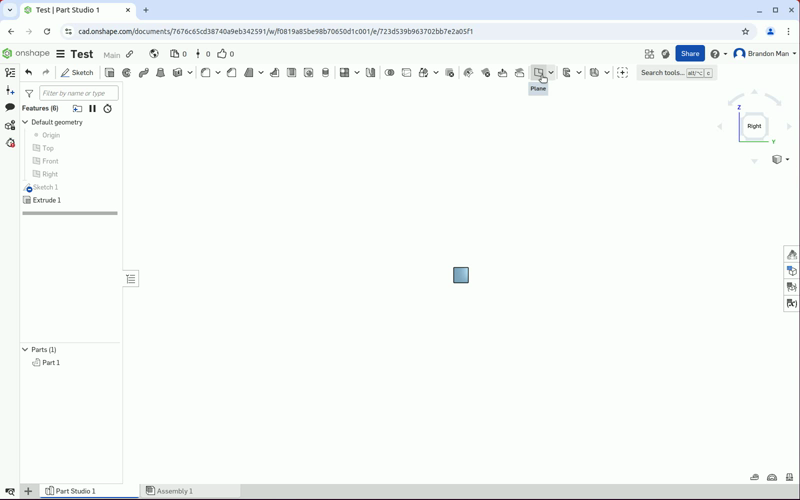
click(541, 75)
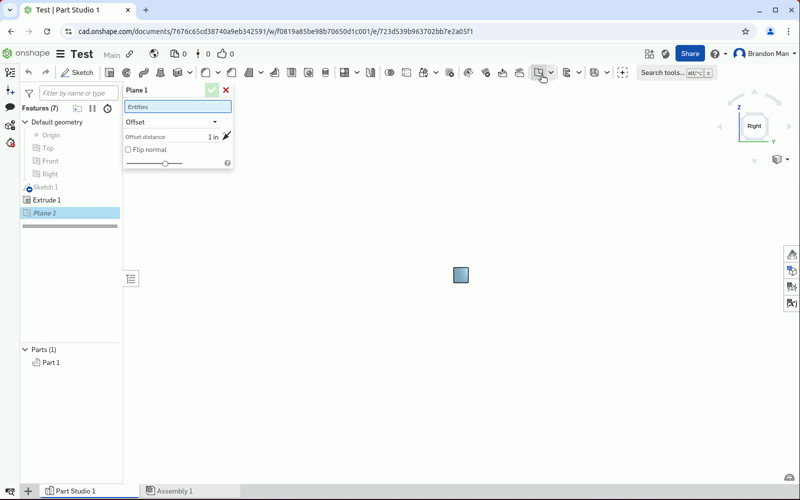
mouse_move(73, 176)
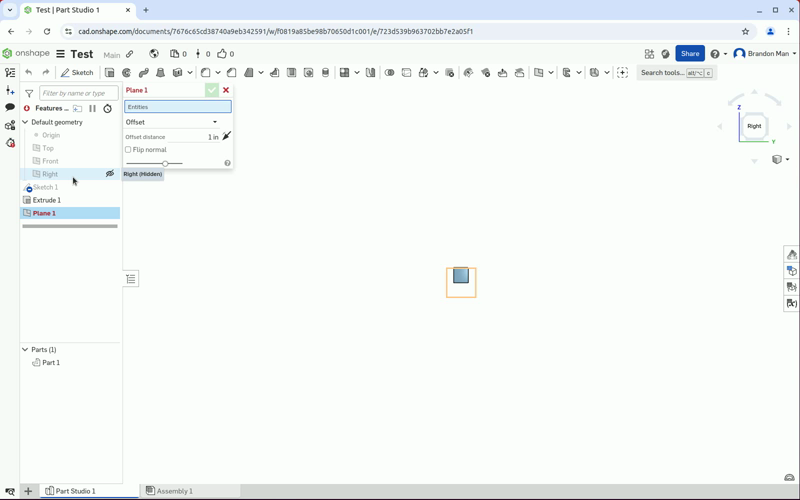
click(73, 176)
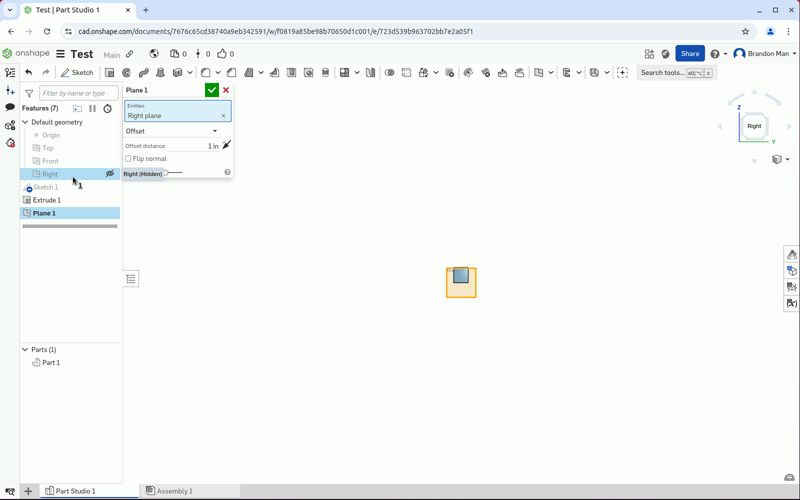
key(tab, 2)
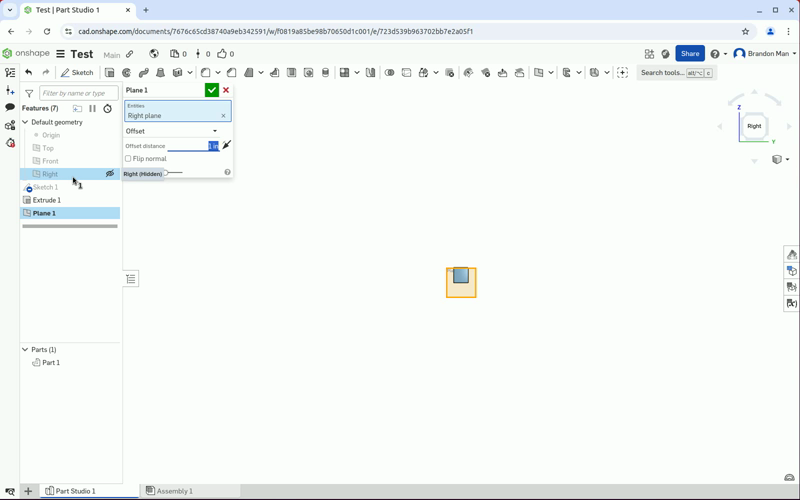
text(23.108)
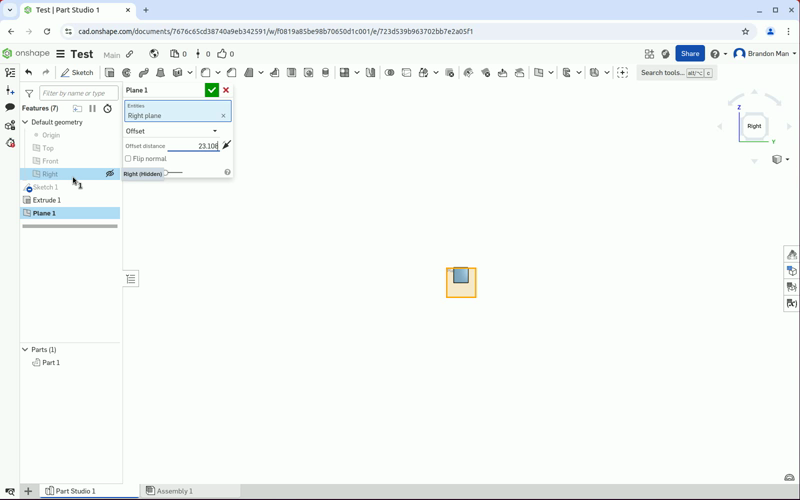
key(enter, 2)
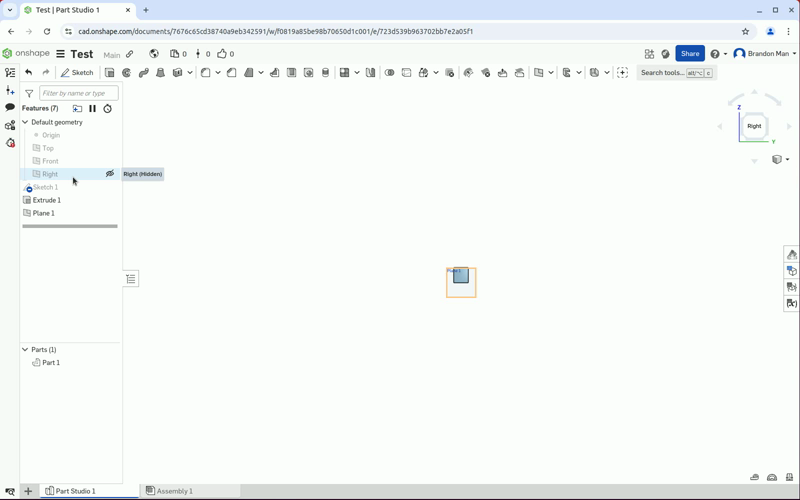
key(shift+s)
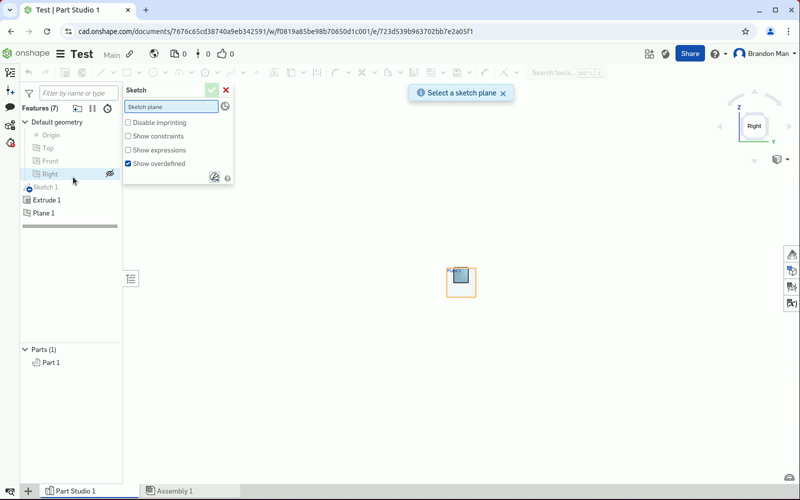
mouse_move(73, 215)
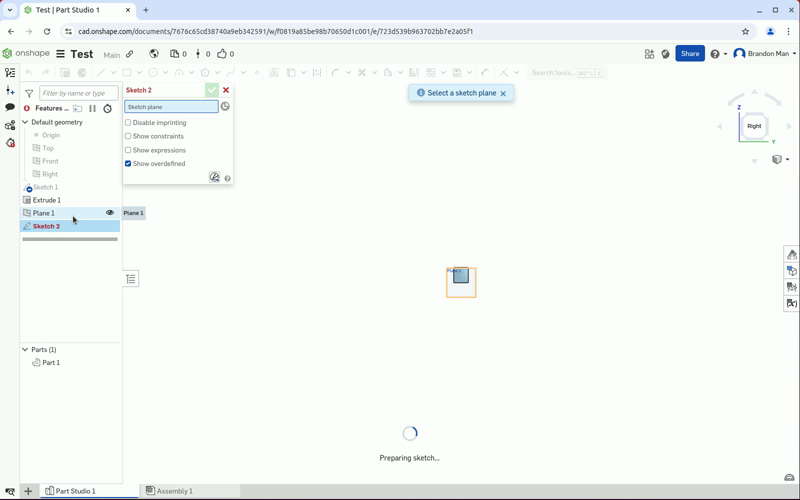
click(73, 215)
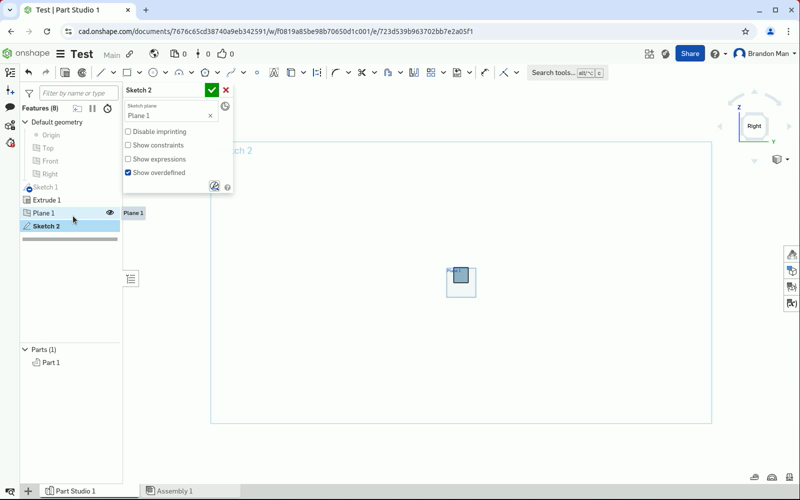
mouse_move(73, 352)
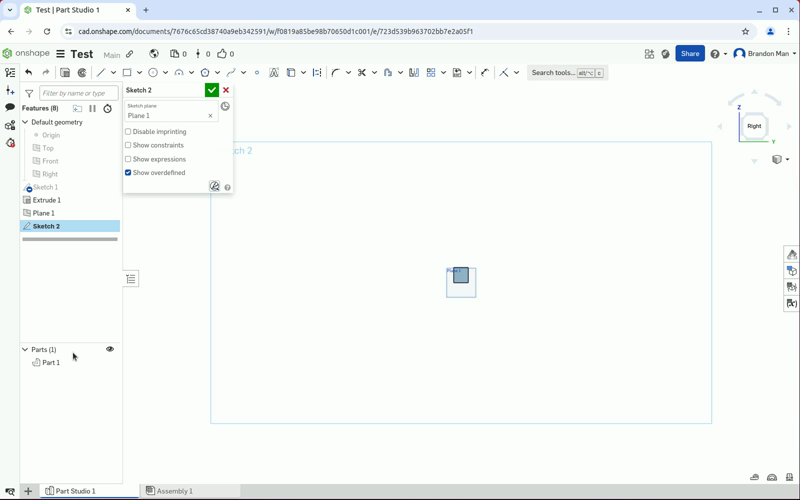
key(y)
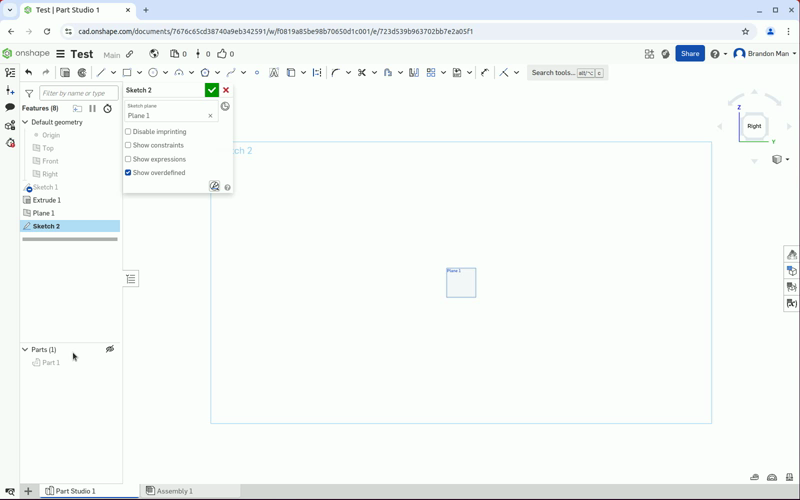
key(l)
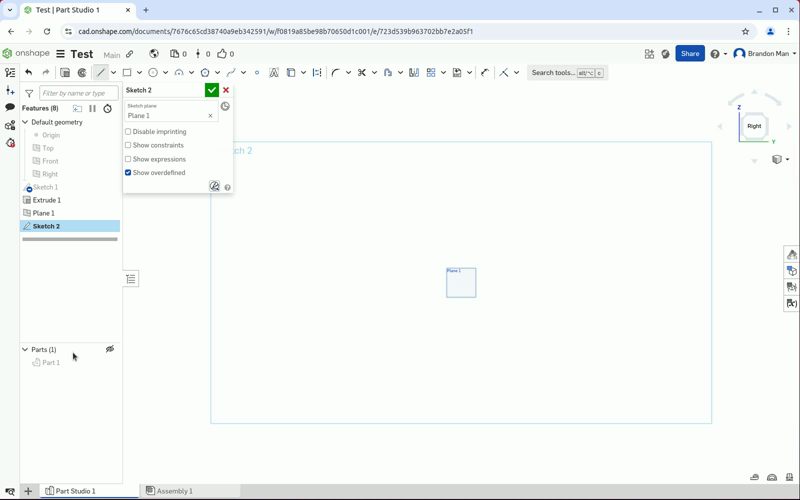
key_down(shift)
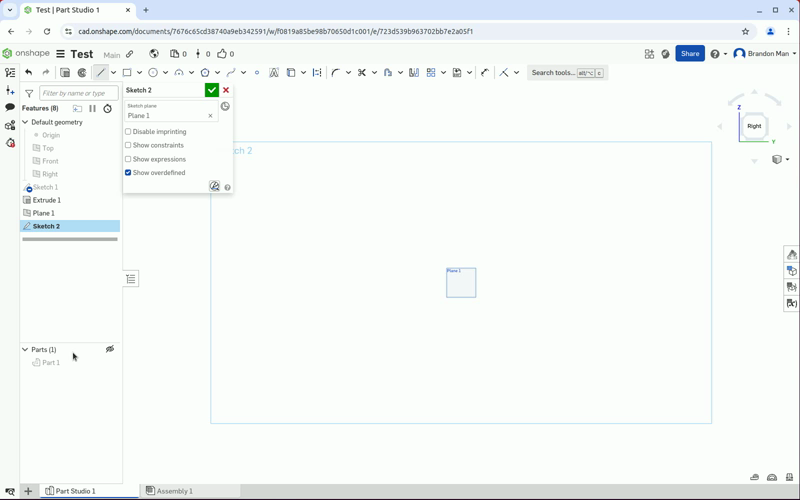
mouse_move(460, 267)
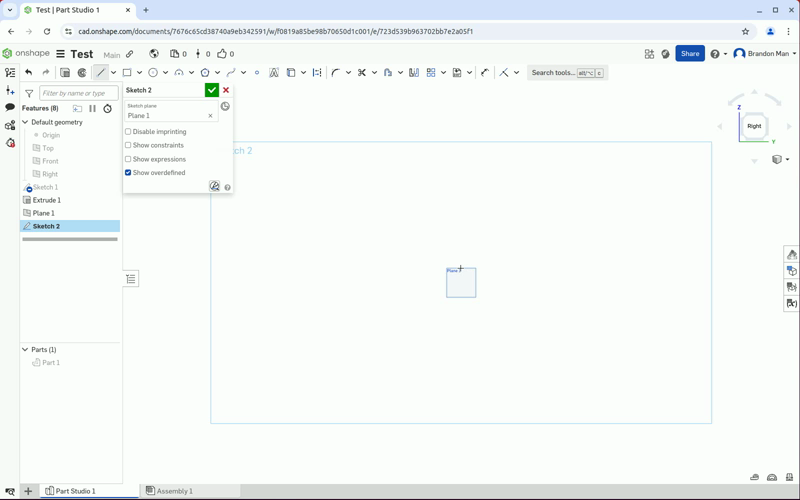
click(460, 267)
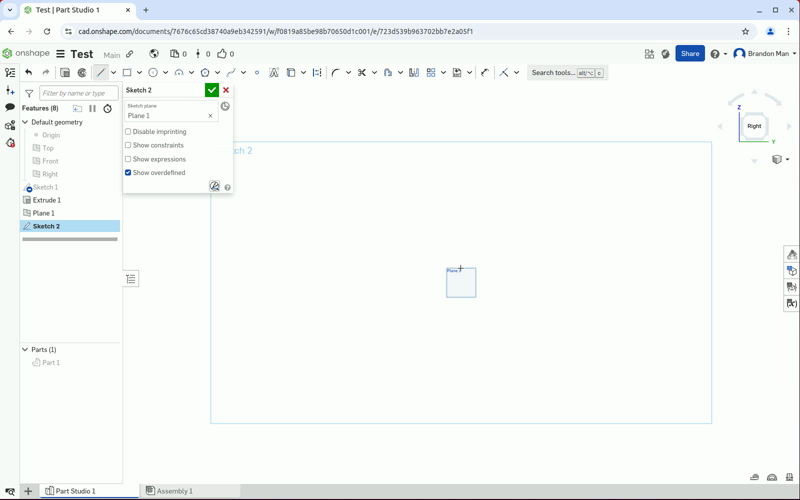
key_up(shift)
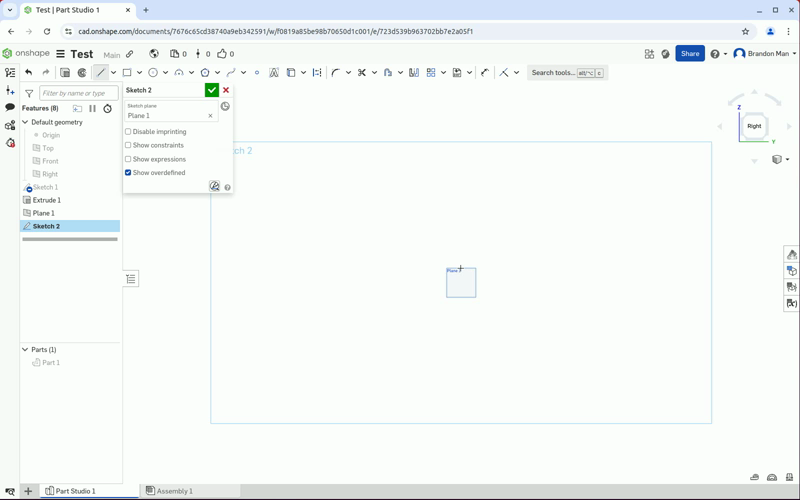
key_down(shift)
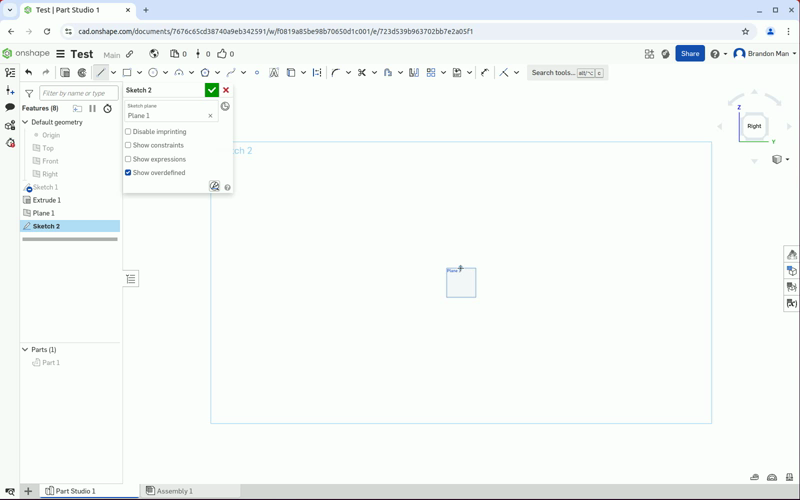
mouse_move(490, 267)
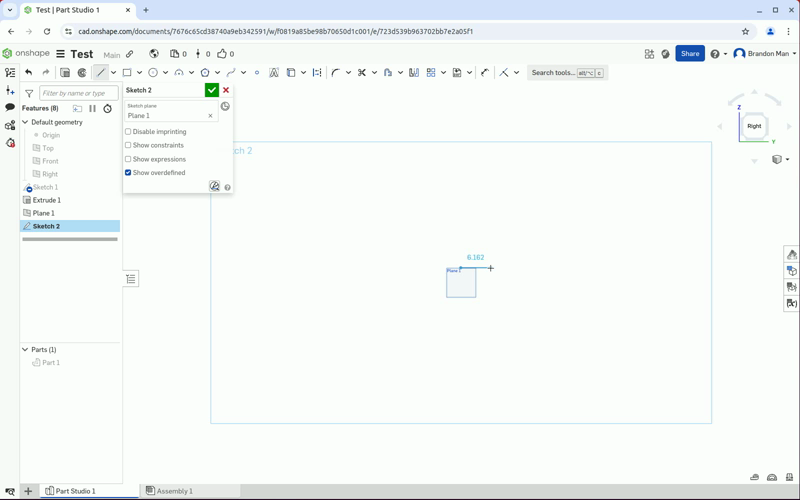
mouse_move(461, 267)
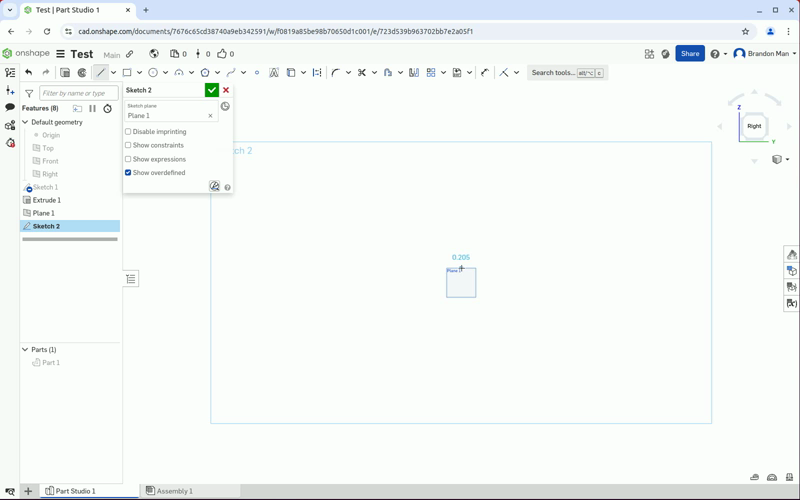
scroll(6)
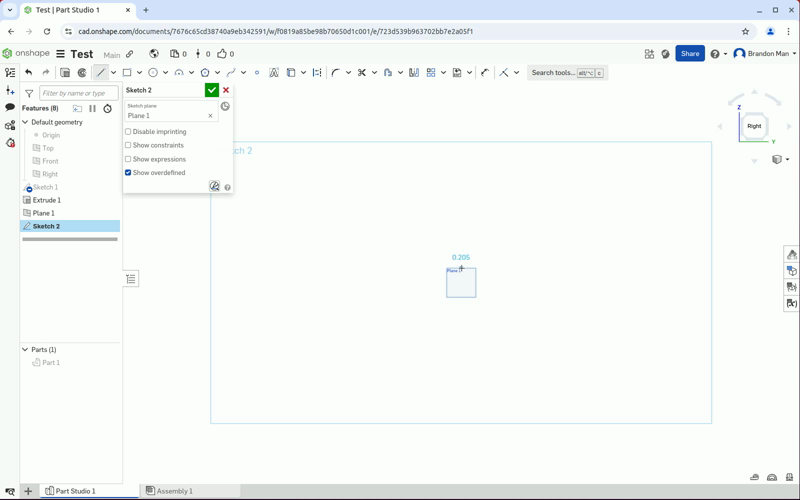
scroll(6)
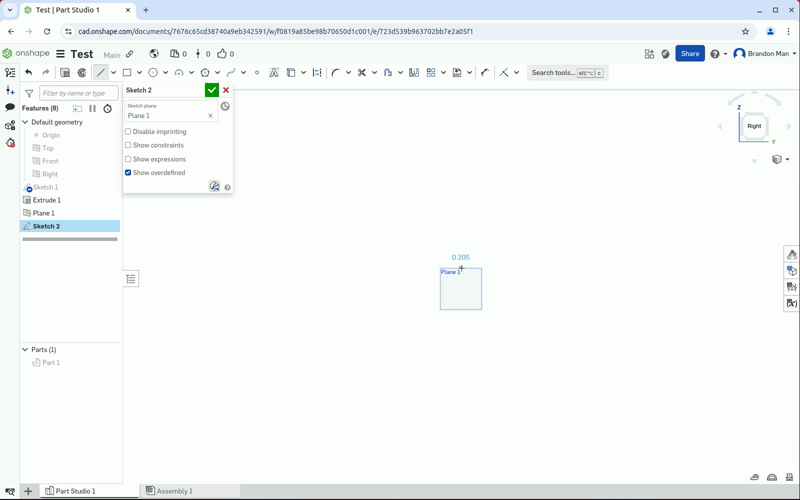
scroll(6)
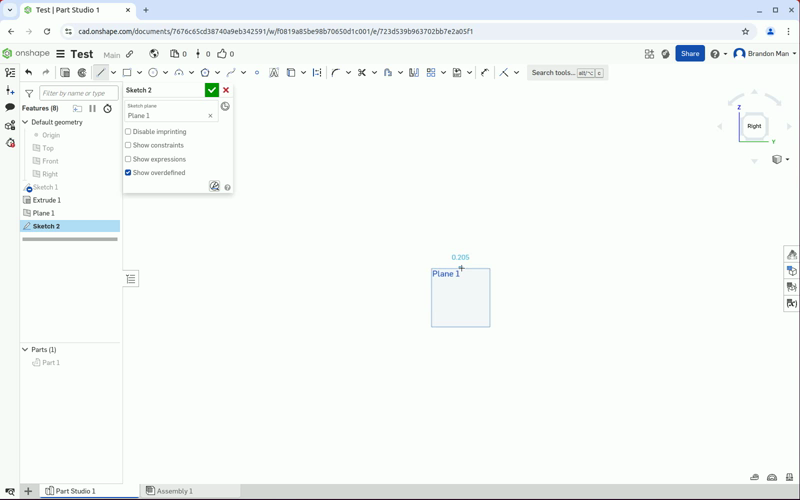
scroll(6)
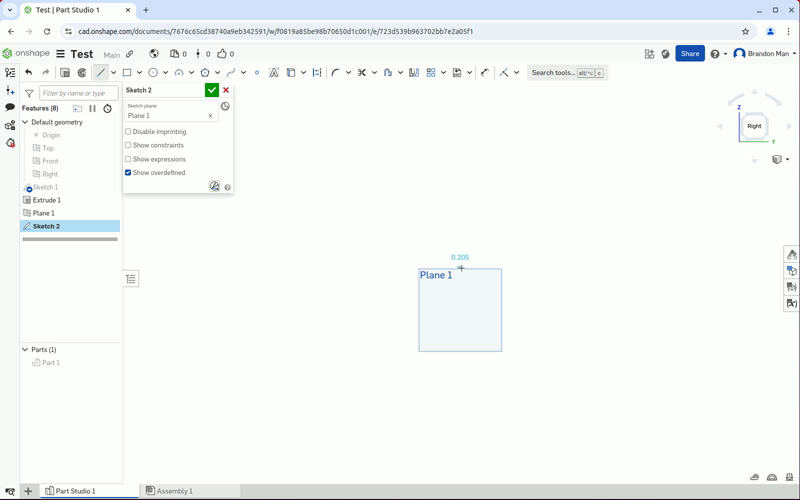
scroll(6)
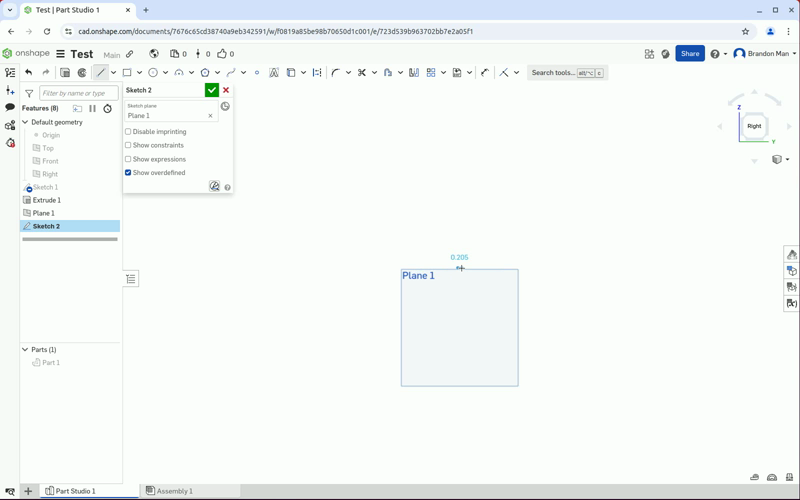
scroll(6)
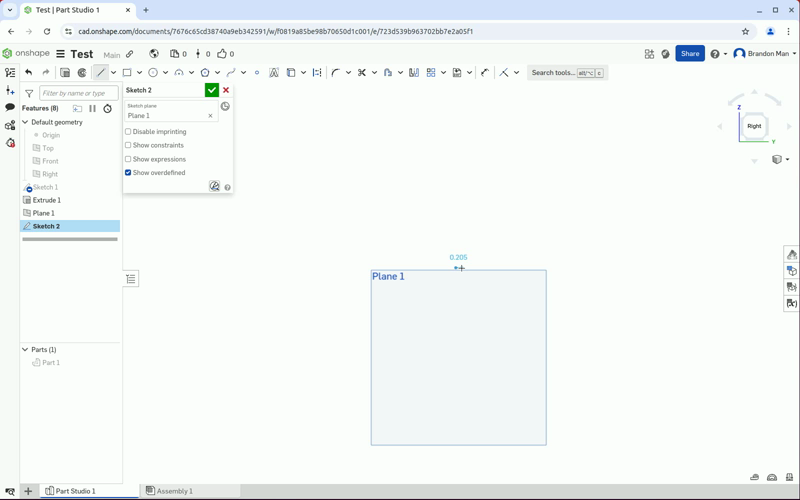
scroll(6)
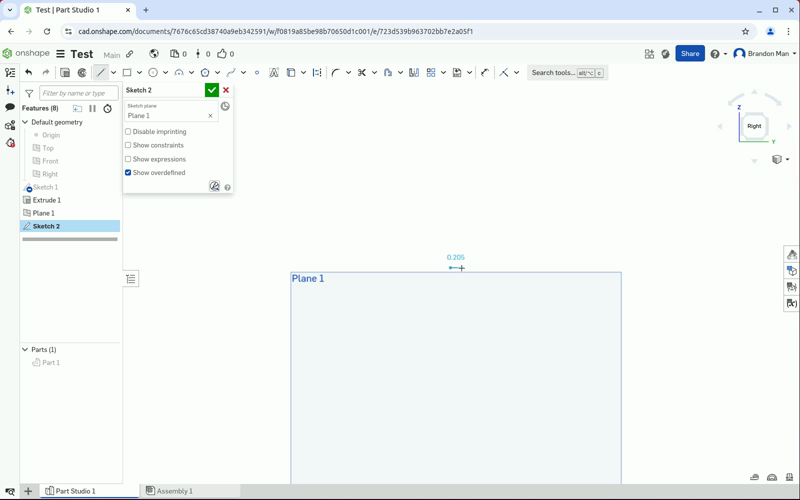
click(461, 267)
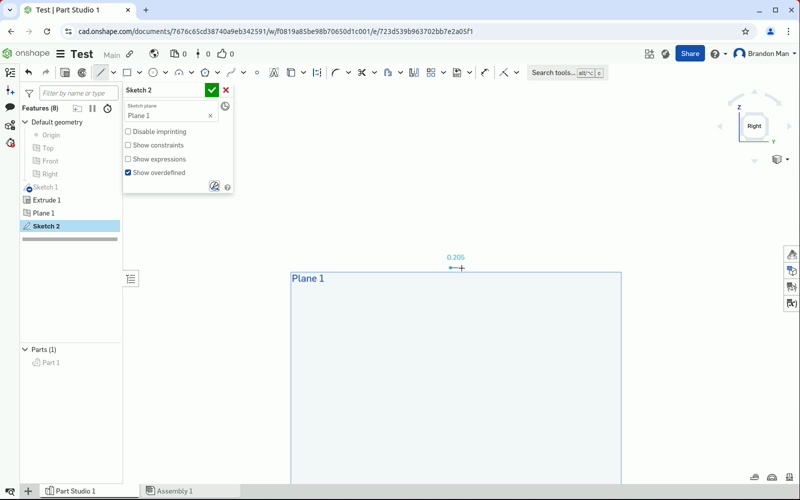
scroll(-6)
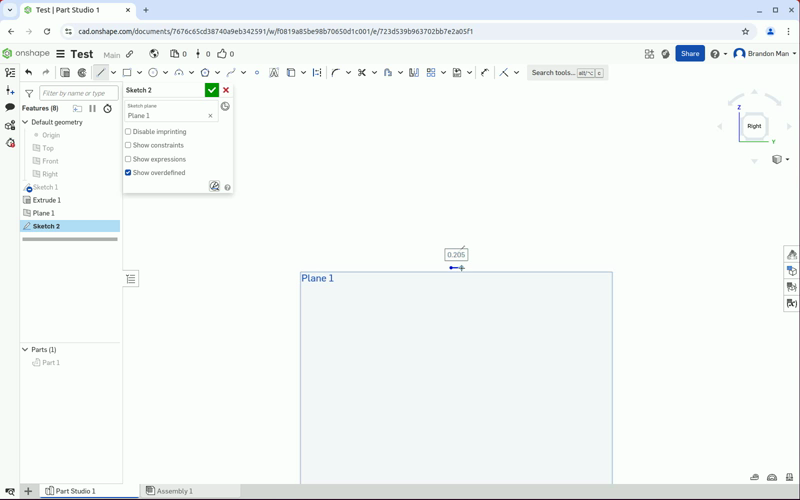
scroll(-6)
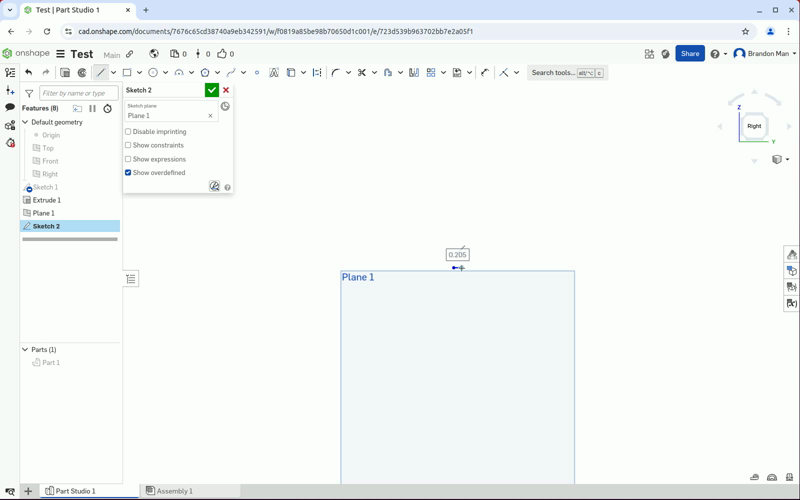
scroll(-6)
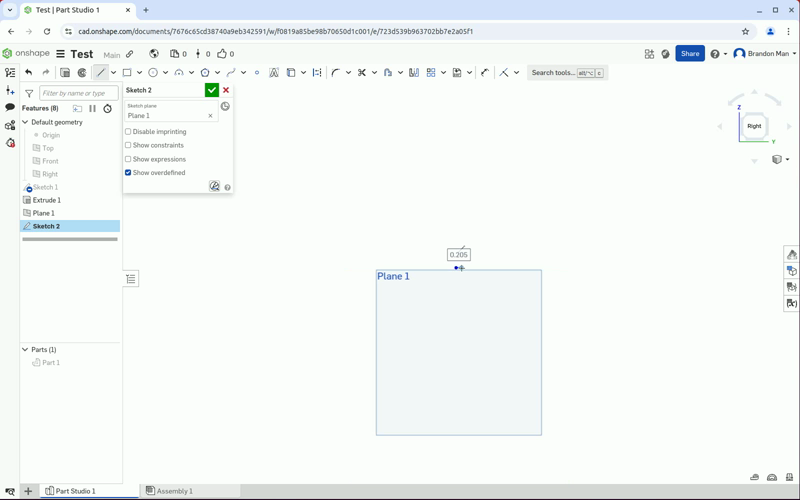
scroll(-6)
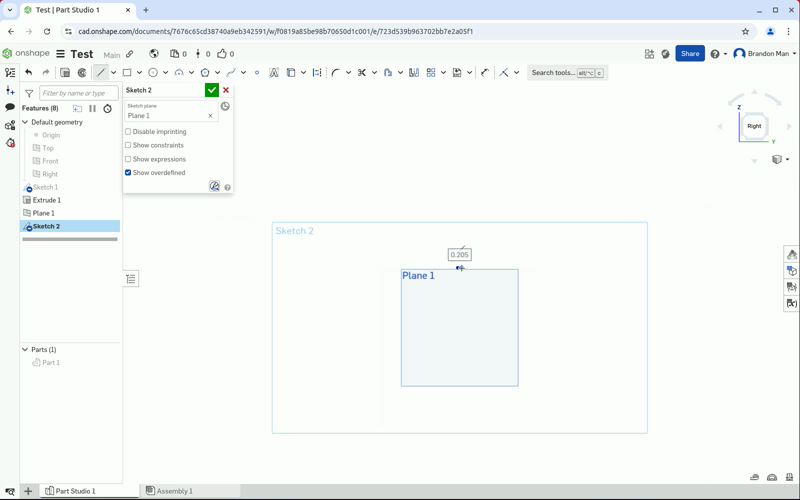
scroll(-6)
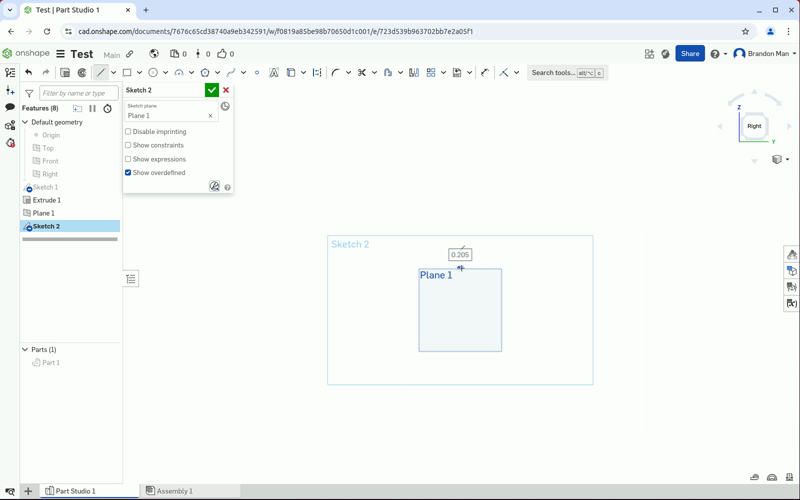
scroll(-6)
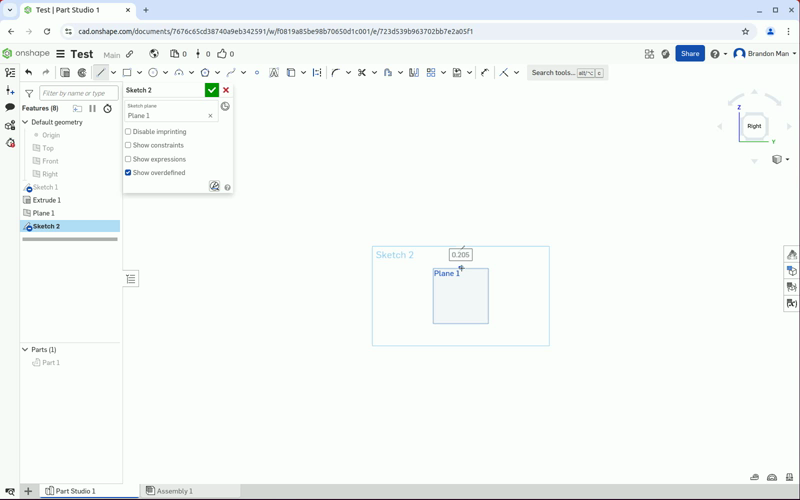
scroll(-6)
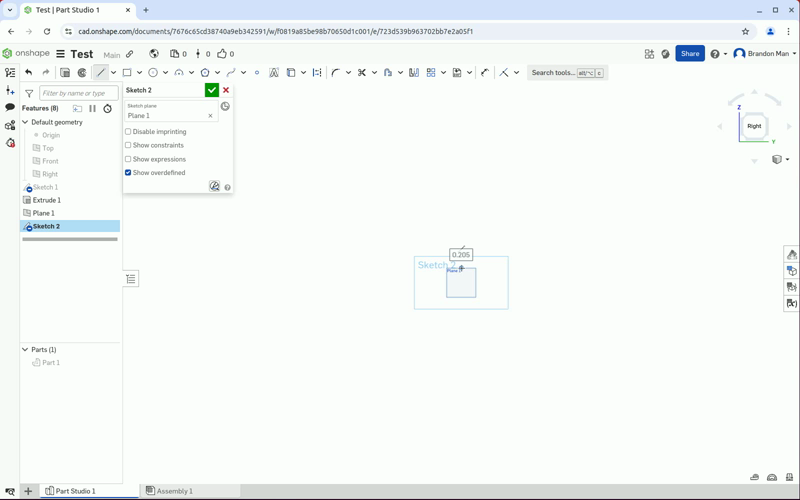
key_up(shift)
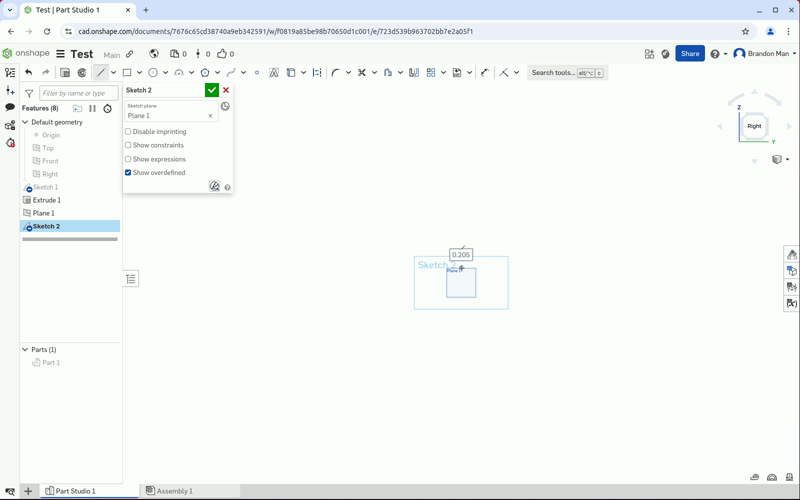
key_down(shift)
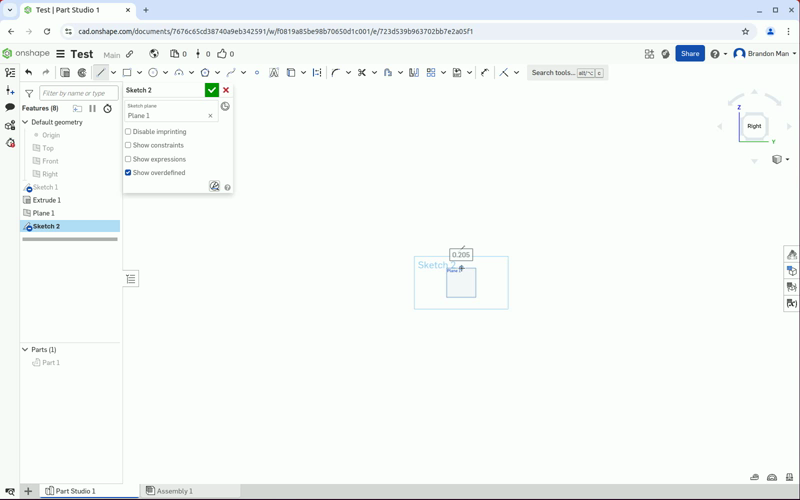
mouse_move(492, 267)
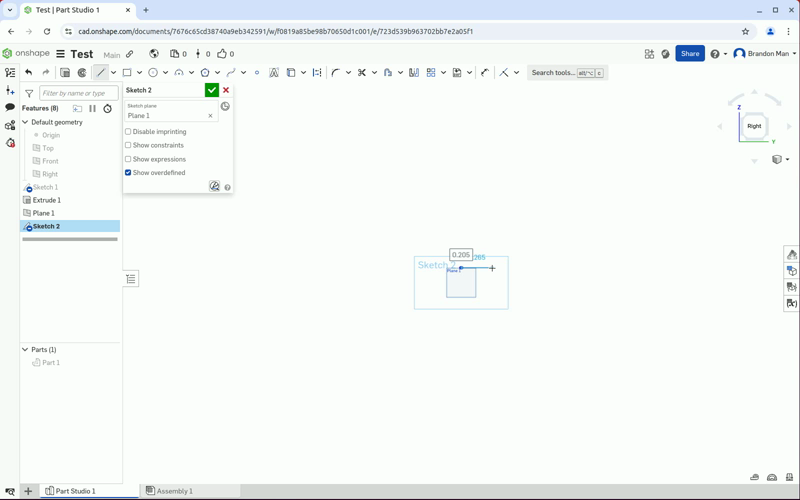
mouse_move(461, 265)
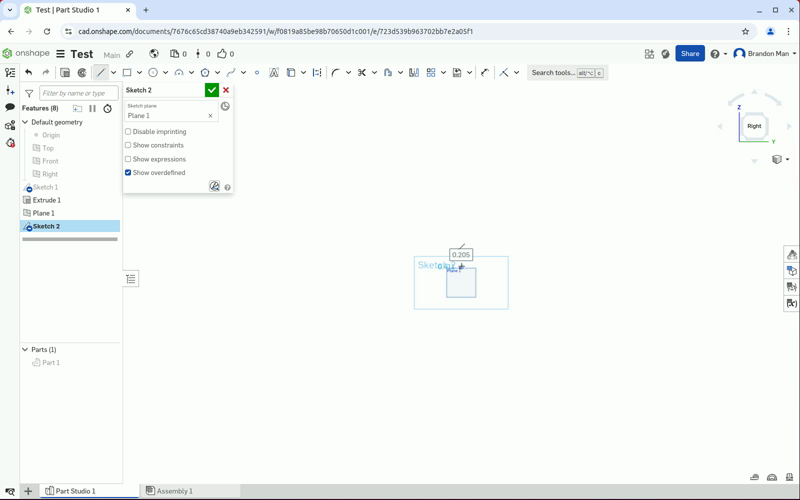
scroll(6)
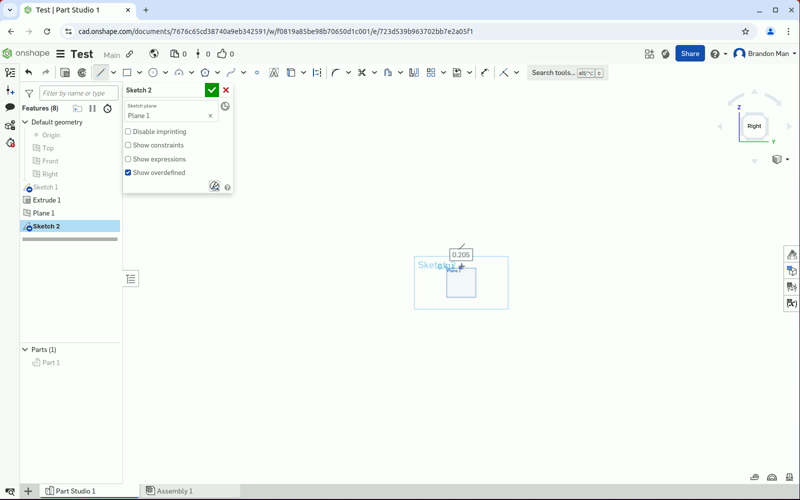
scroll(6)
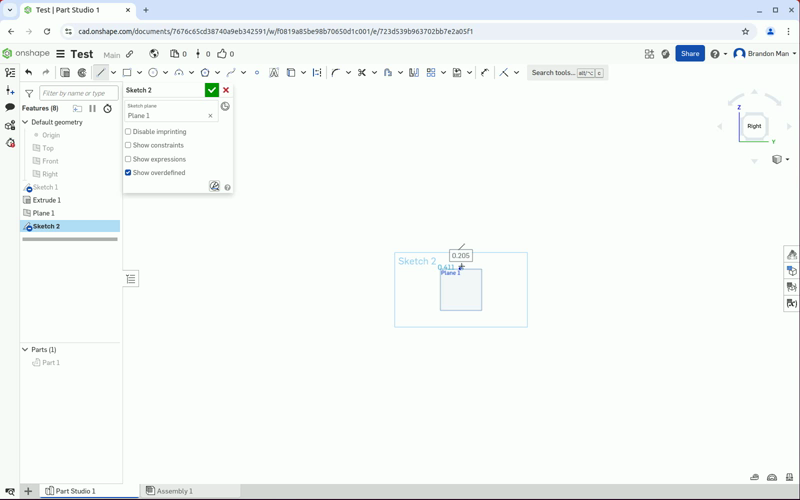
scroll(6)
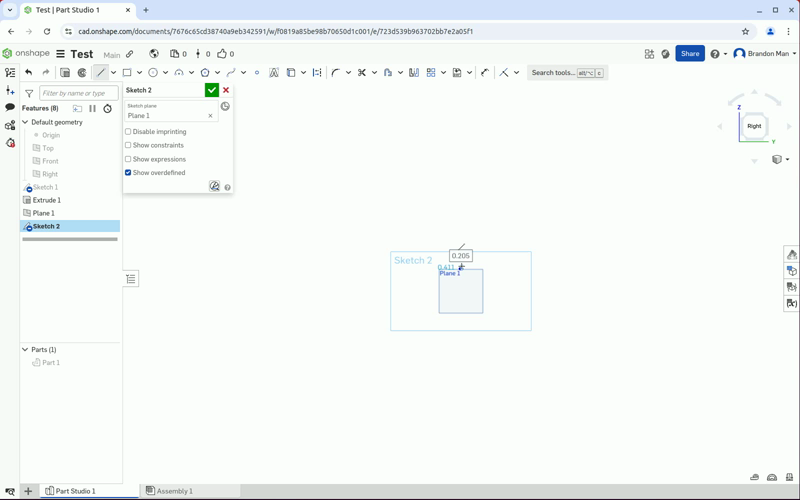
scroll(6)
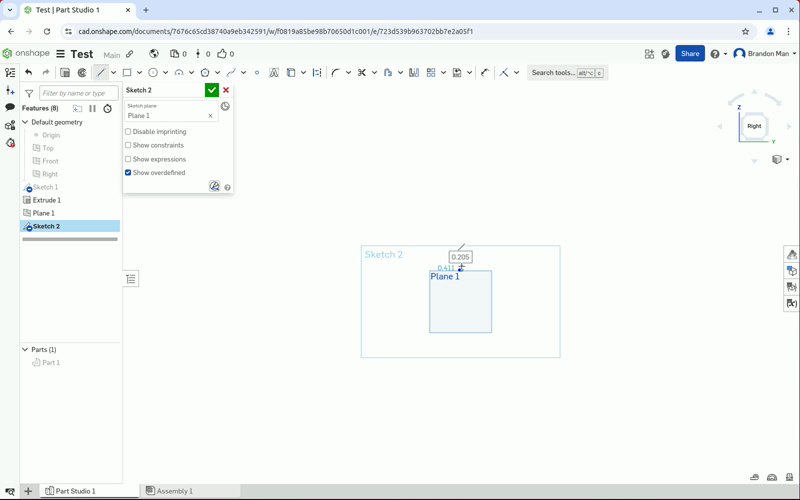
scroll(6)
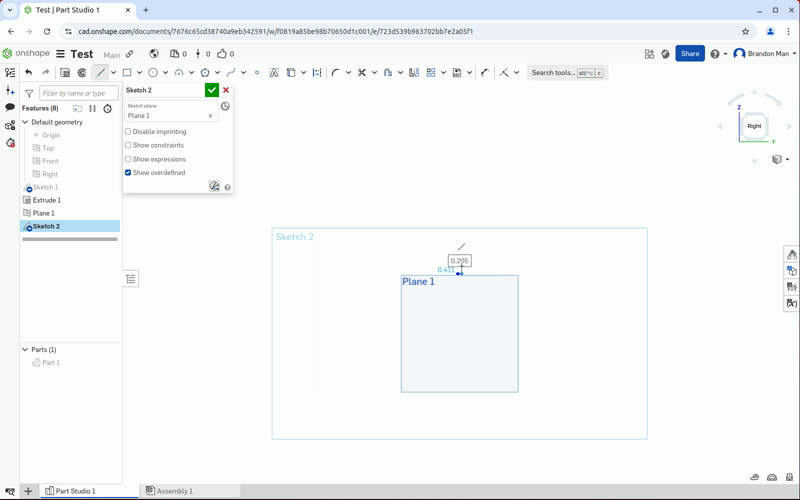
scroll(6)
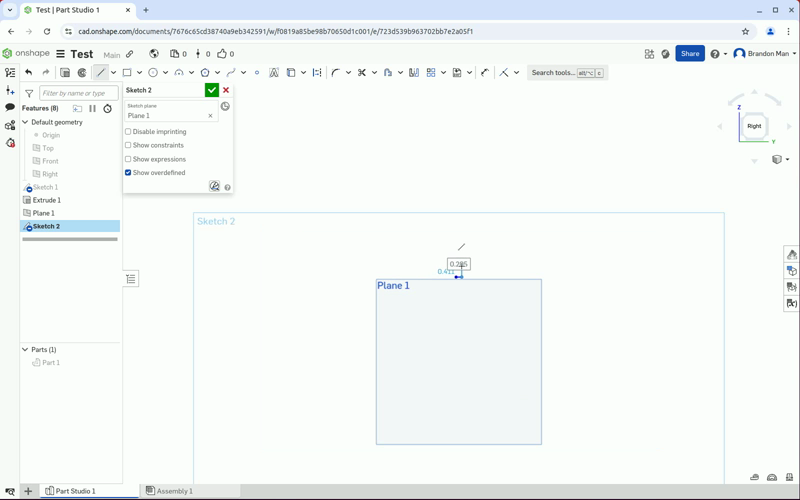
scroll(6)
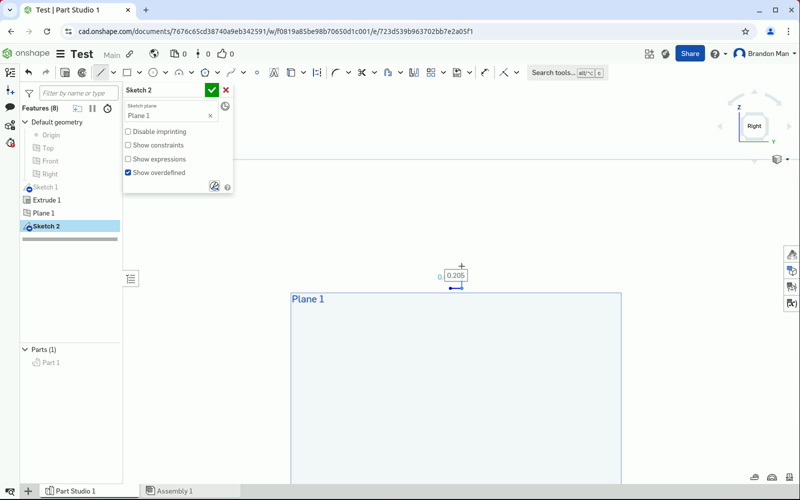
click(461, 265)
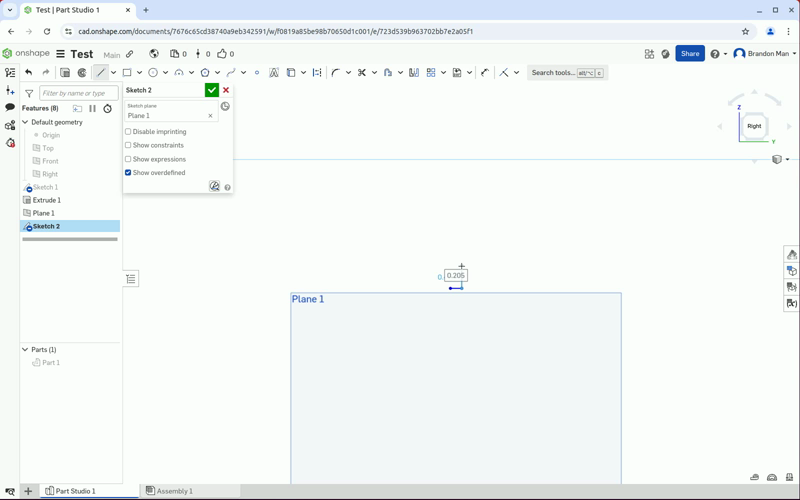
scroll(-6)
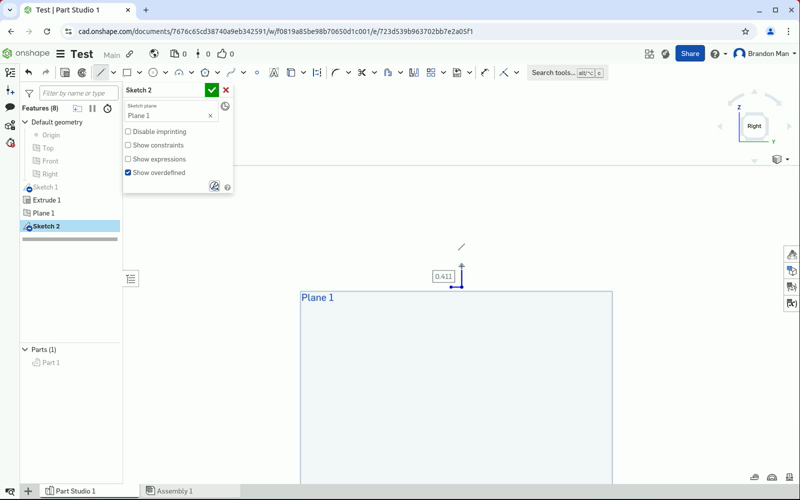
scroll(-6)
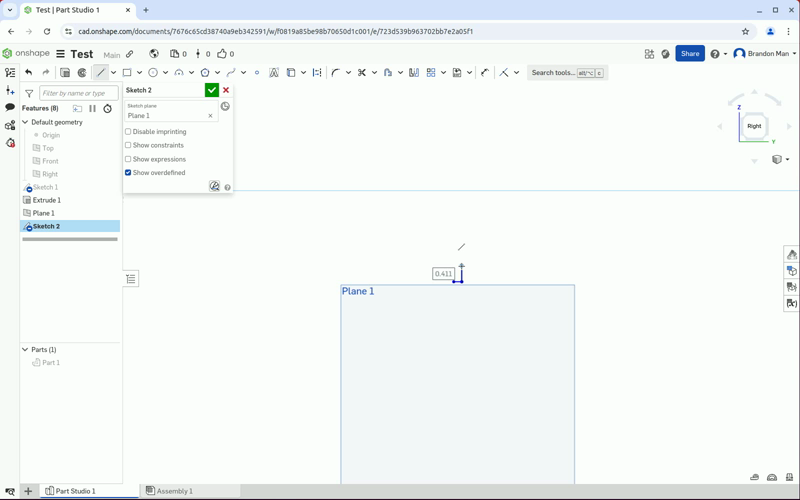
scroll(-6)
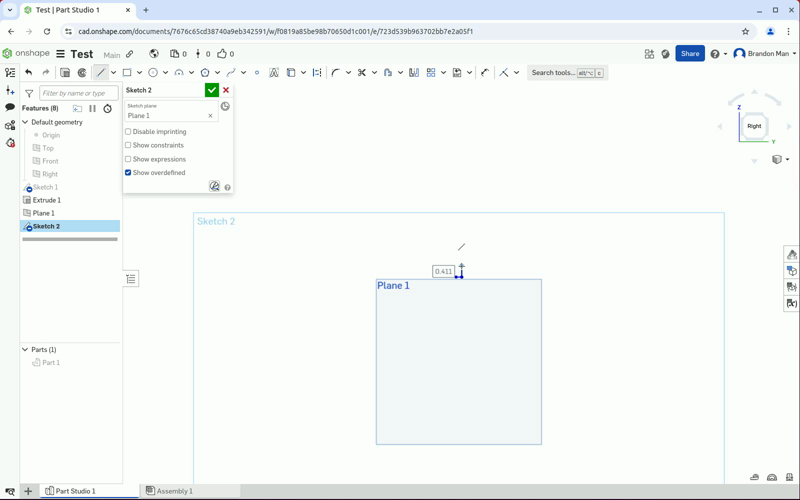
scroll(-6)
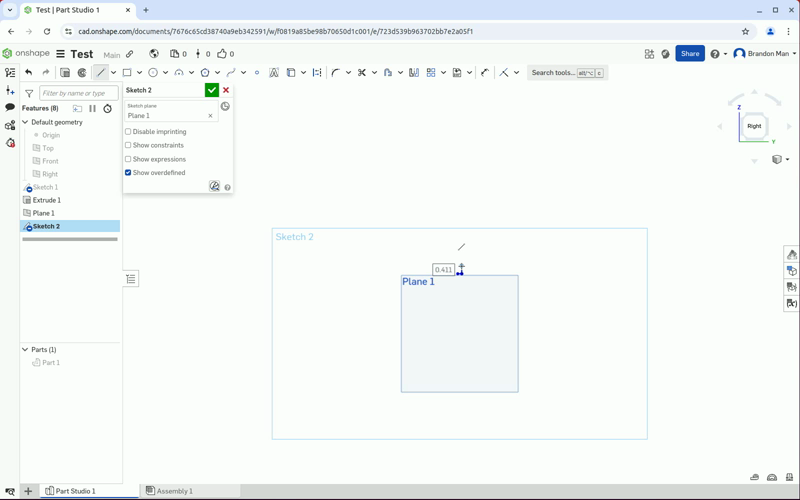
scroll(-6)
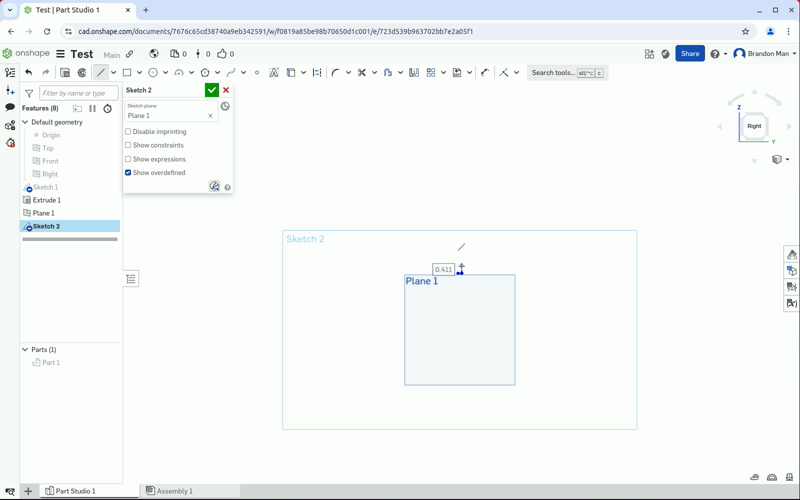
scroll(-6)
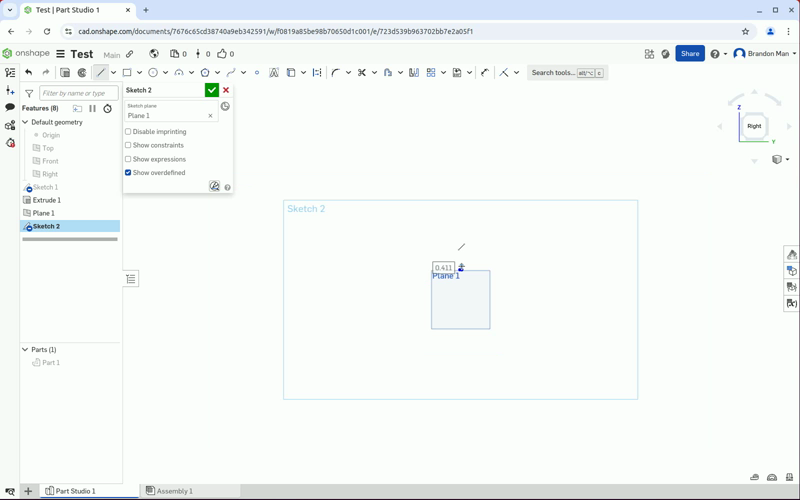
scroll(-6)
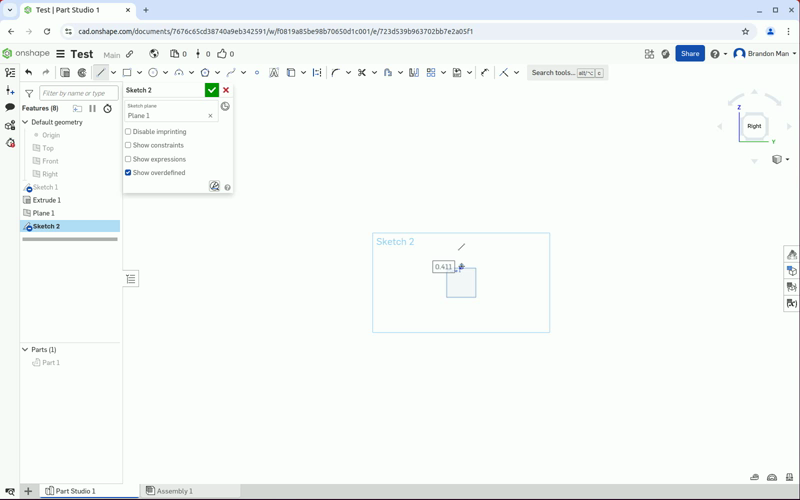
key_up(shift)
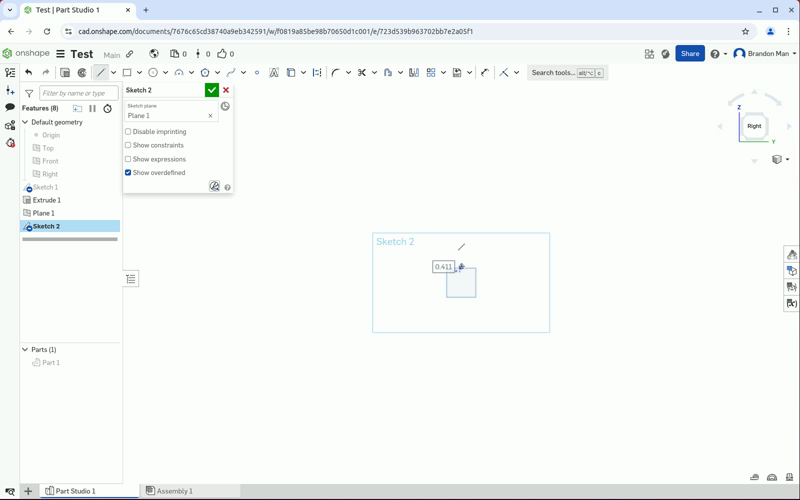
key(esc)
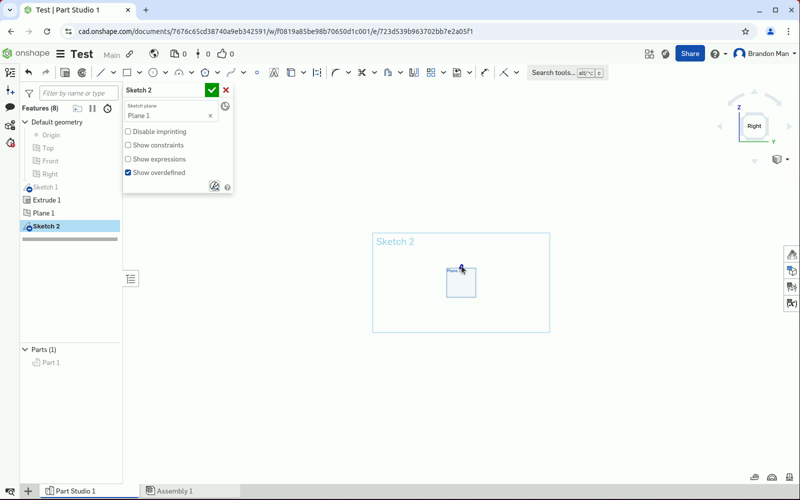
key(a)
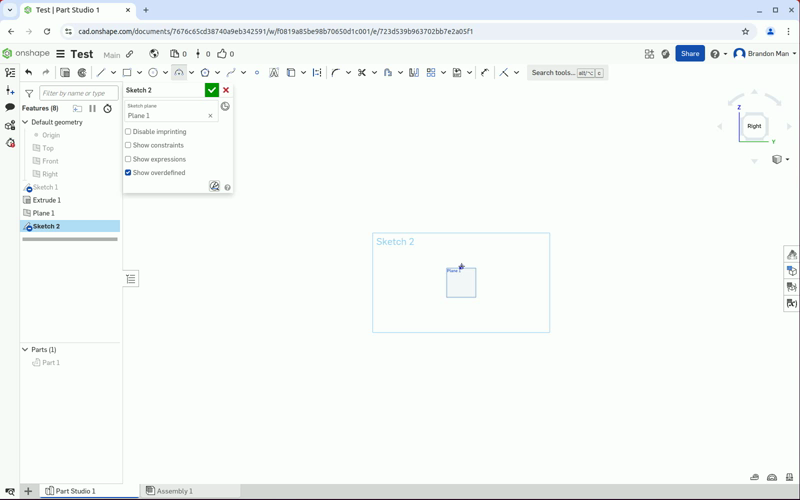
mouse_move(461, 265)
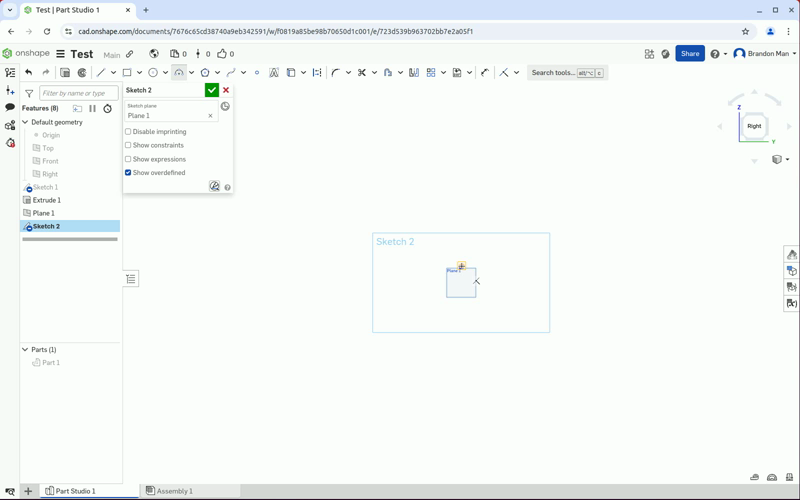
scroll(6)
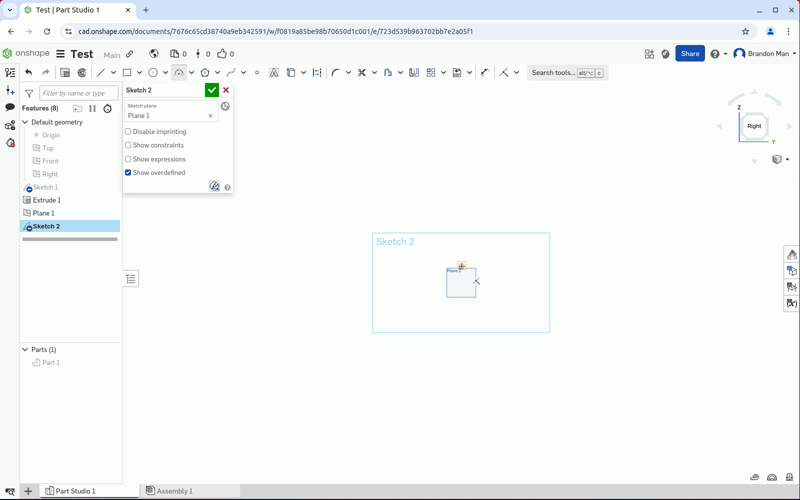
scroll(6)
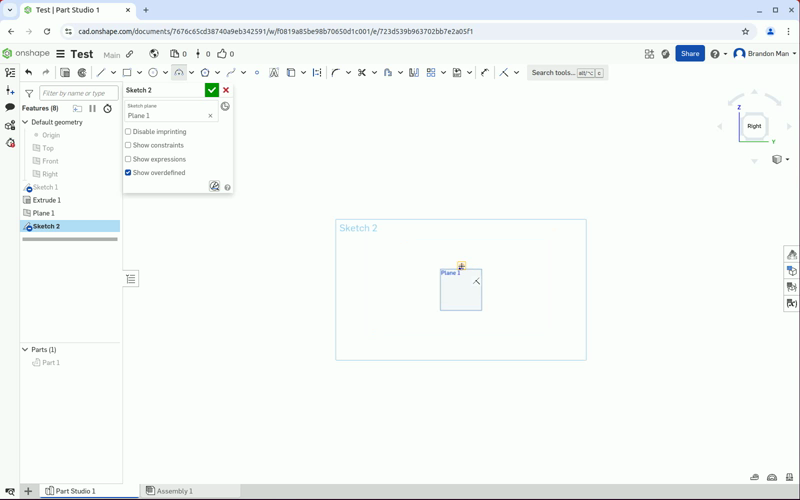
scroll(6)
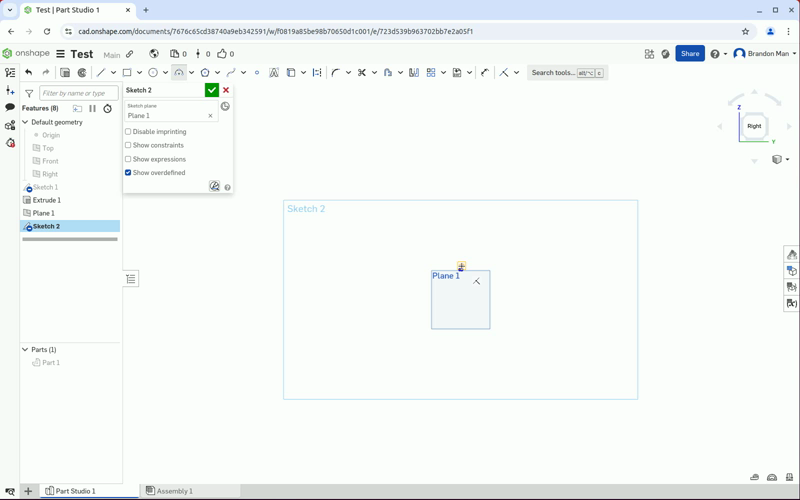
scroll(6)
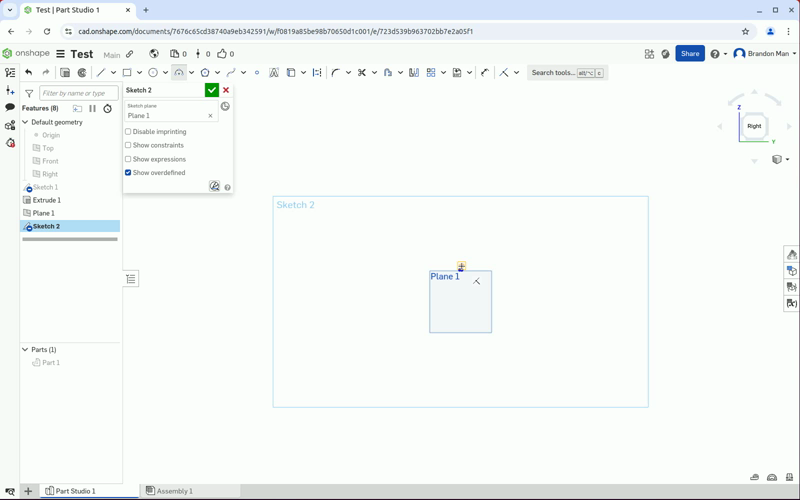
scroll(6)
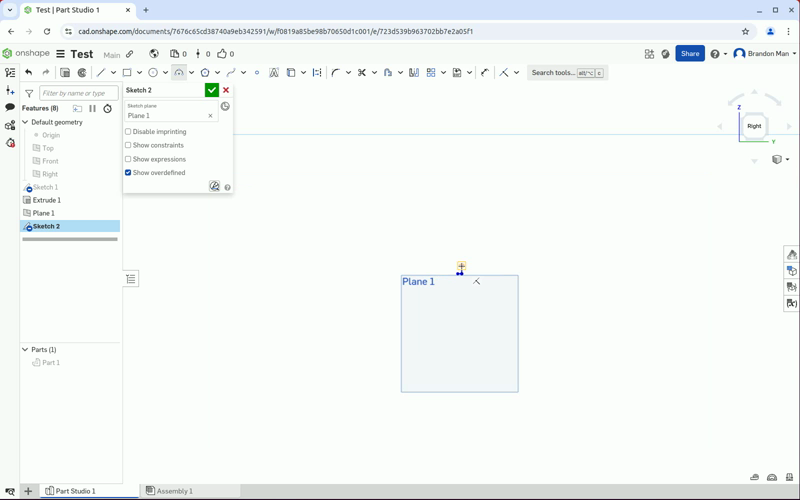
scroll(6)
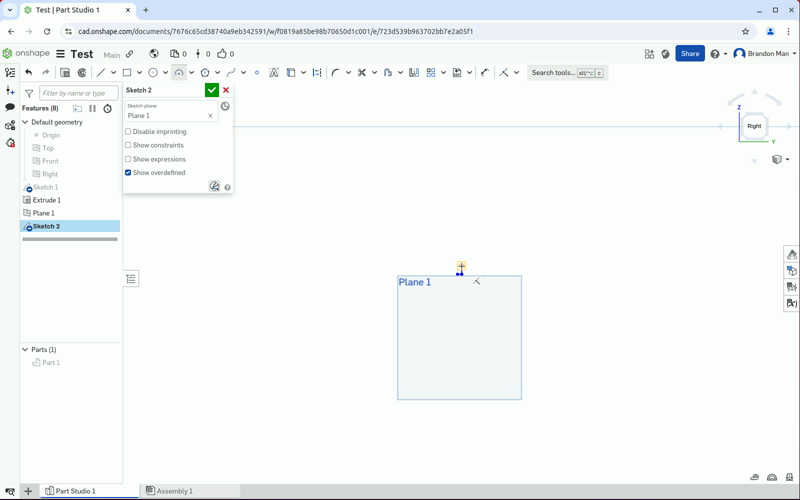
scroll(6)
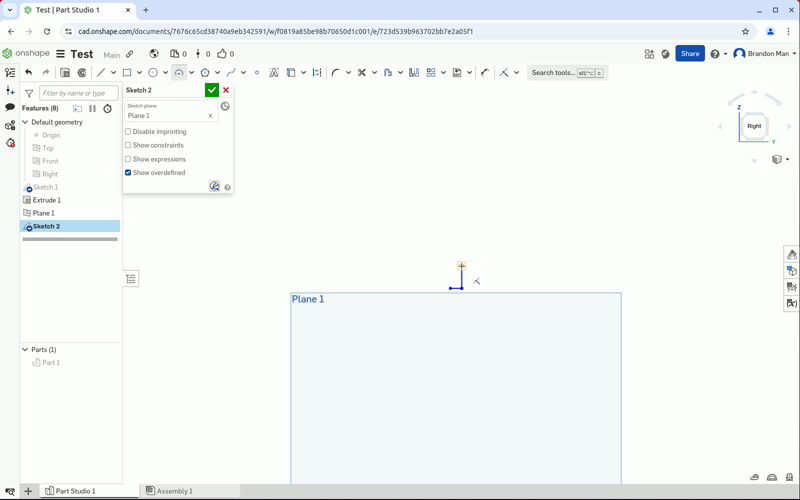
click(461, 265)
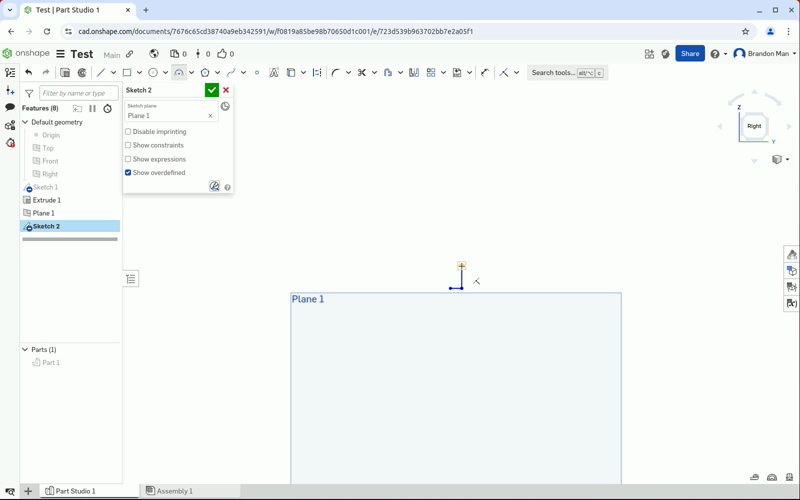
scroll(-6)
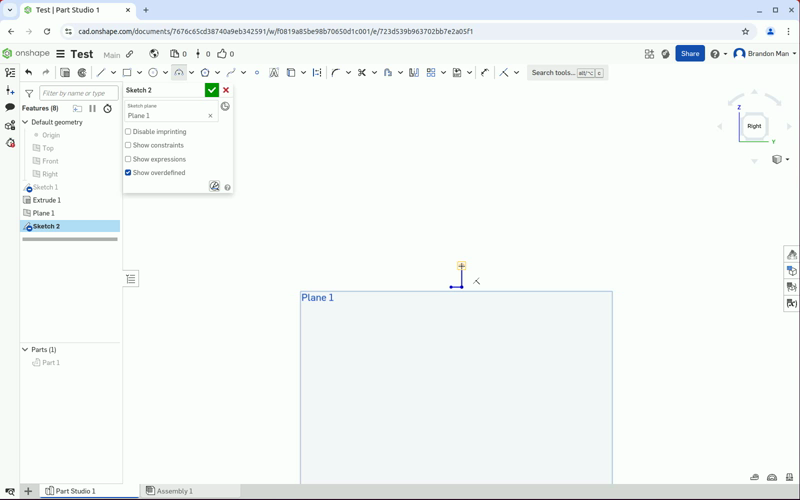
scroll(-6)
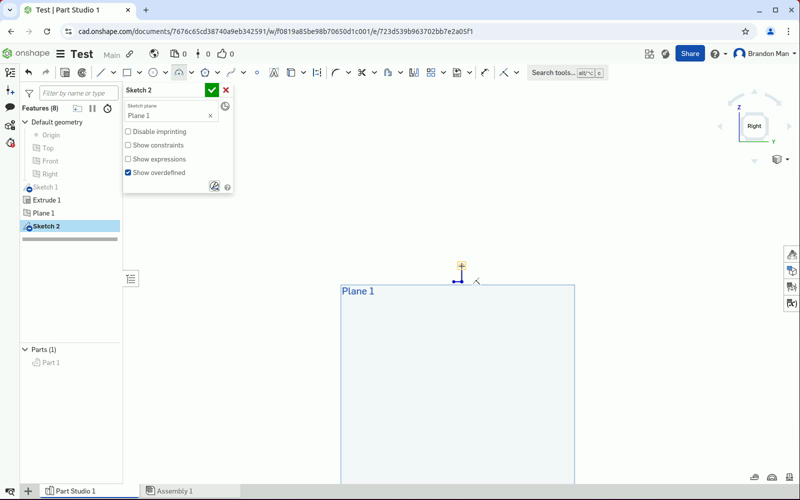
scroll(-6)
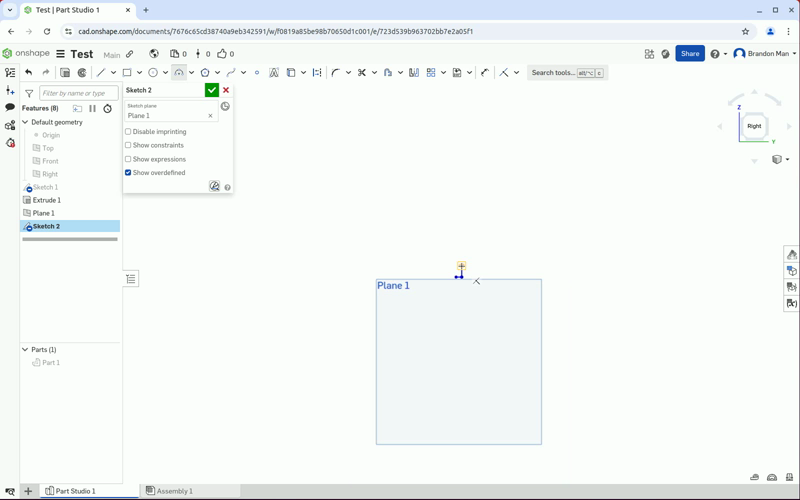
scroll(-6)
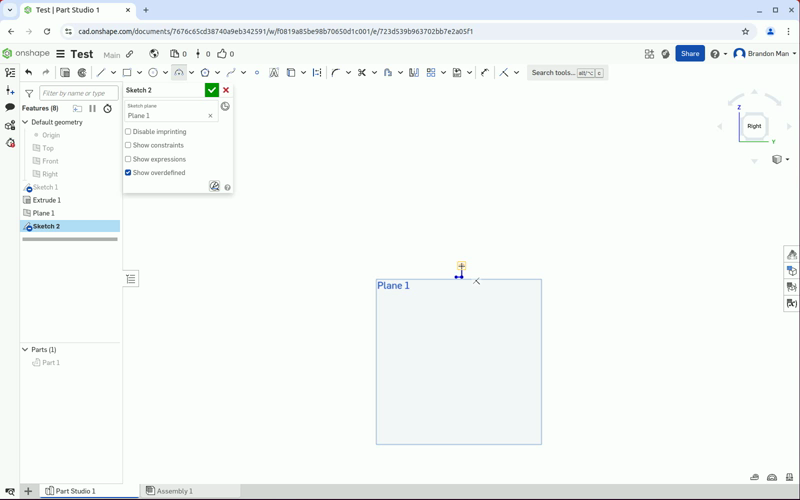
scroll(-6)
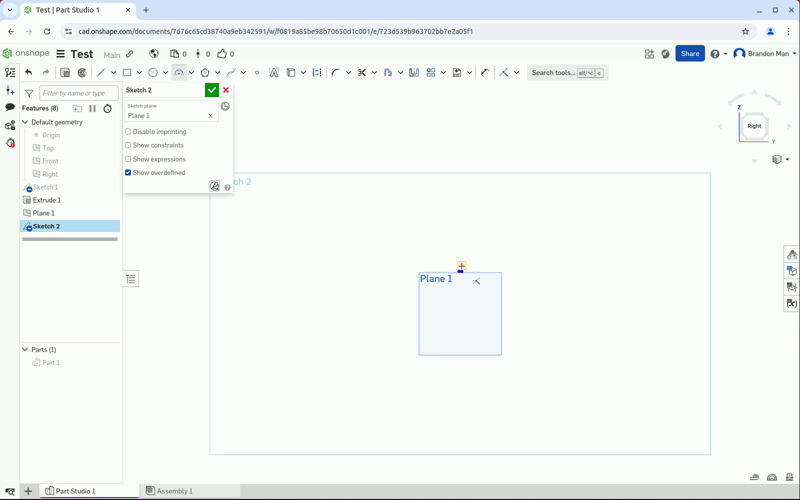
scroll(-6)
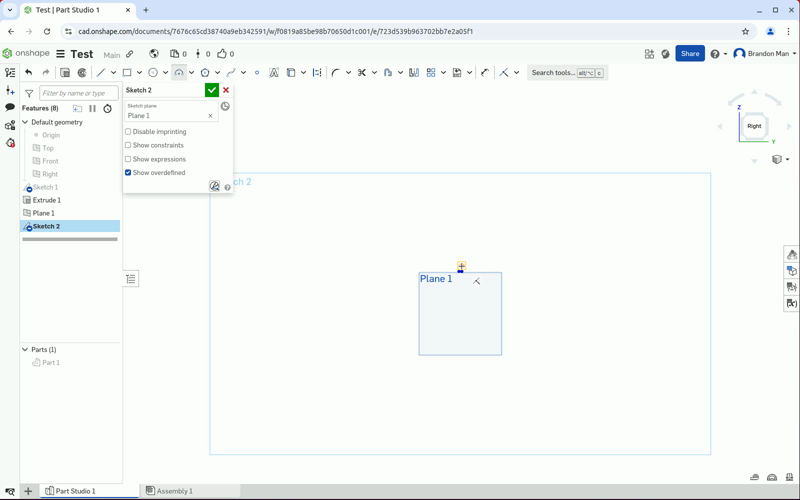
scroll(-6)
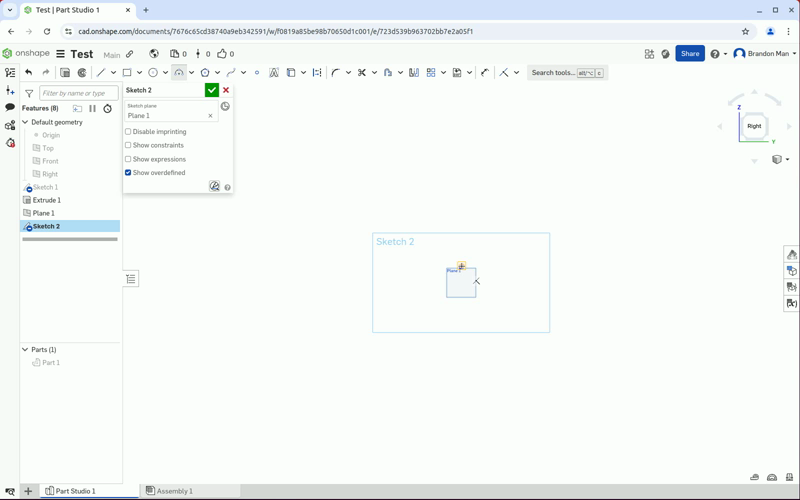
key_down(shift)
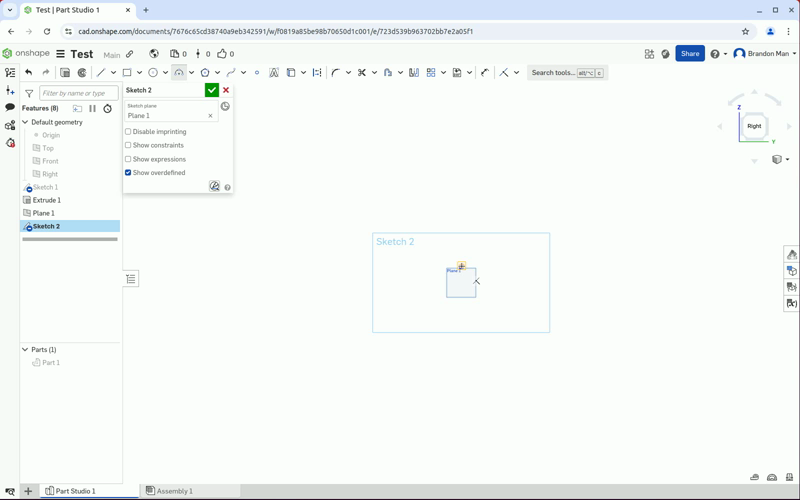
mouse_move(460, 265)
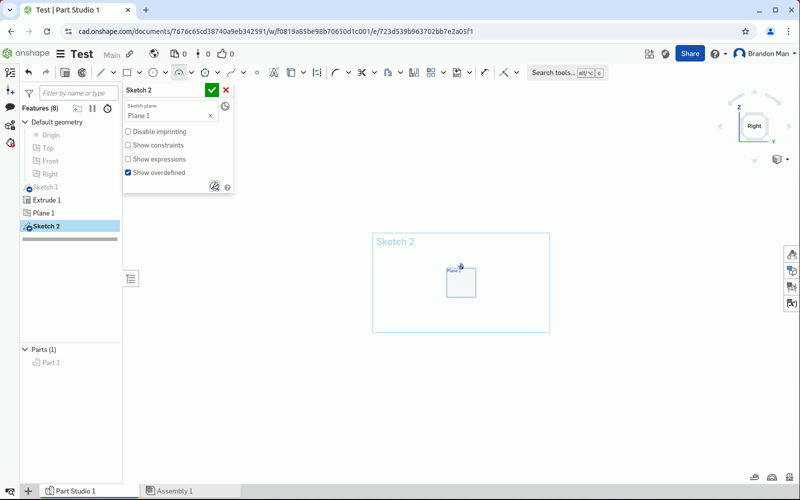
scroll(6)
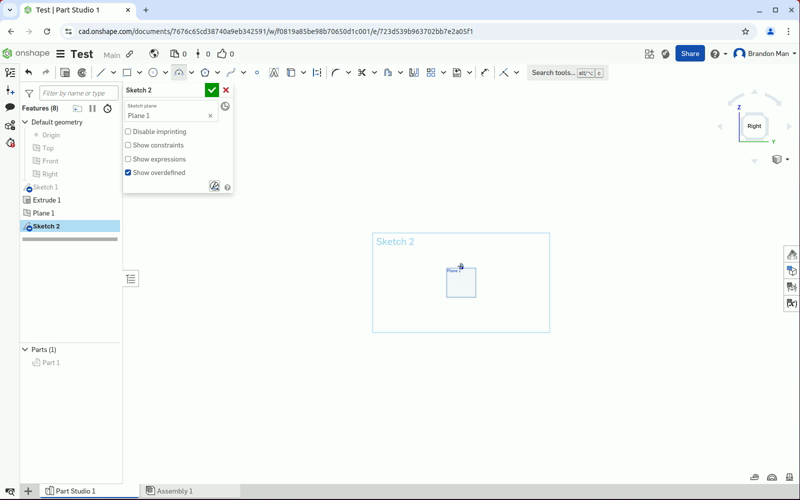
scroll(6)
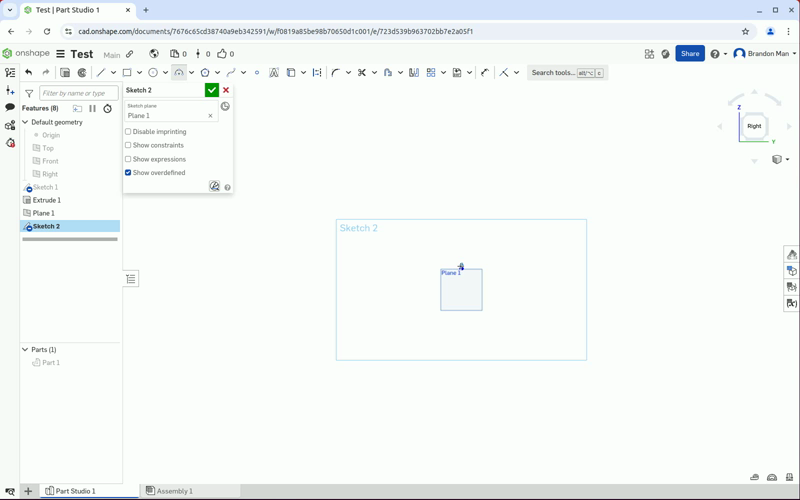
scroll(6)
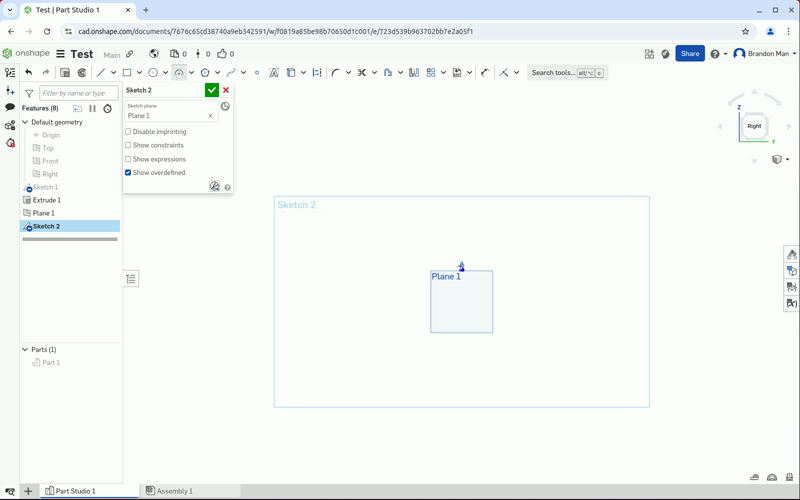
scroll(6)
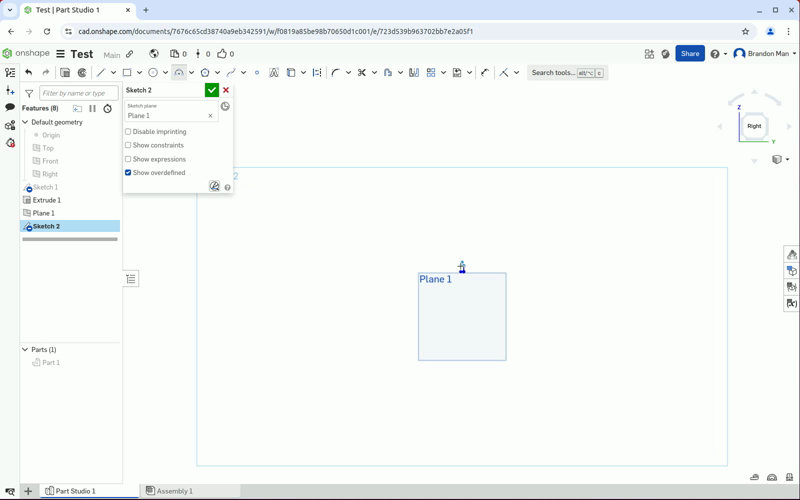
scroll(6)
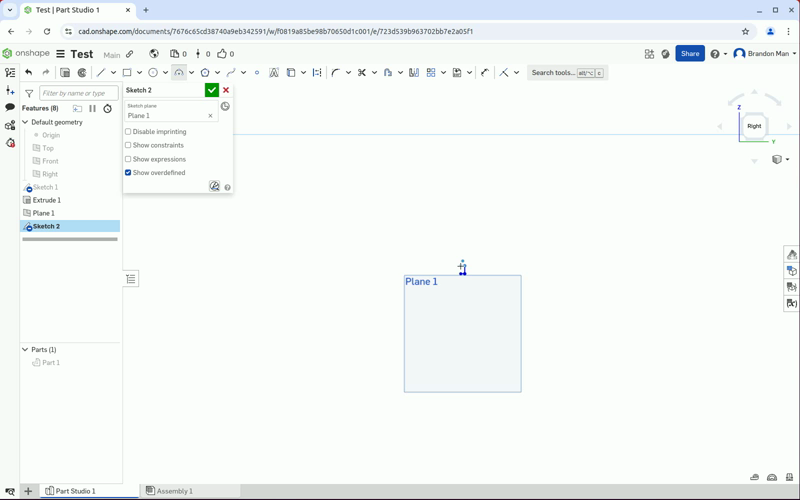
scroll(6)
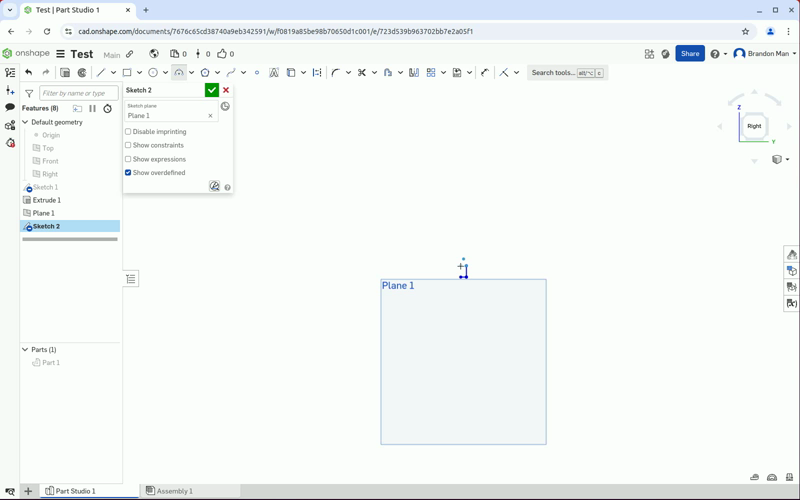
scroll(6)
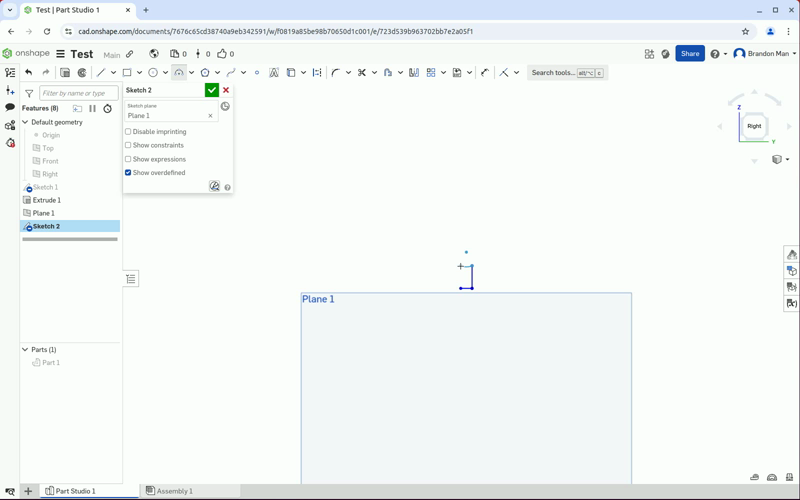
click(460, 265)
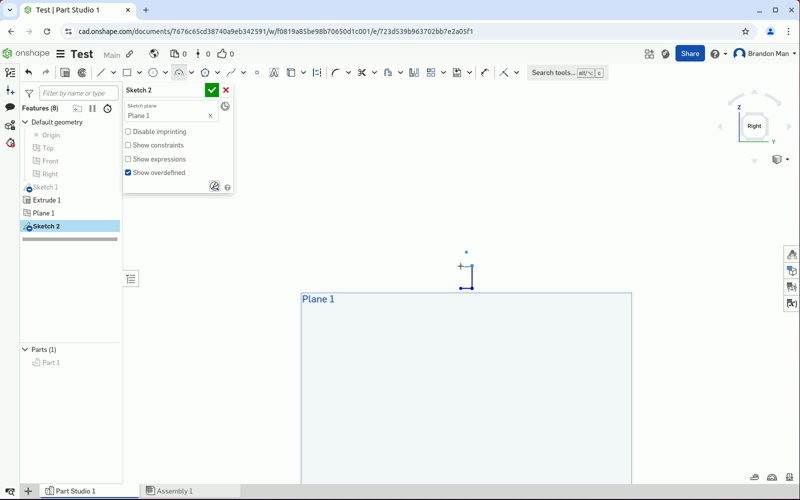
scroll(-6)
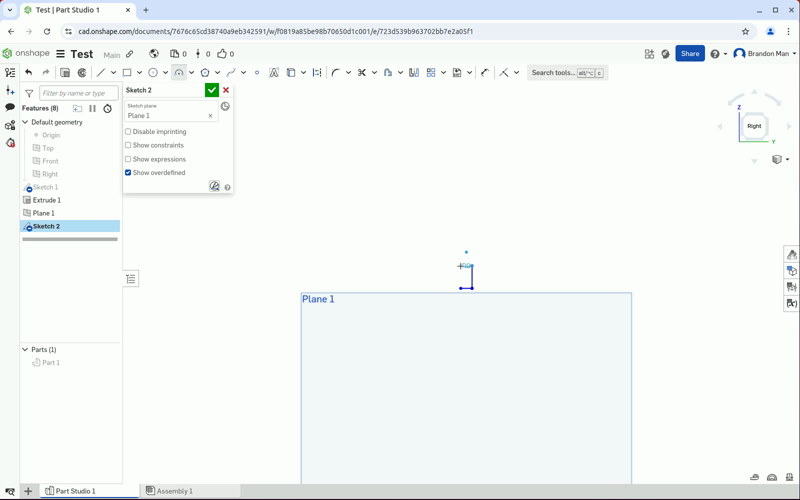
scroll(-6)
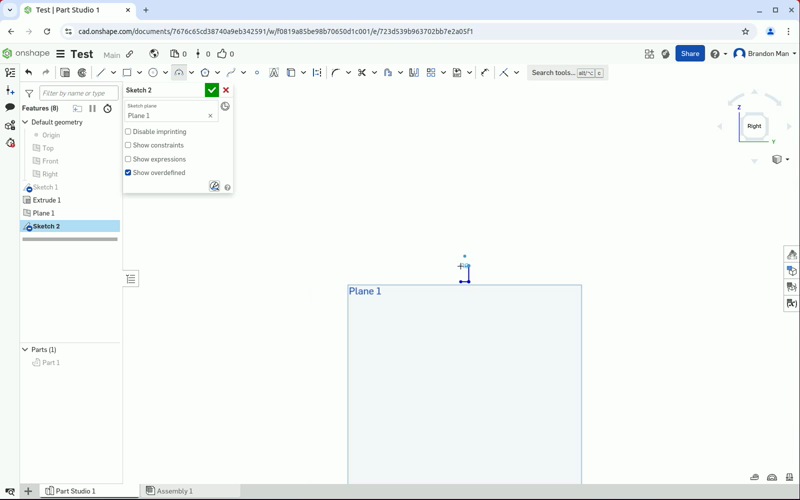
scroll(-6)
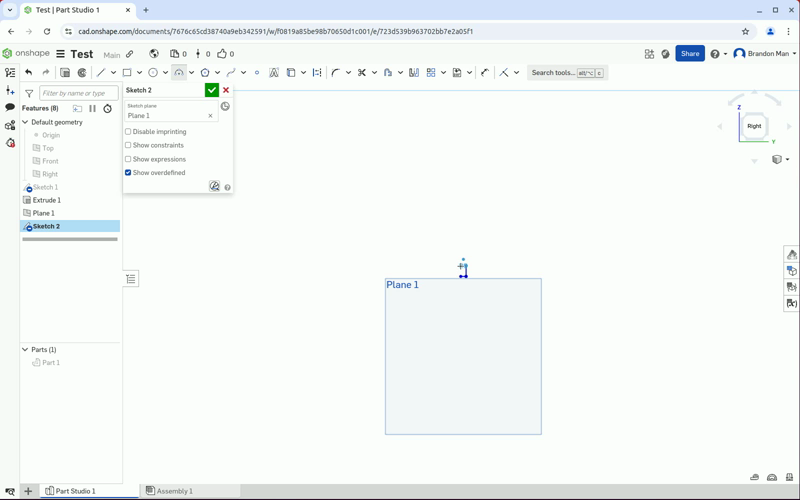
scroll(-6)
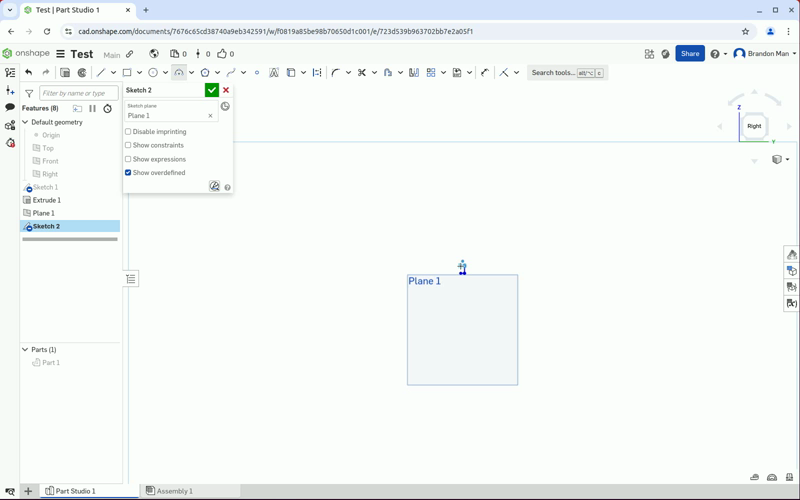
scroll(-6)
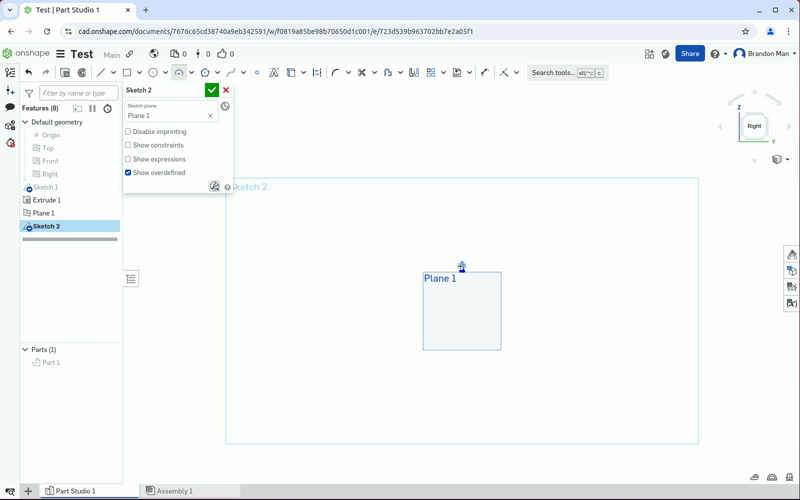
scroll(-6)
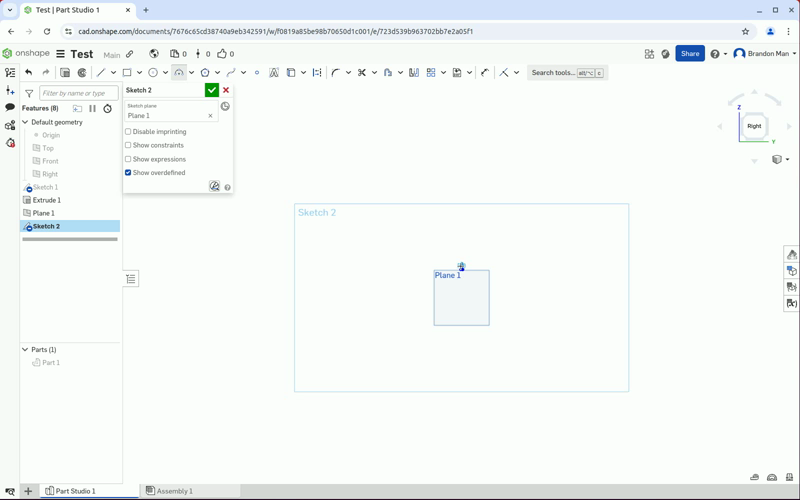
scroll(-6)
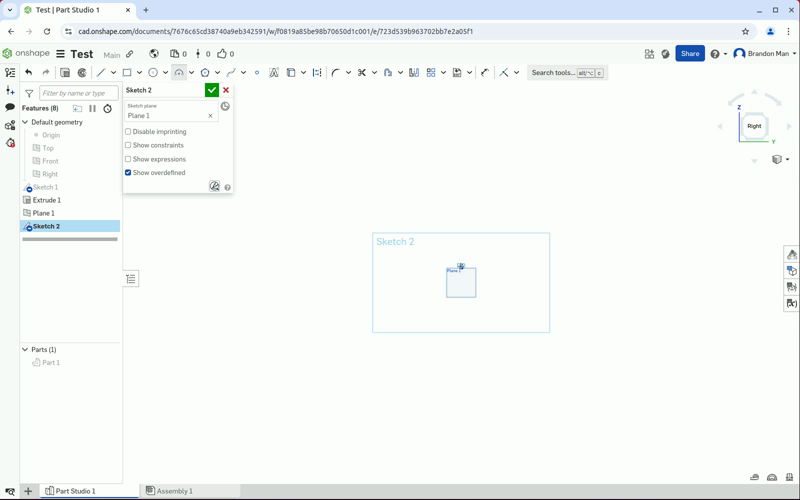
mouse_move(461, 262)
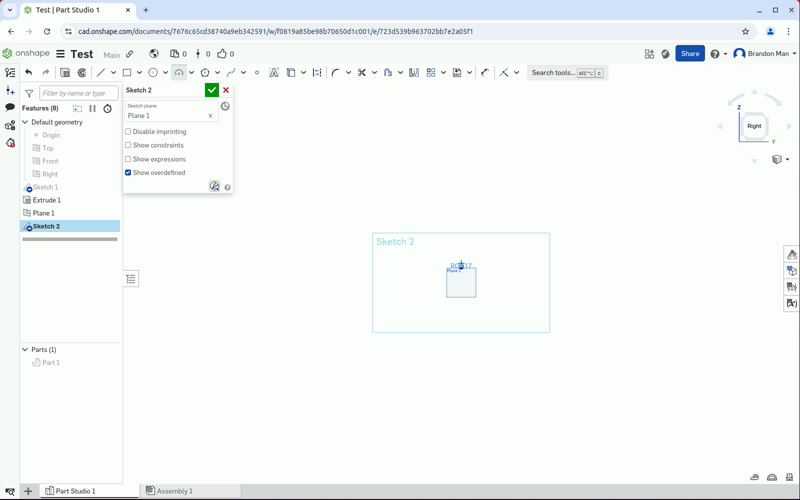
scroll(6)
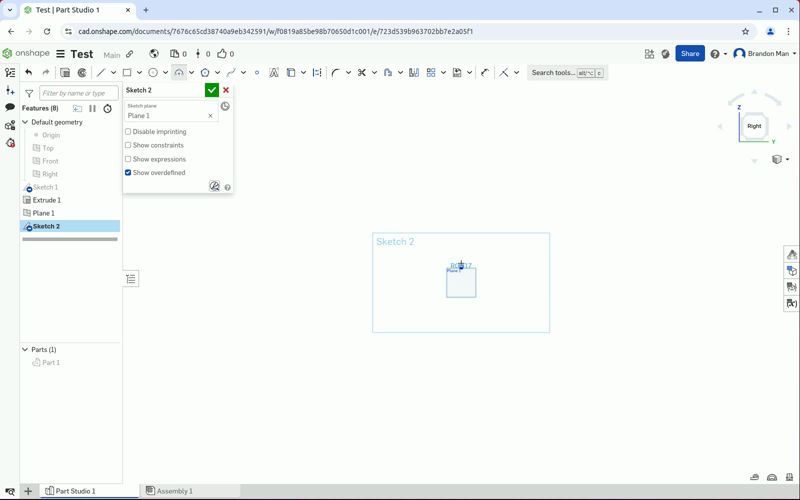
scroll(6)
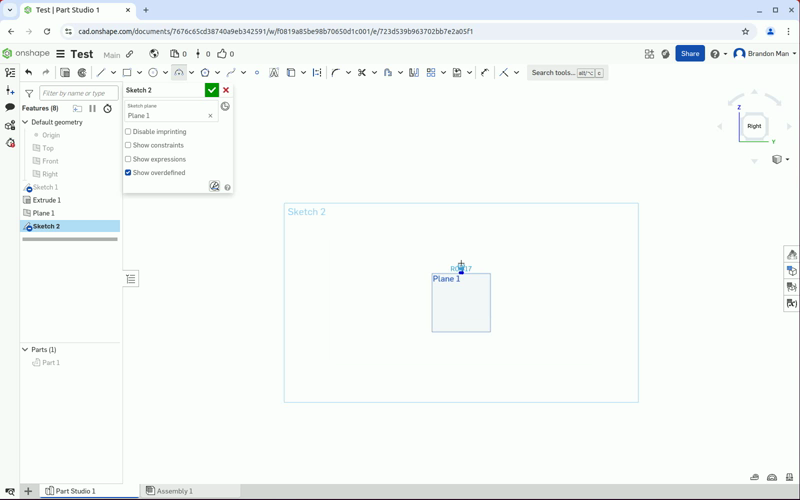
scroll(6)
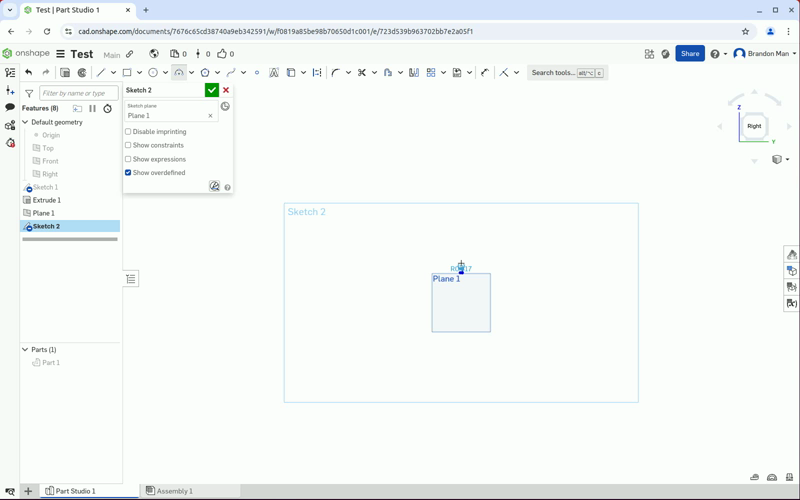
scroll(6)
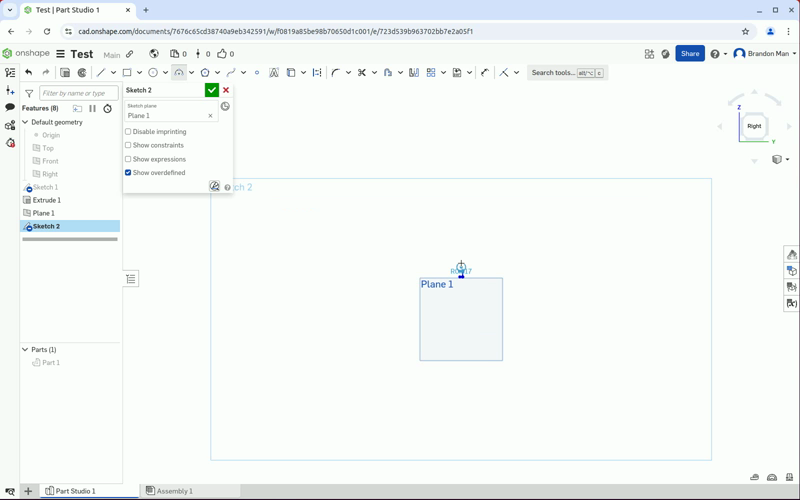
scroll(6)
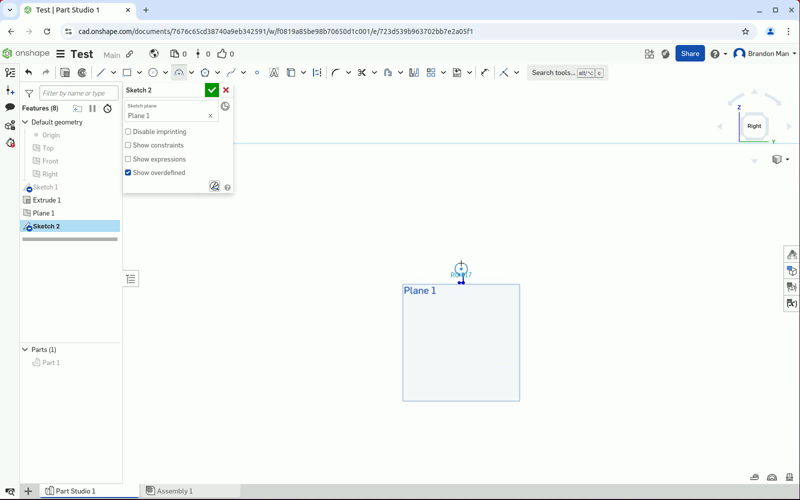
scroll(6)
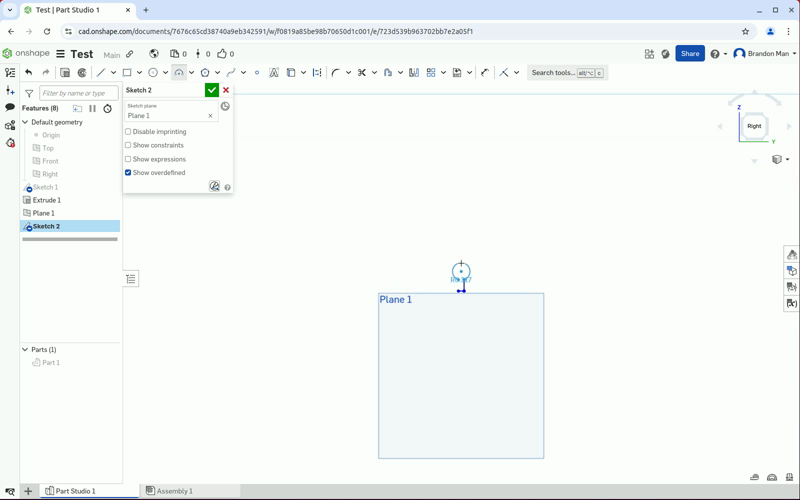
scroll(6)
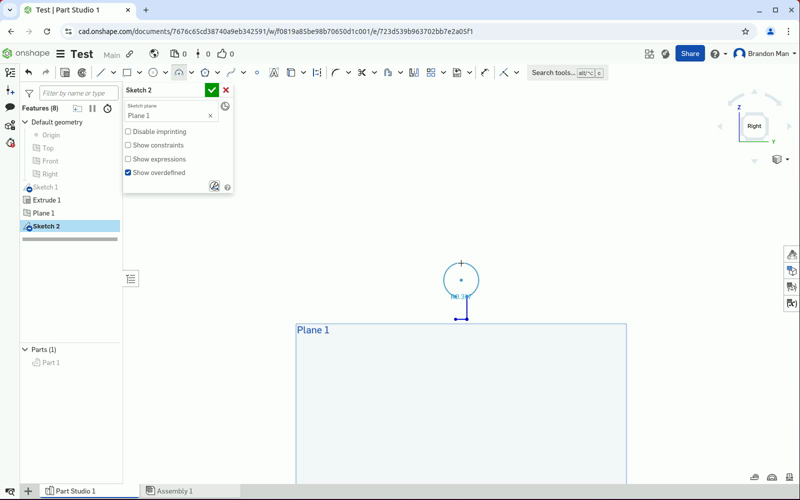
click(461, 262)
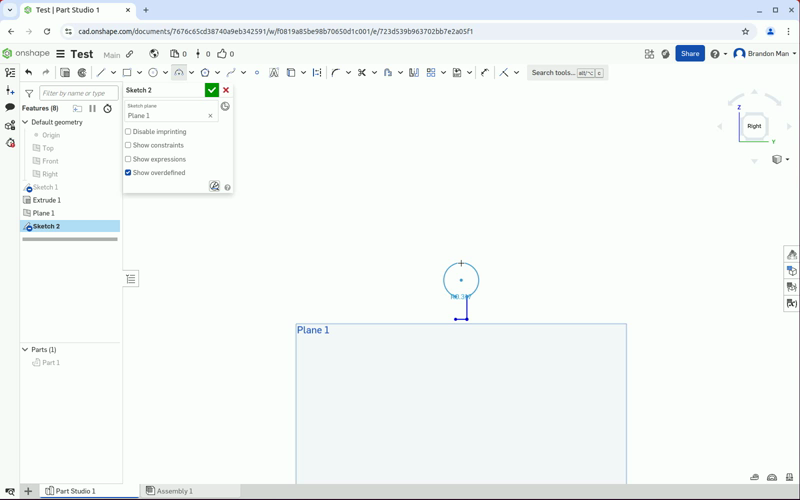
scroll(-6)
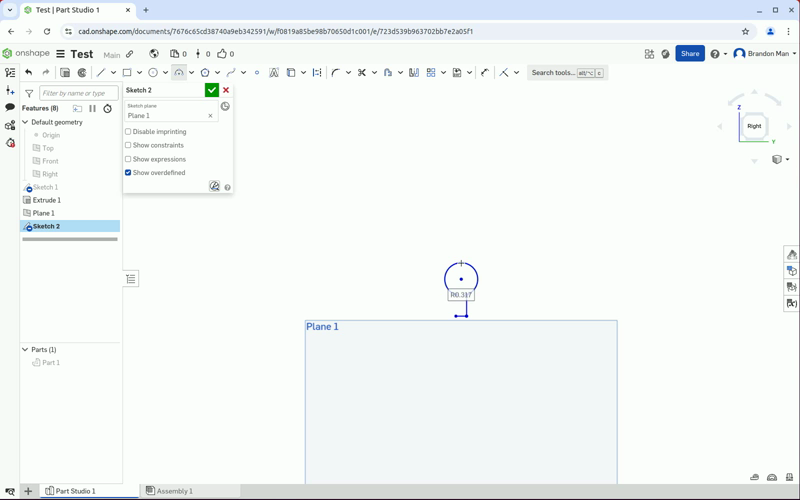
scroll(-6)
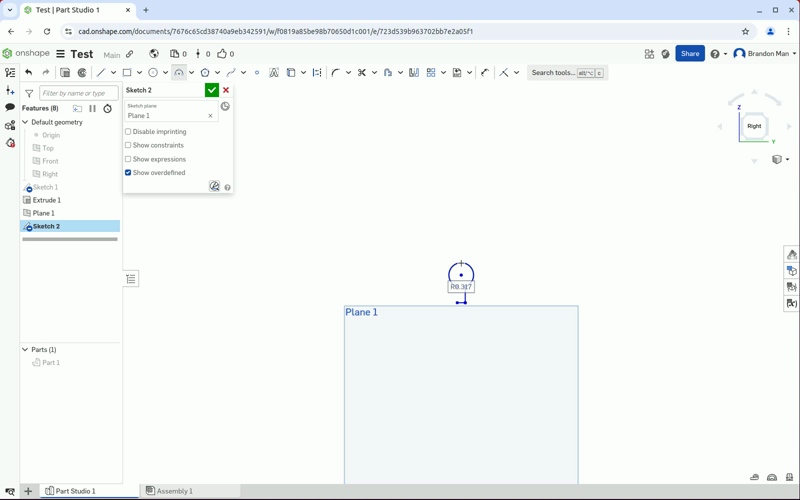
scroll(-6)
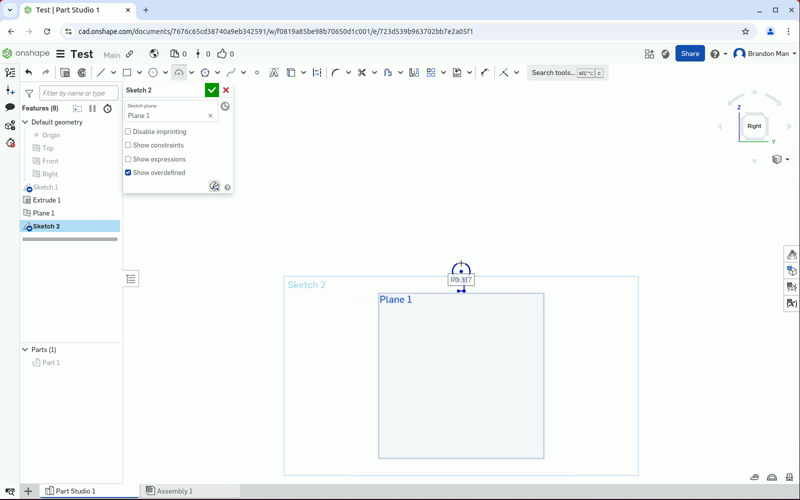
scroll(-6)
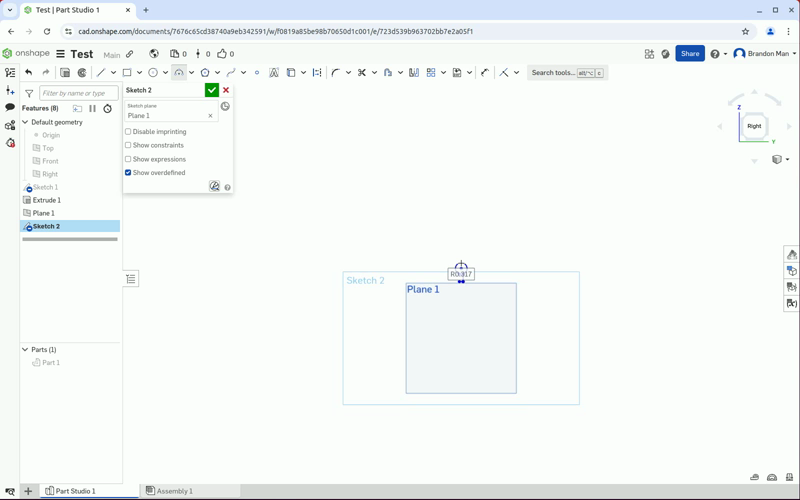
scroll(-6)
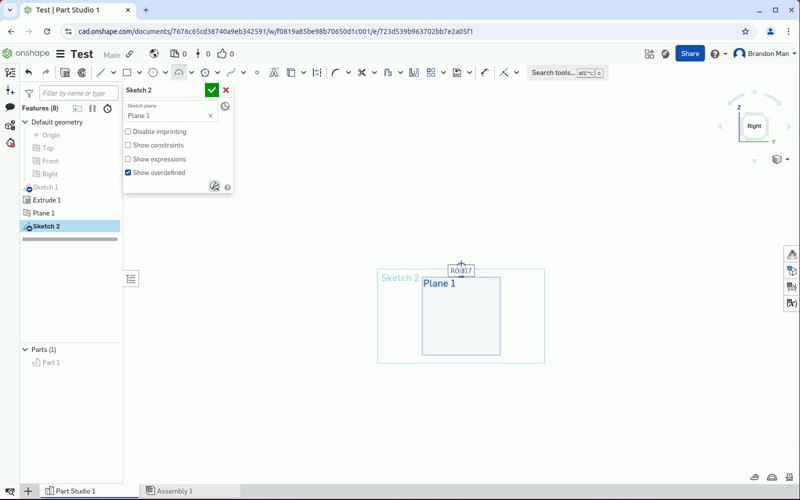
scroll(-6)
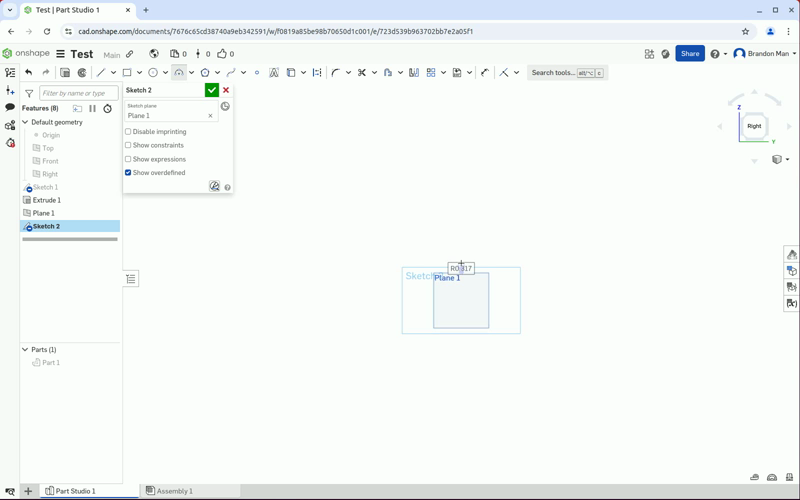
scroll(-6)
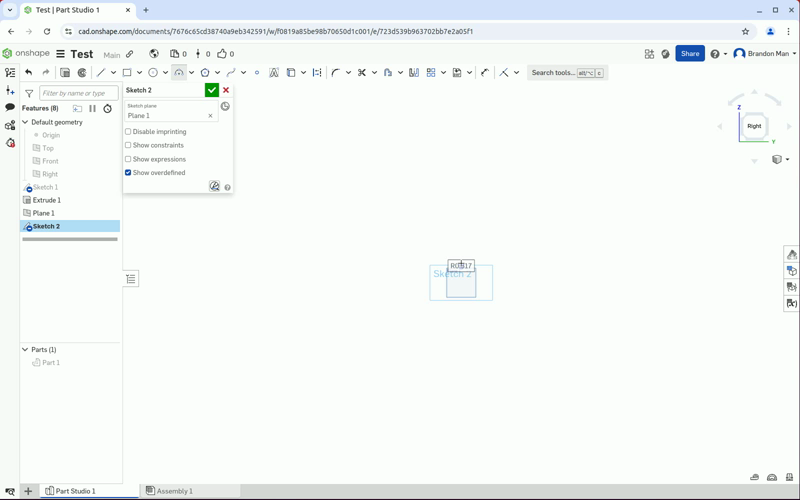
key_up(shift)
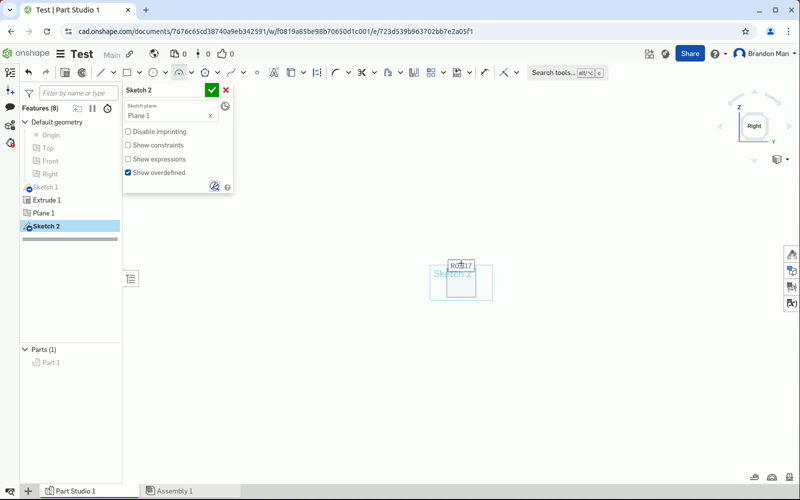
key(esc)
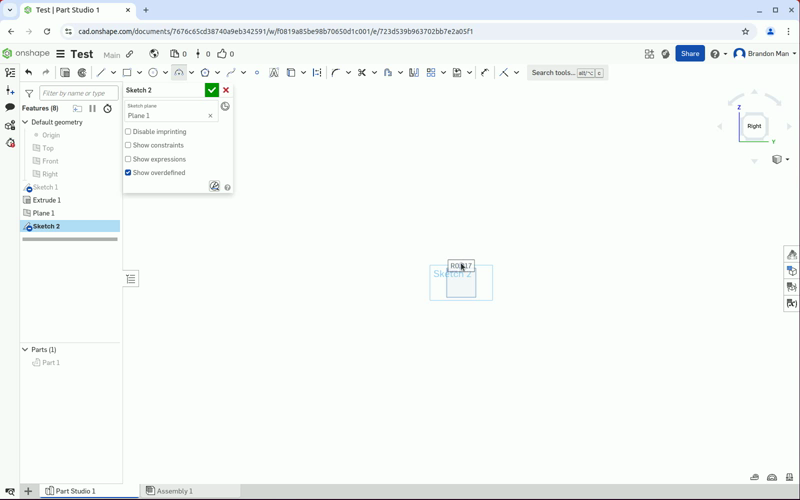
key(l)
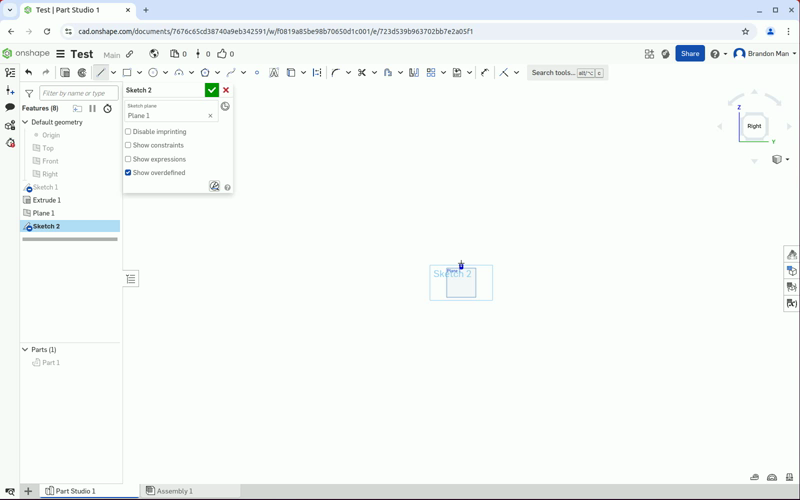
mouse_move(460, 265)
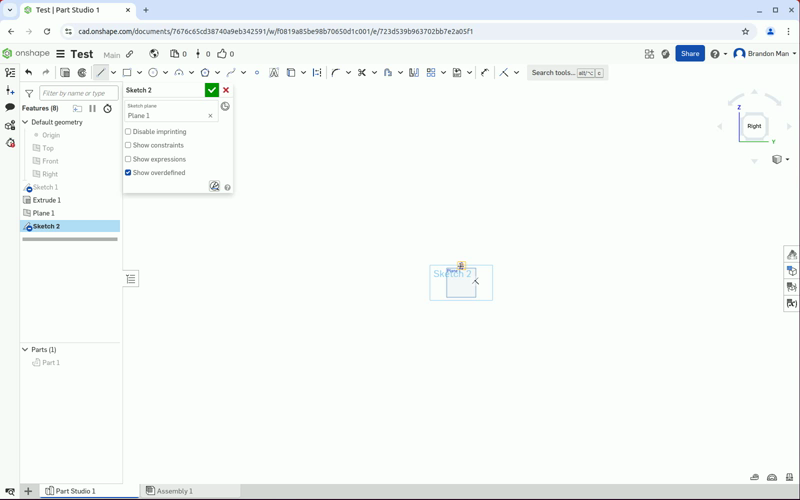
scroll(6)
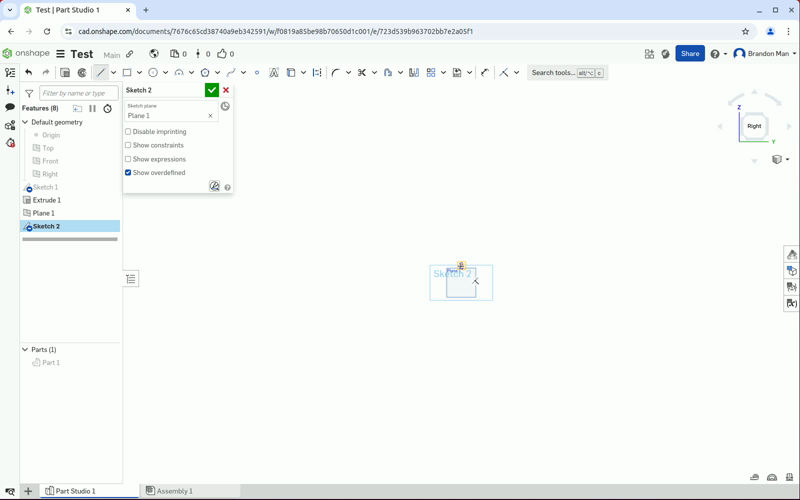
scroll(6)
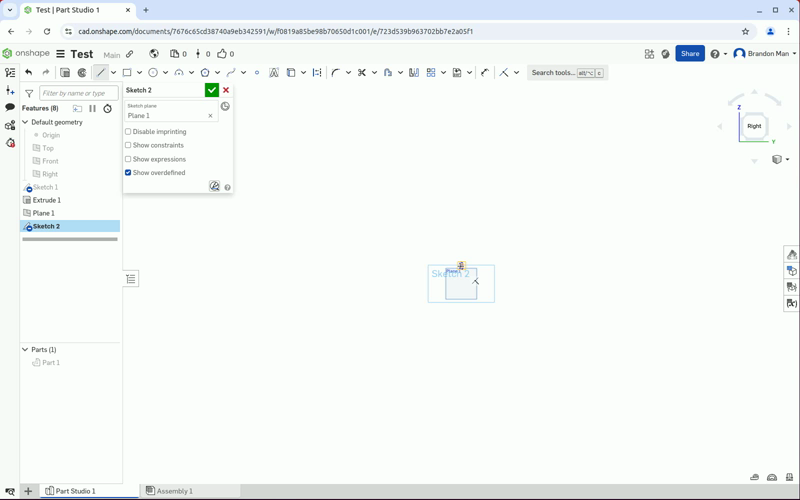
scroll(6)
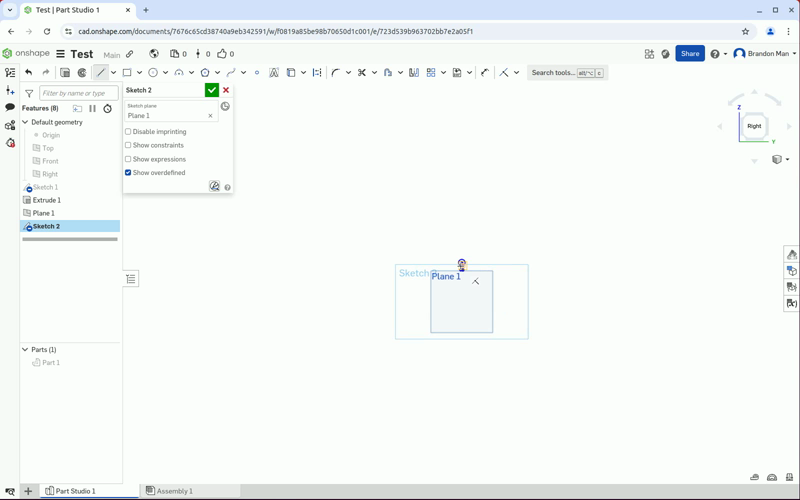
scroll(6)
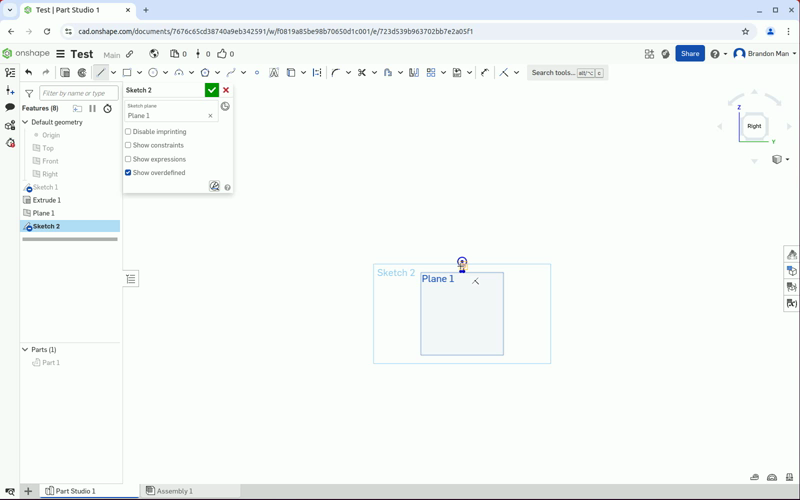
scroll(6)
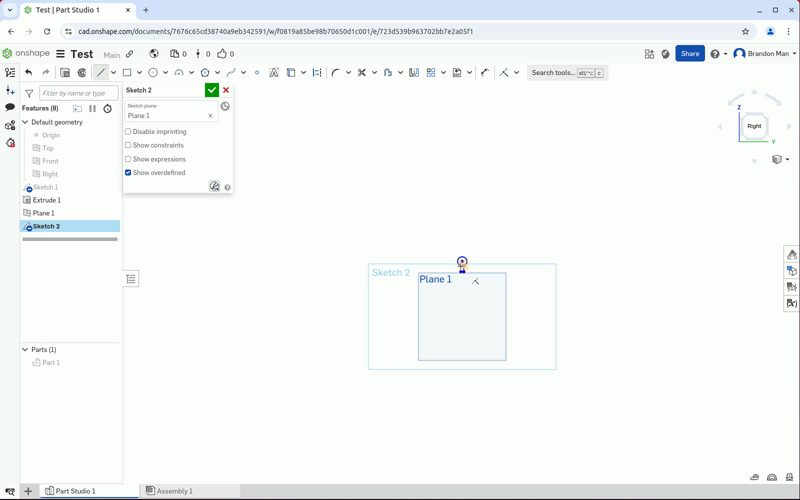
scroll(6)
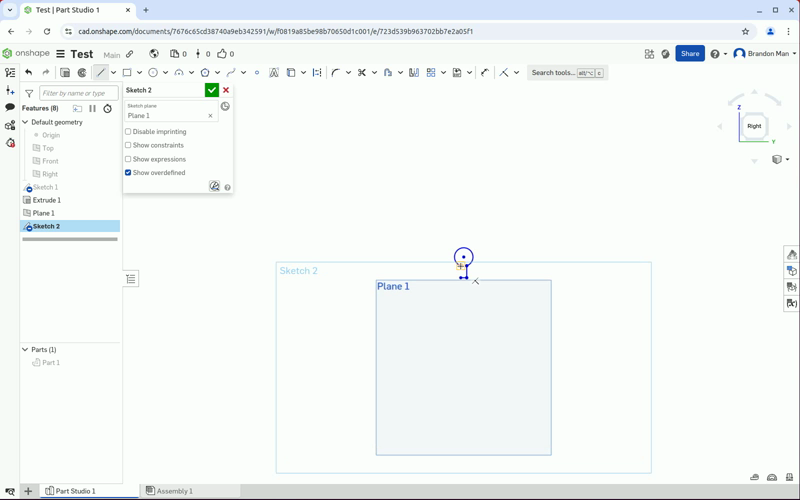
scroll(6)
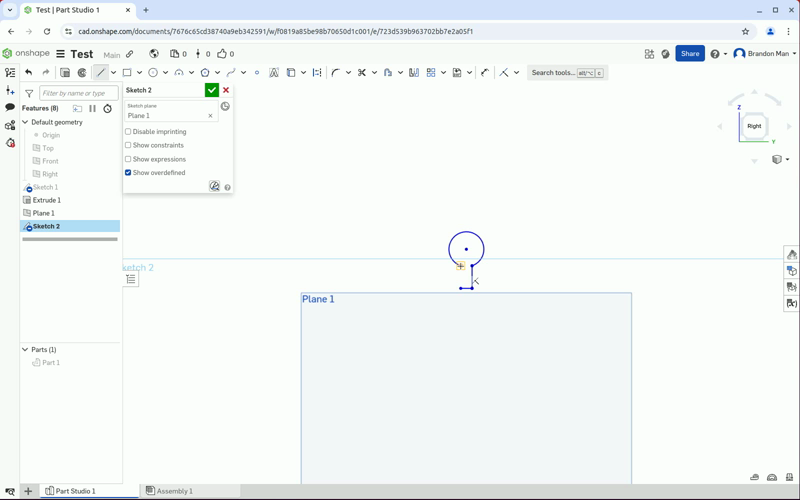
click(460, 265)
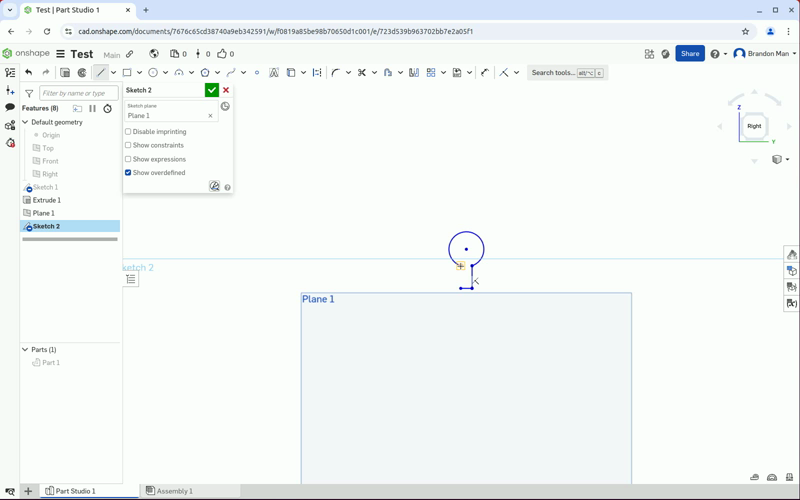
scroll(-6)
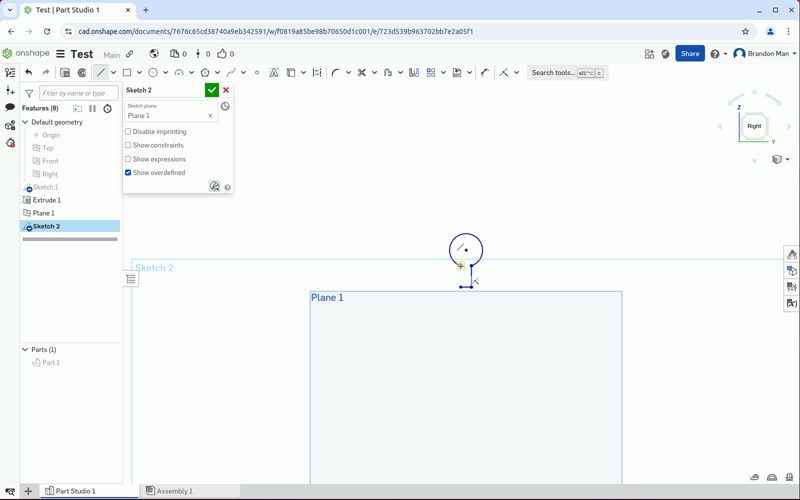
scroll(-6)
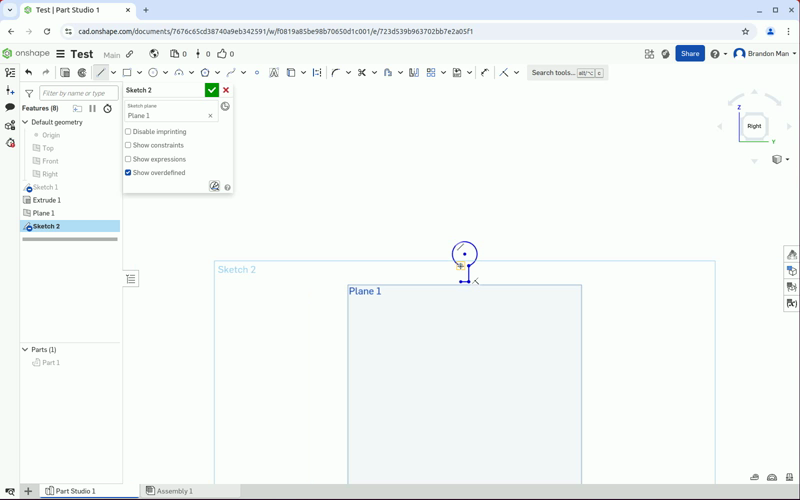
scroll(-6)
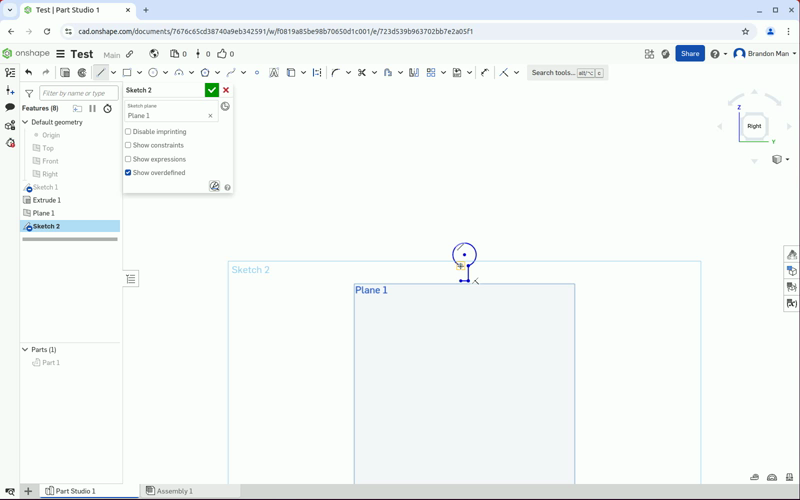
scroll(-6)
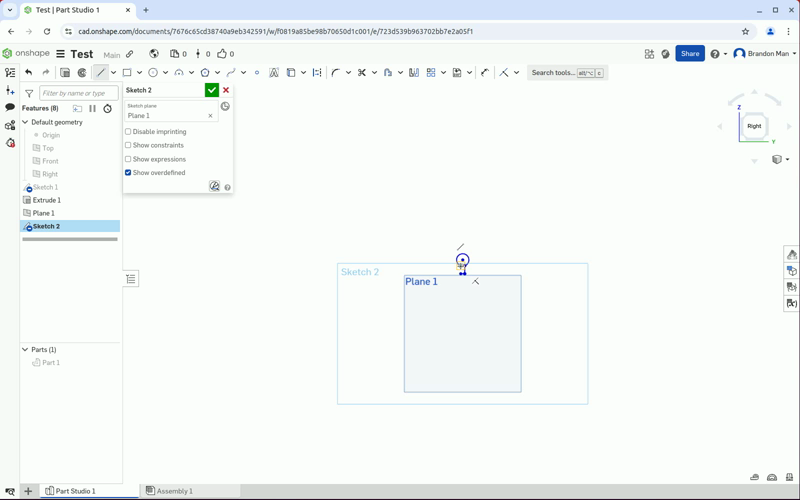
scroll(-6)
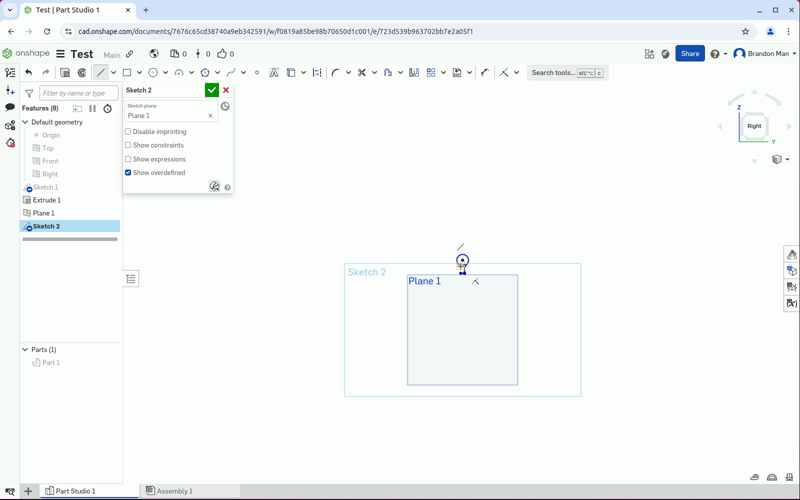
scroll(-6)
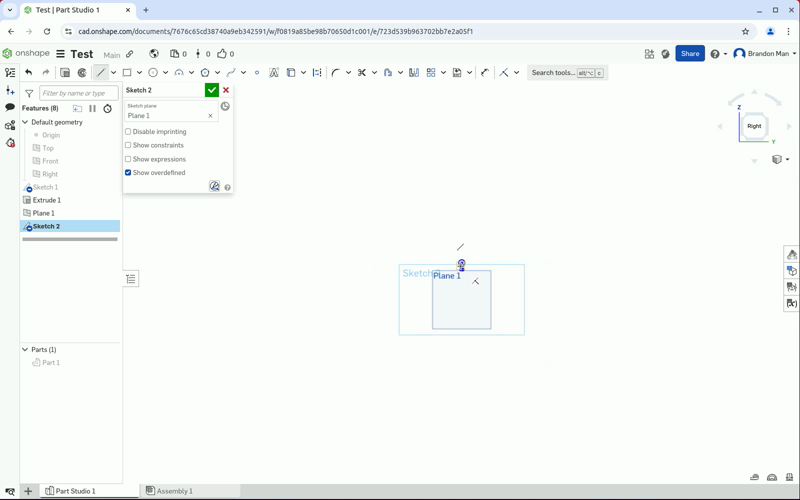
scroll(-6)
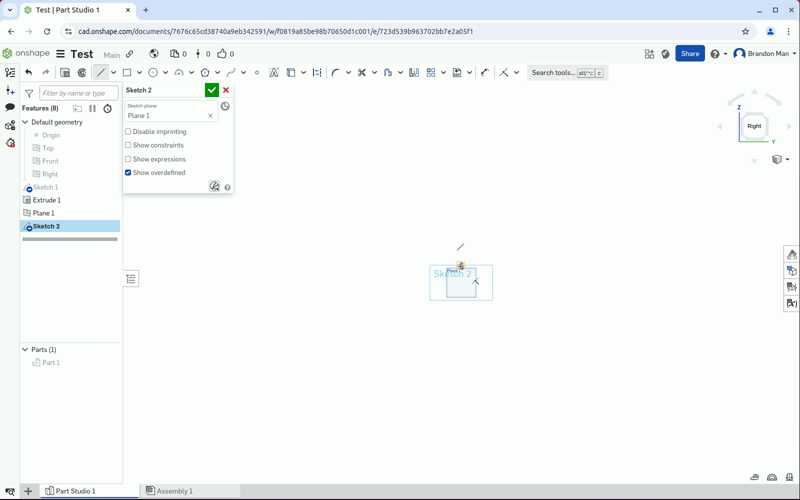
mouse_move(490, 265)
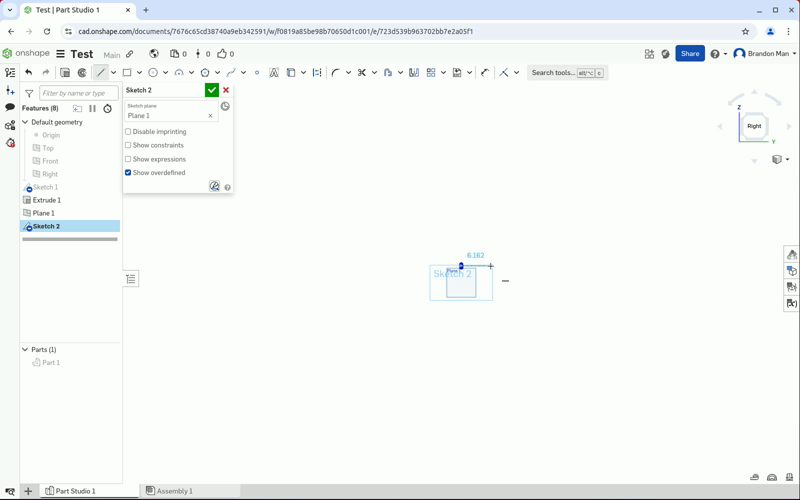
key_down(shift)
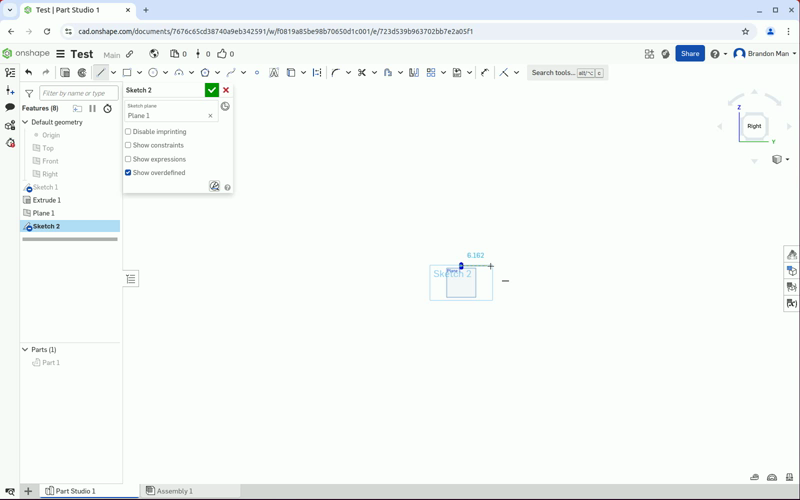
mouse_move(460, 267)
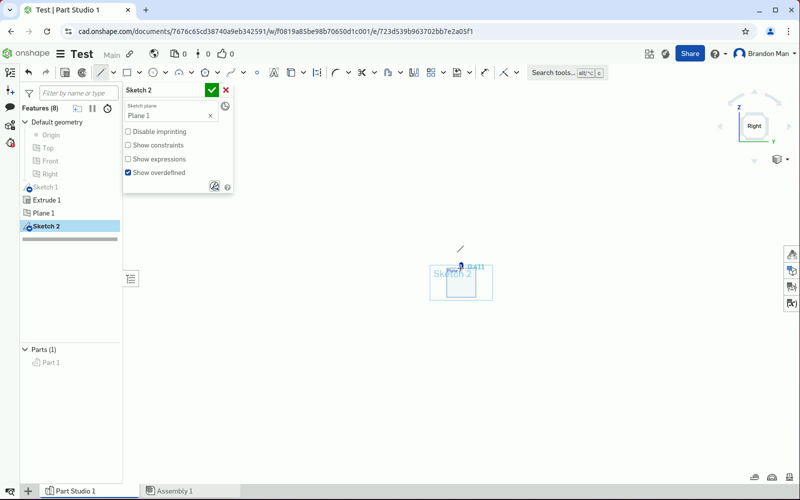
scroll(6)
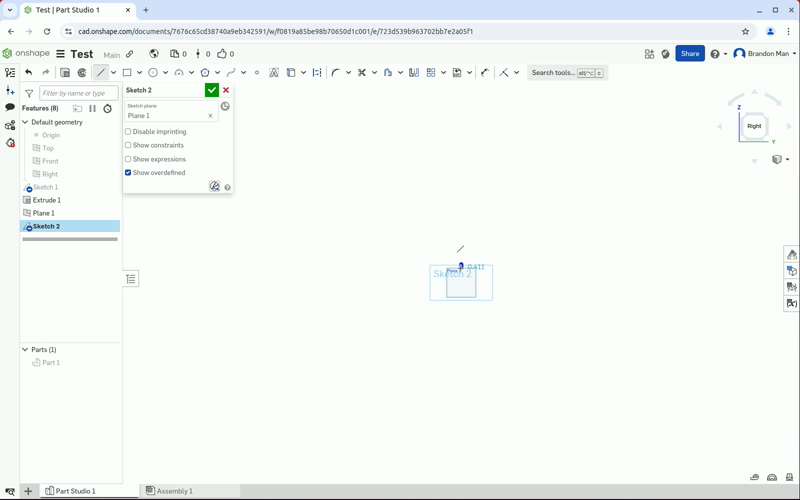
scroll(6)
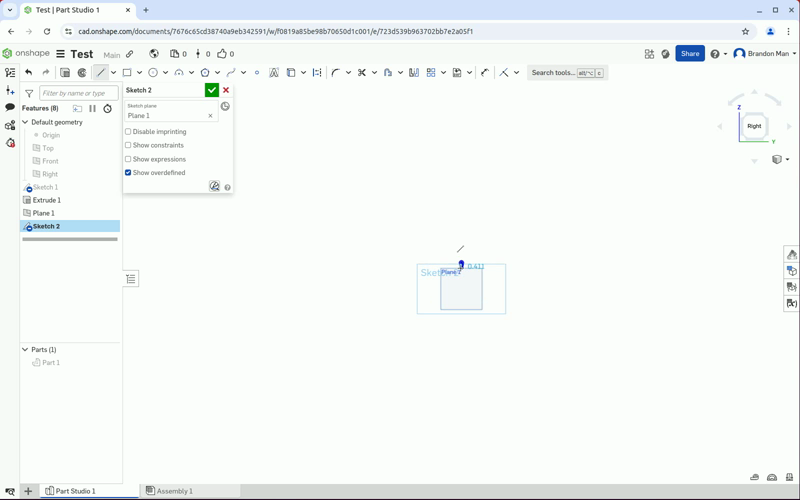
scroll(6)
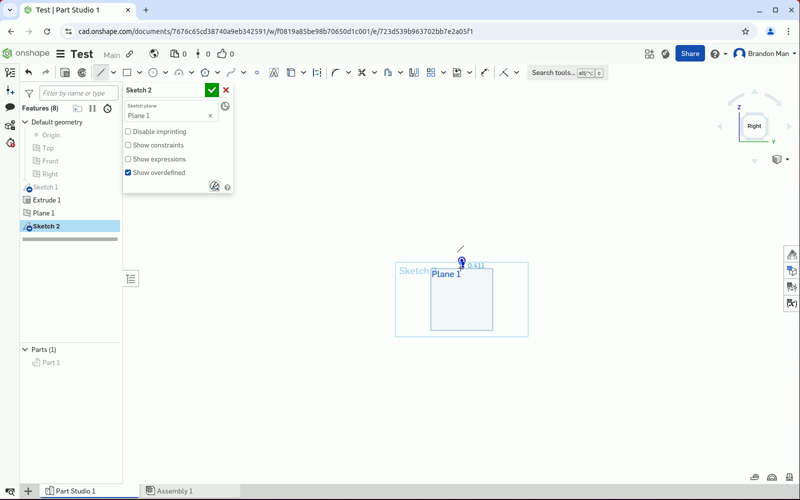
scroll(6)
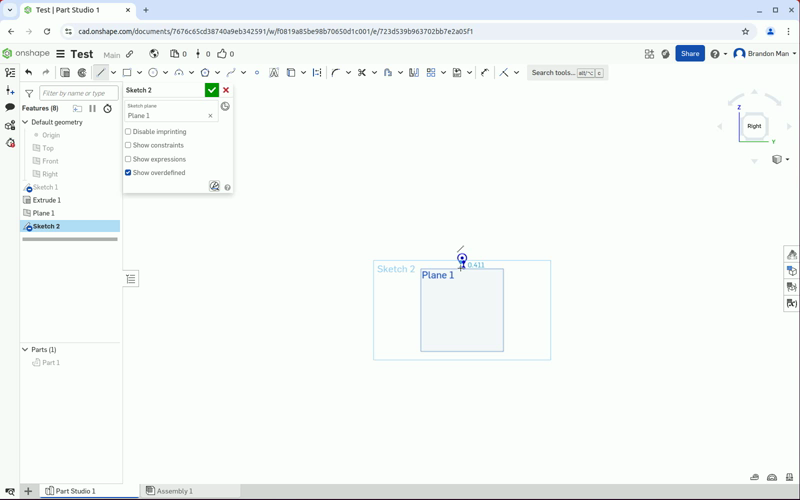
scroll(6)
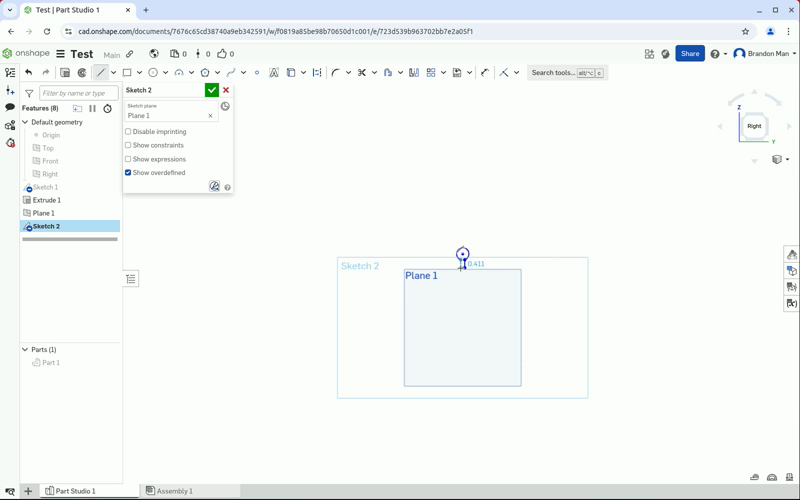
scroll(6)
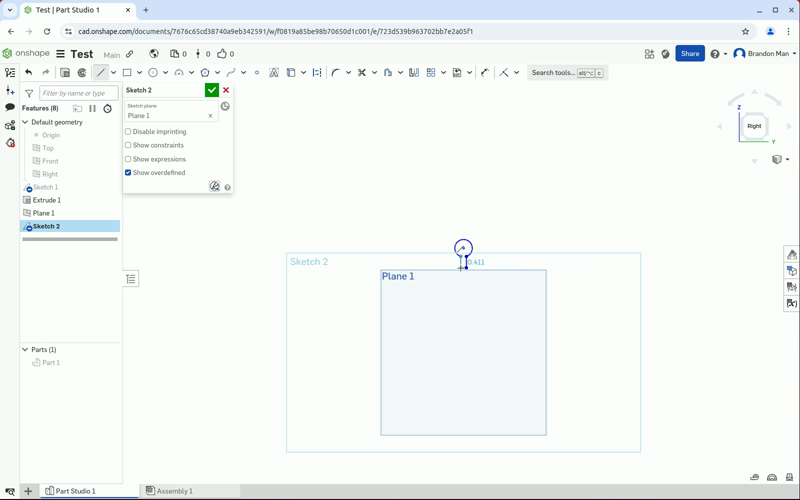
scroll(6)
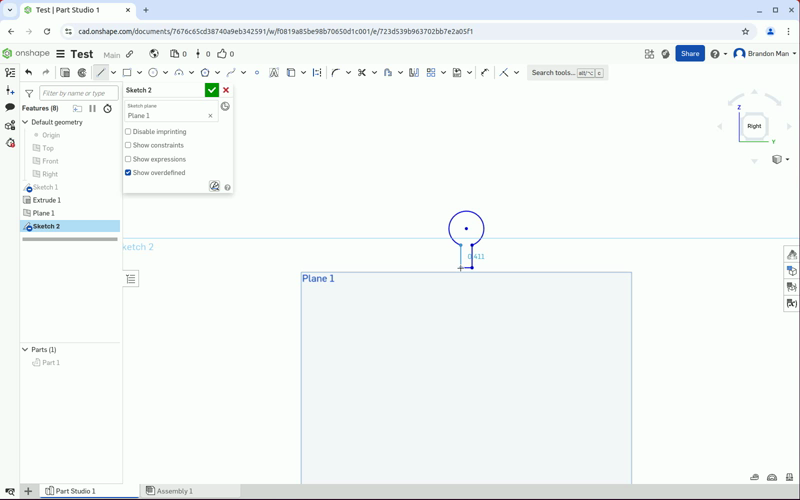
key_up(shift)
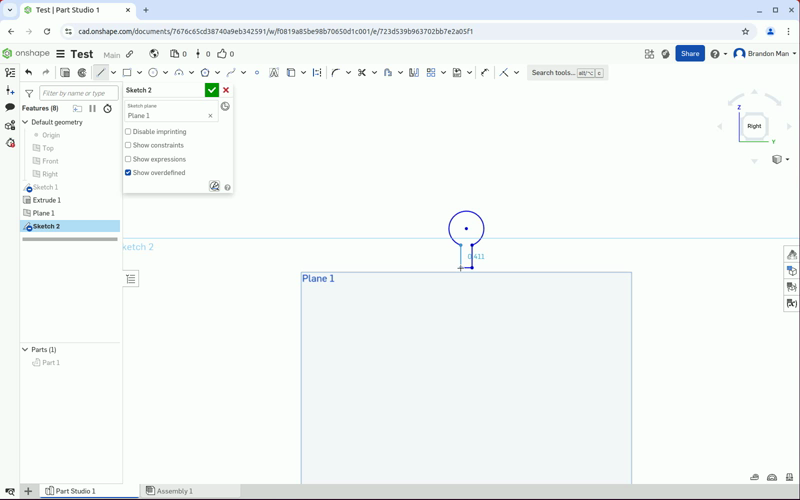
click(460, 267)
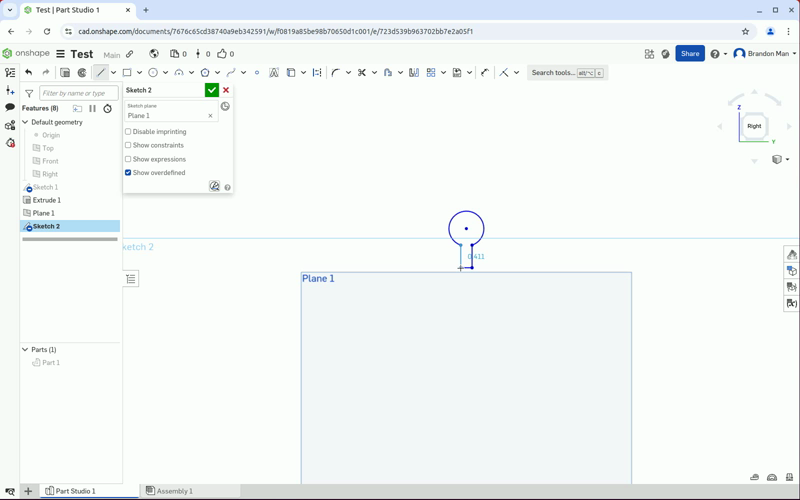
scroll(-6)
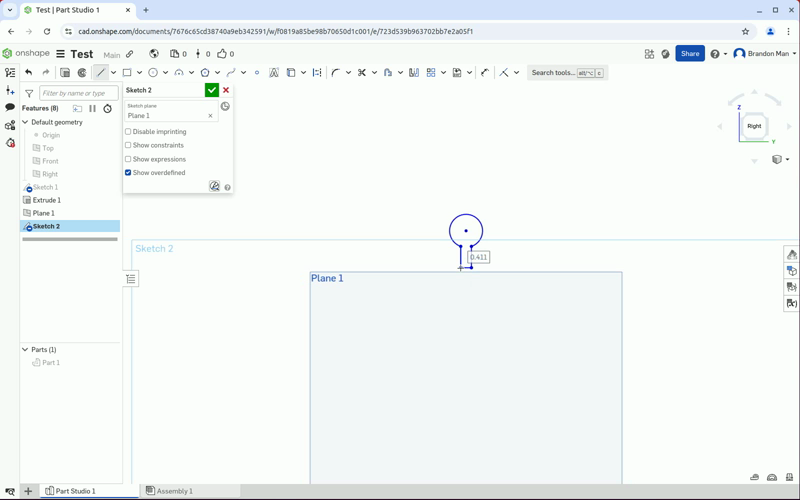
scroll(-6)
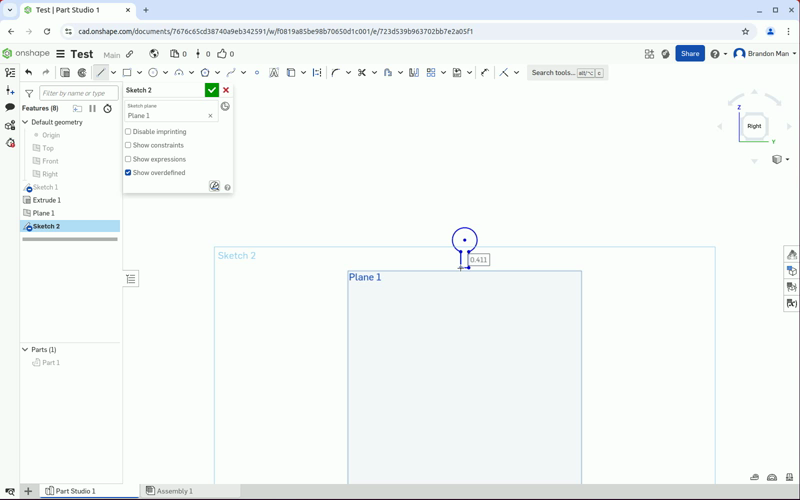
scroll(-6)
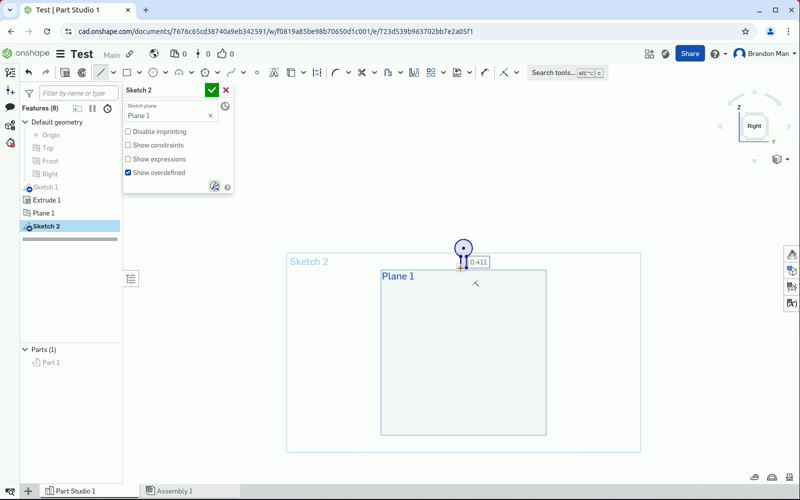
scroll(-6)
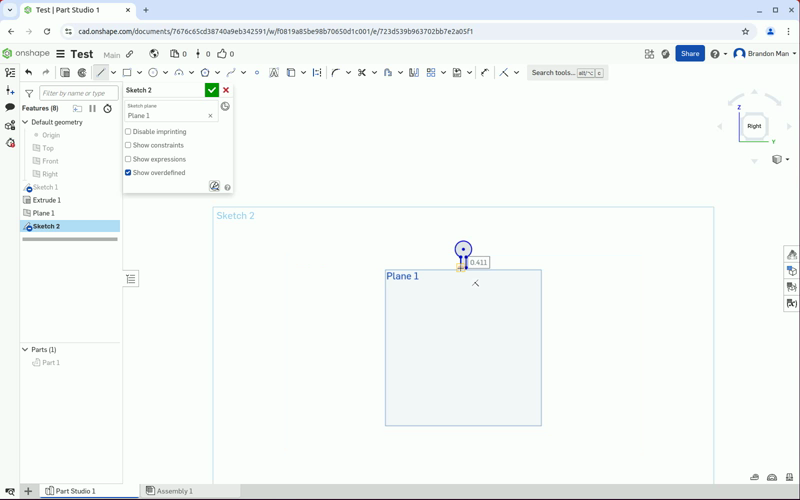
scroll(-6)
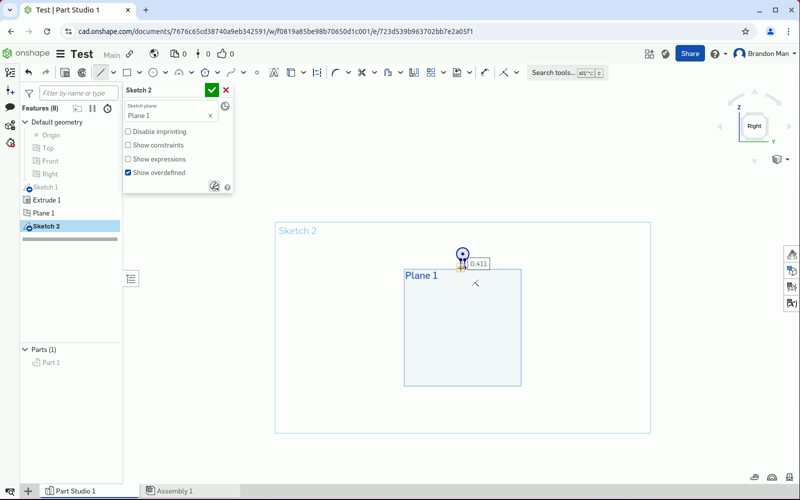
scroll(-6)
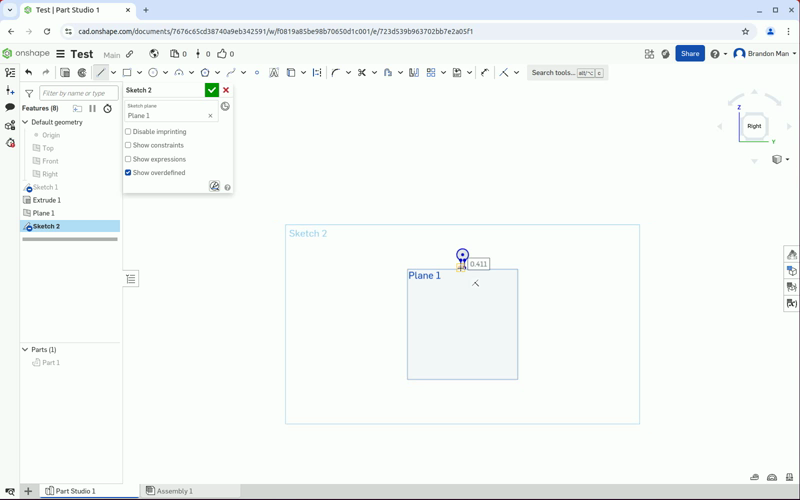
scroll(-6)
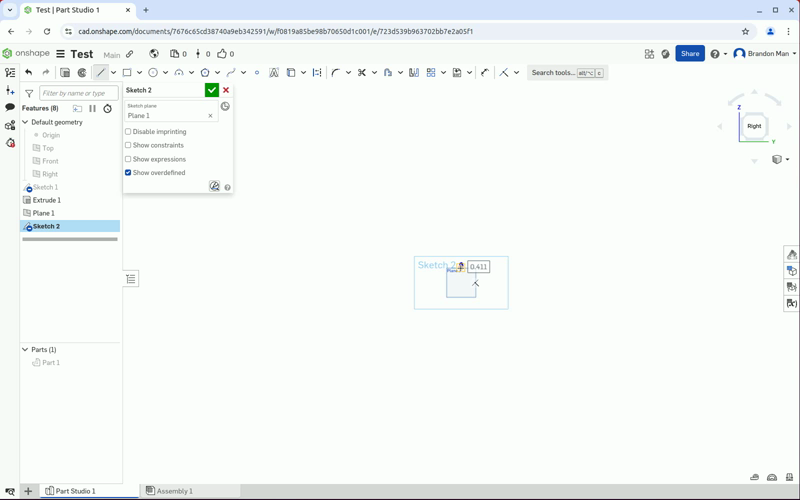
key(esc)
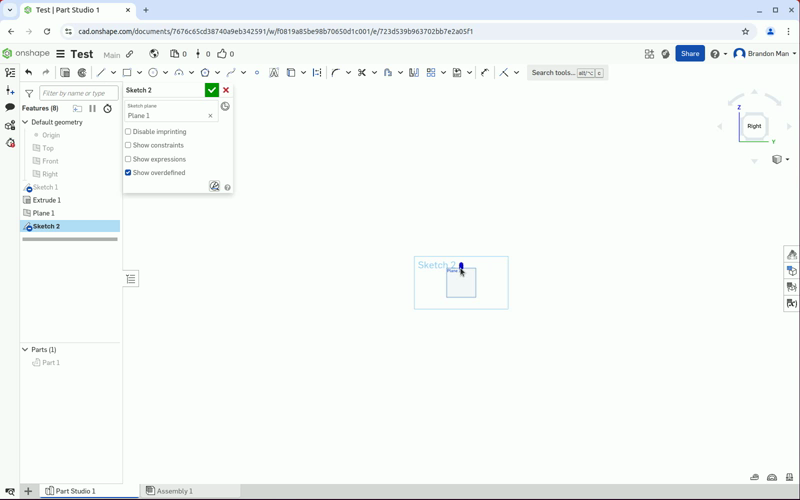
key(c)
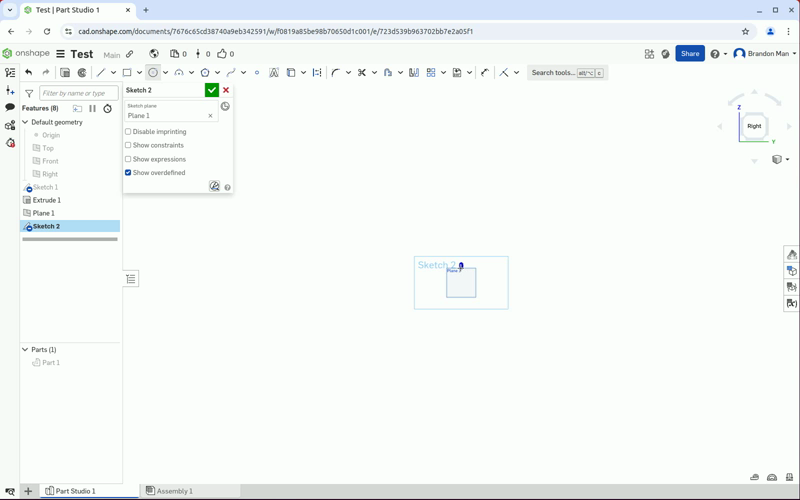
key_down(shift)
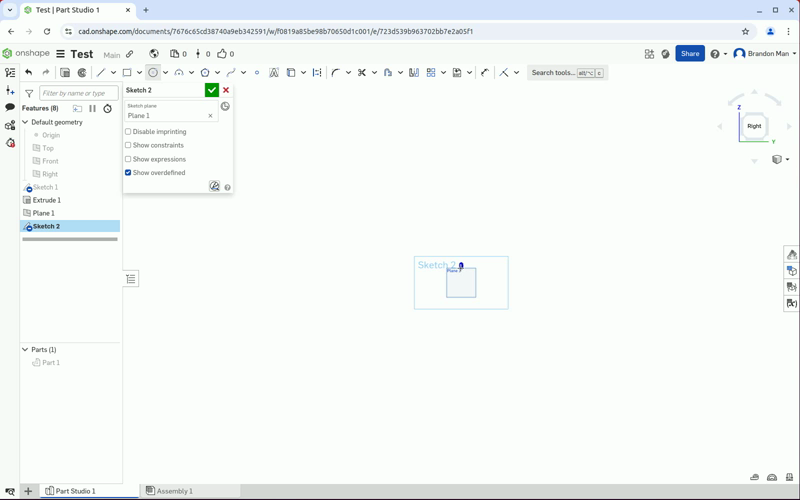
mouse_move(461, 264)
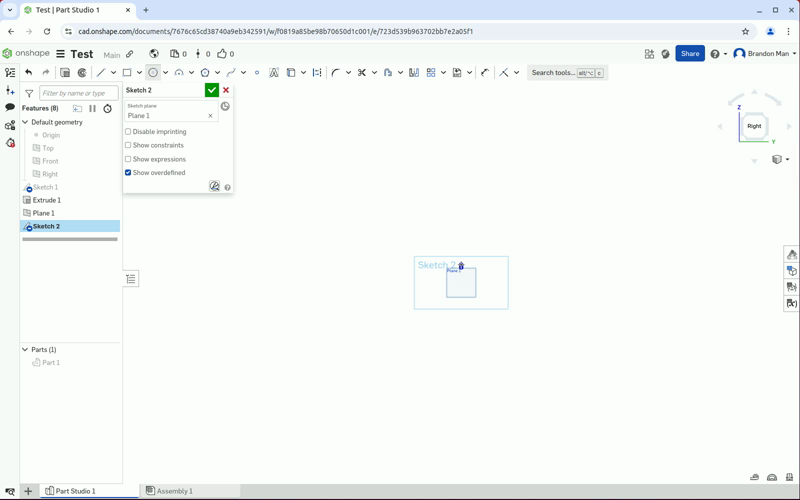
scroll(6)
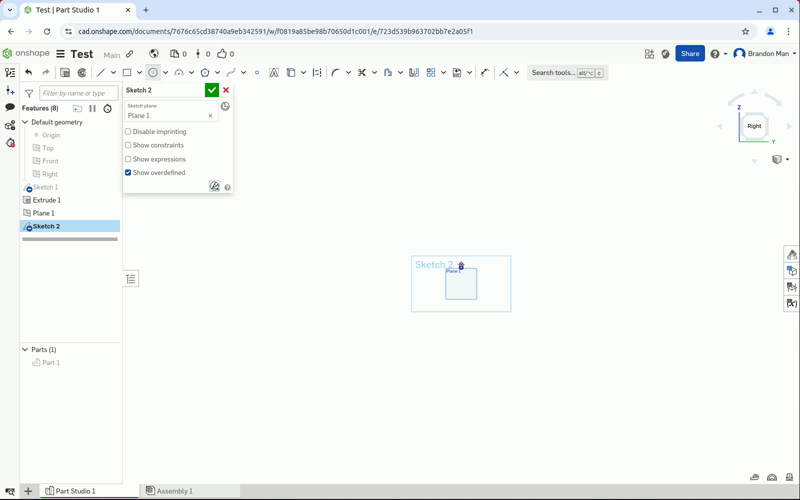
scroll(6)
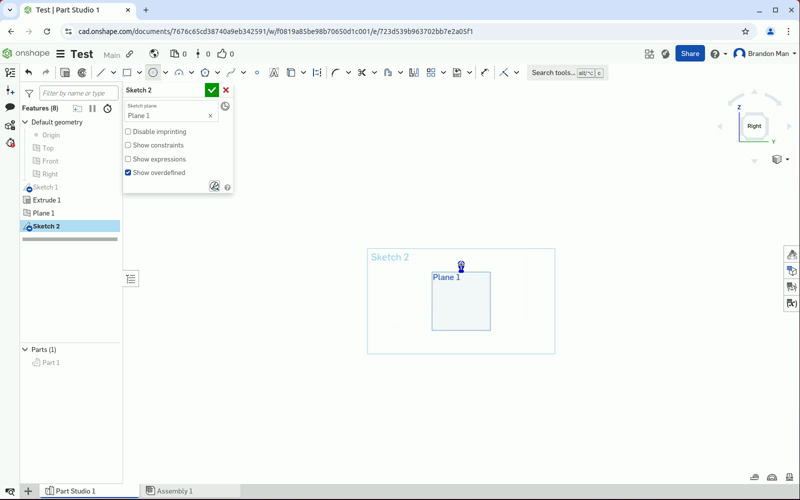
scroll(6)
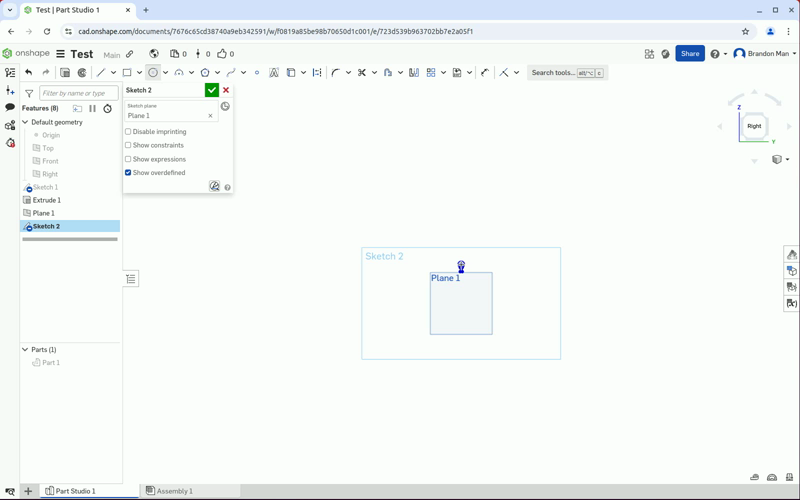
scroll(6)
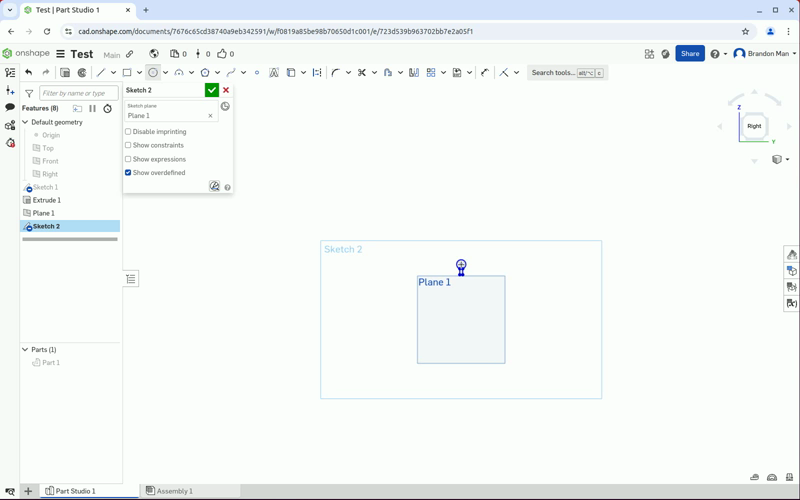
scroll(6)
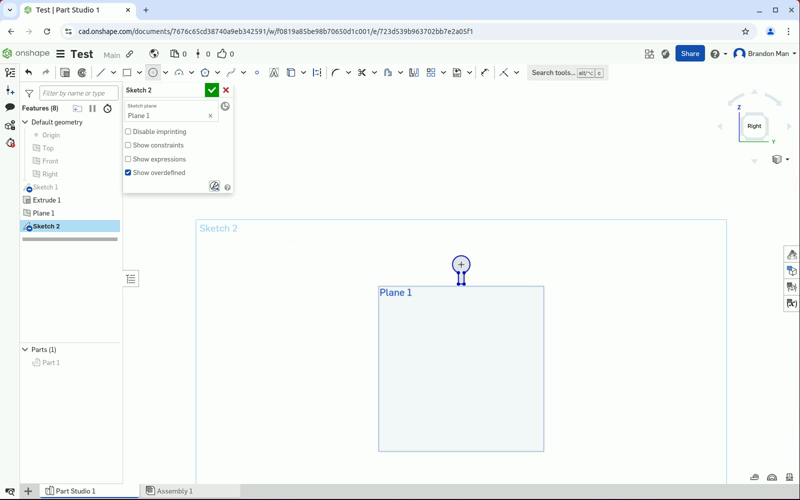
scroll(6)
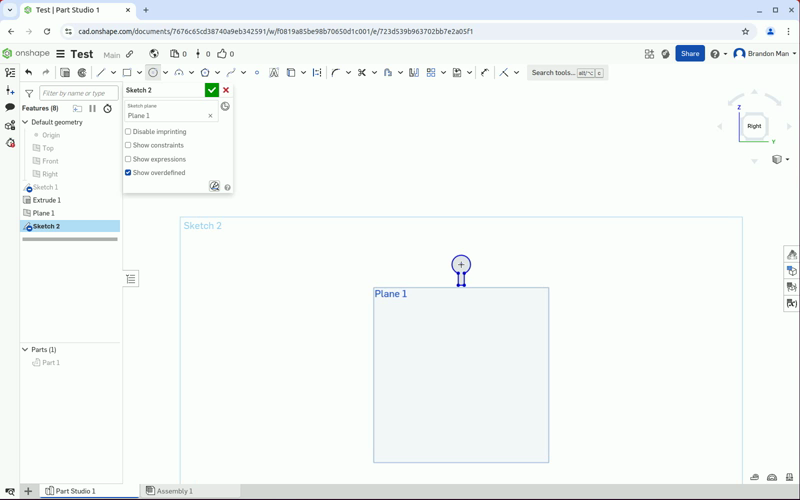
scroll(6)
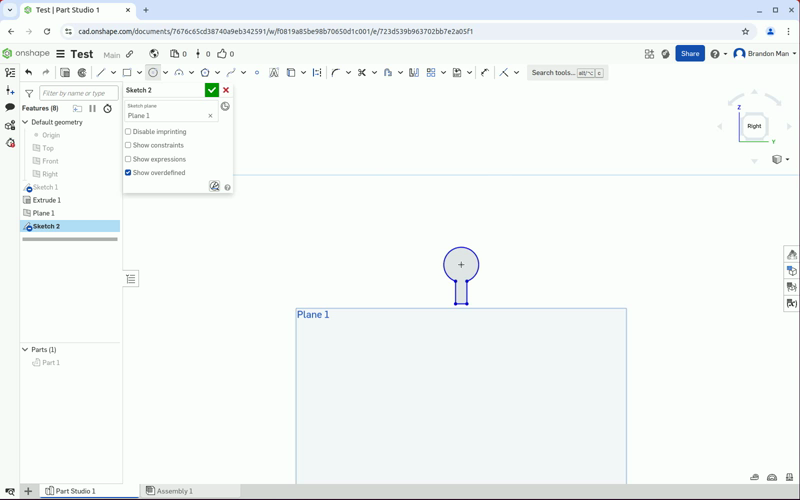
click(461, 264)
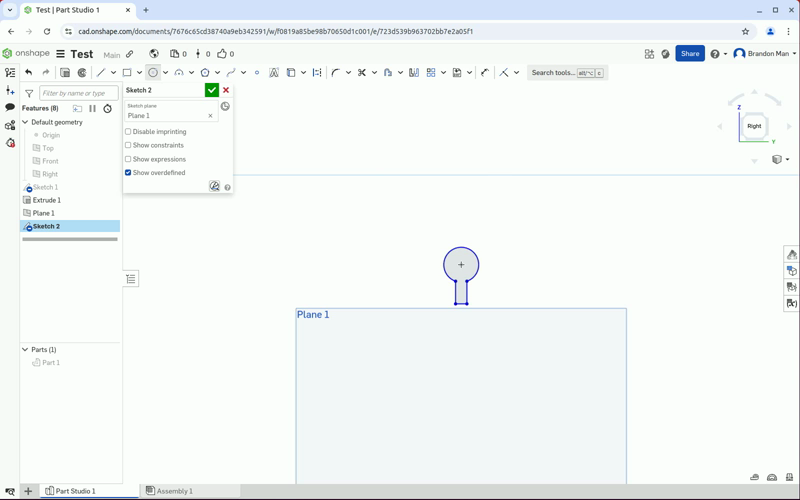
scroll(-6)
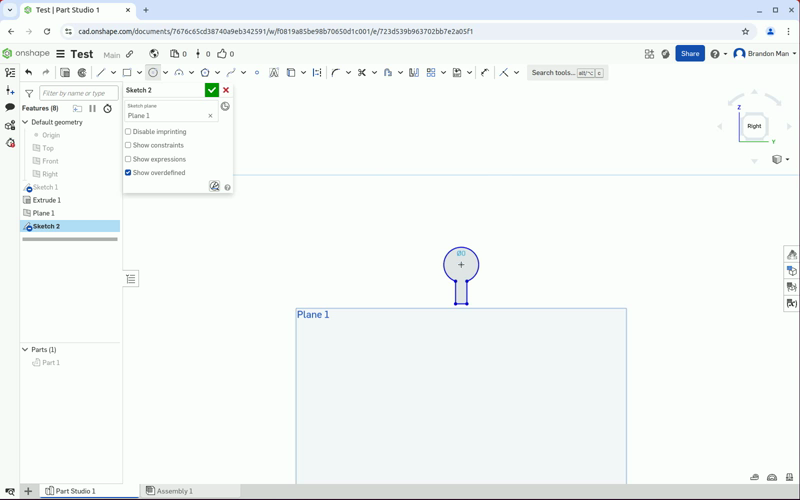
scroll(-6)
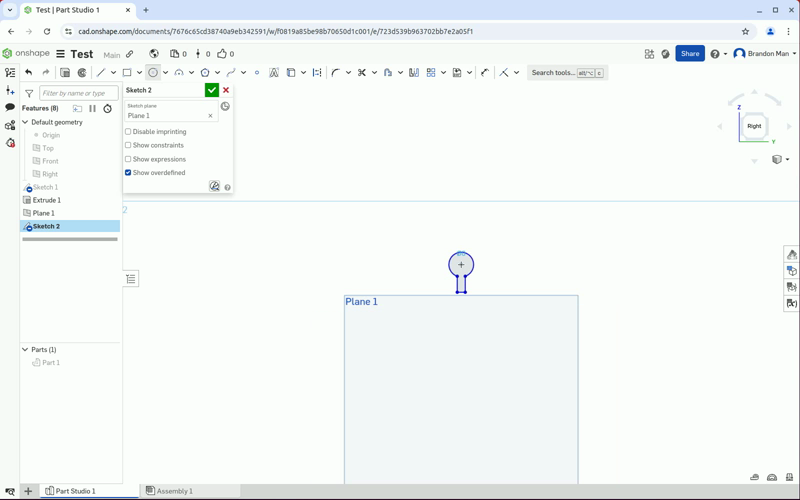
scroll(-6)
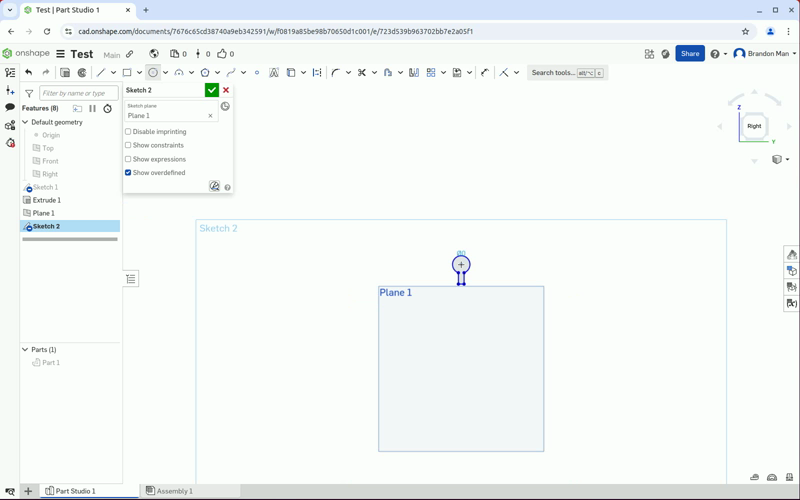
scroll(-6)
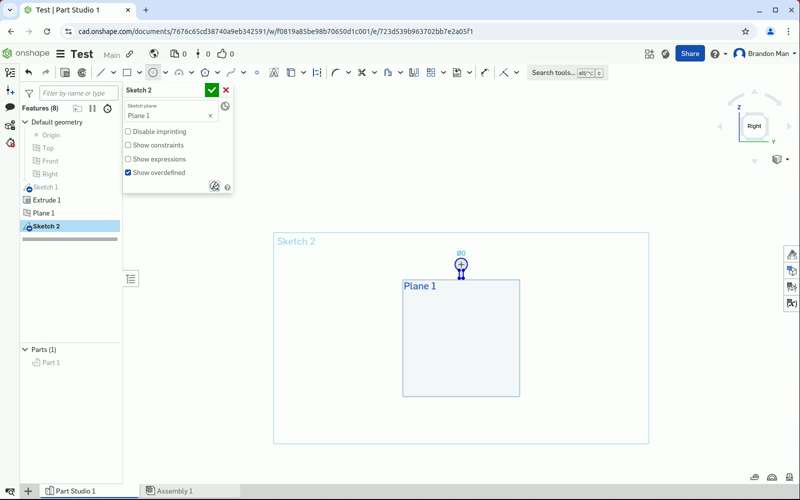
scroll(-6)
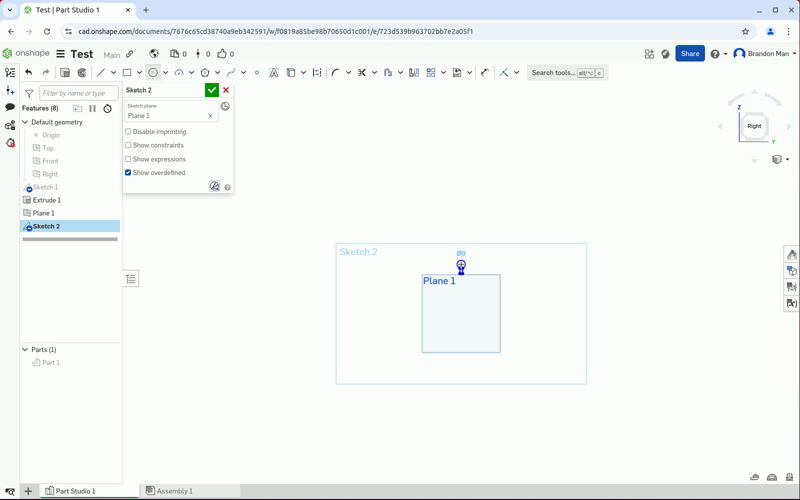
scroll(-6)
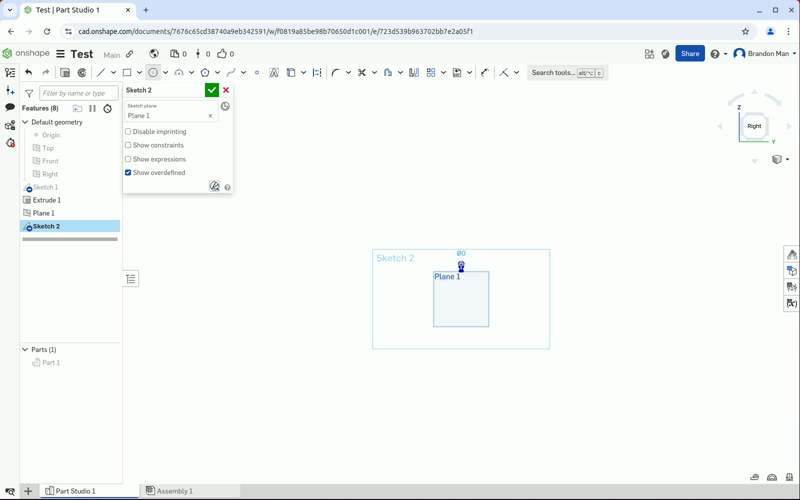
scroll(-6)
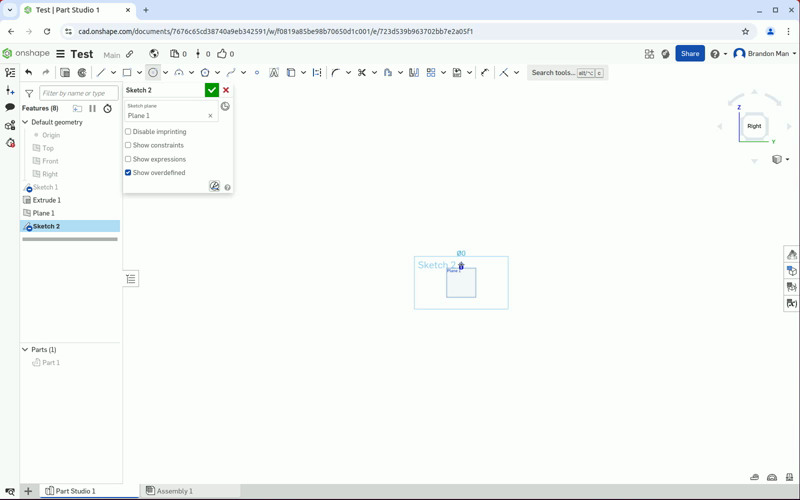
key_up(shift)
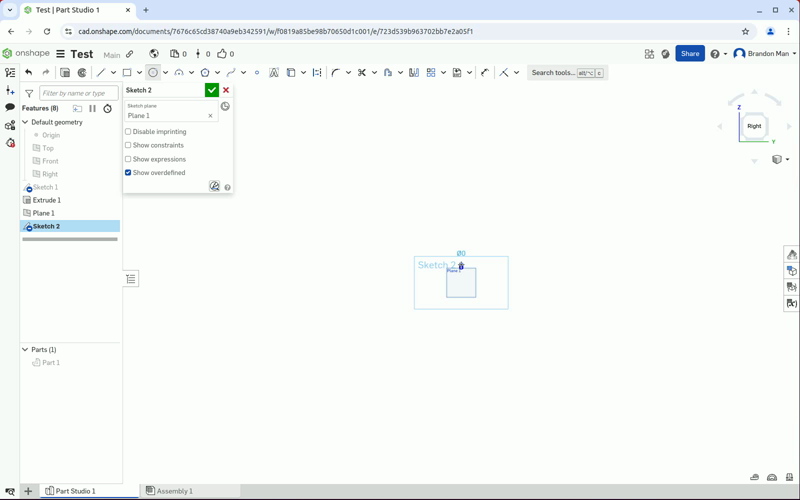
mouse_move(462, 264)
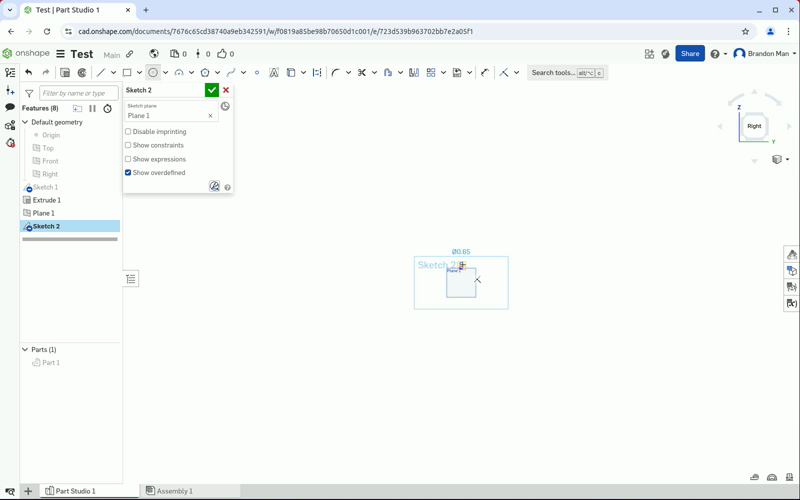
scroll(6)
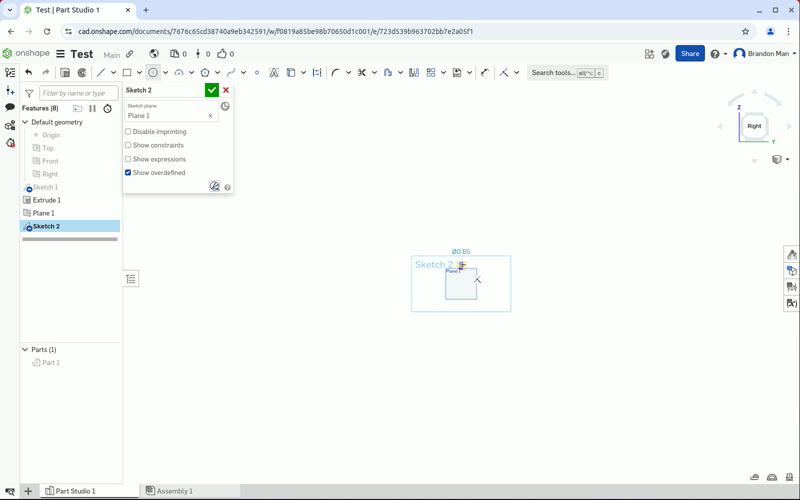
scroll(6)
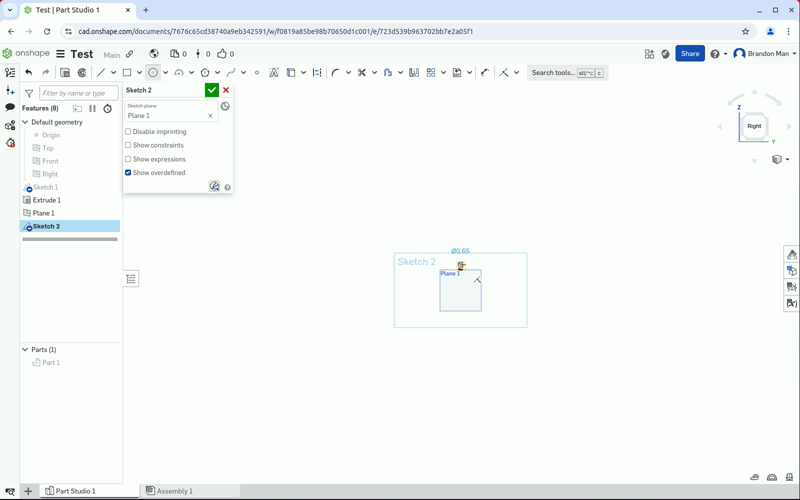
scroll(6)
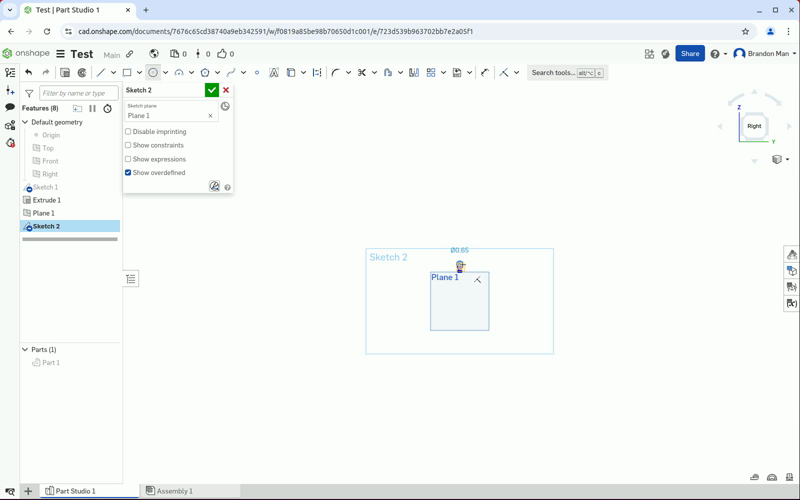
scroll(6)
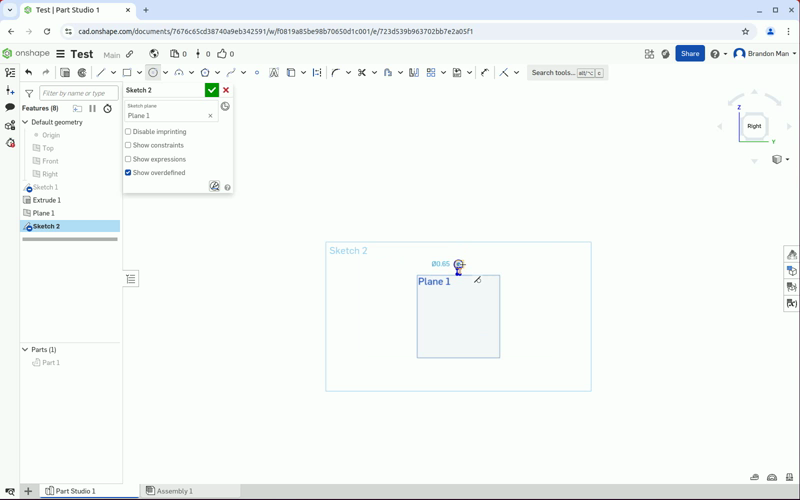
scroll(6)
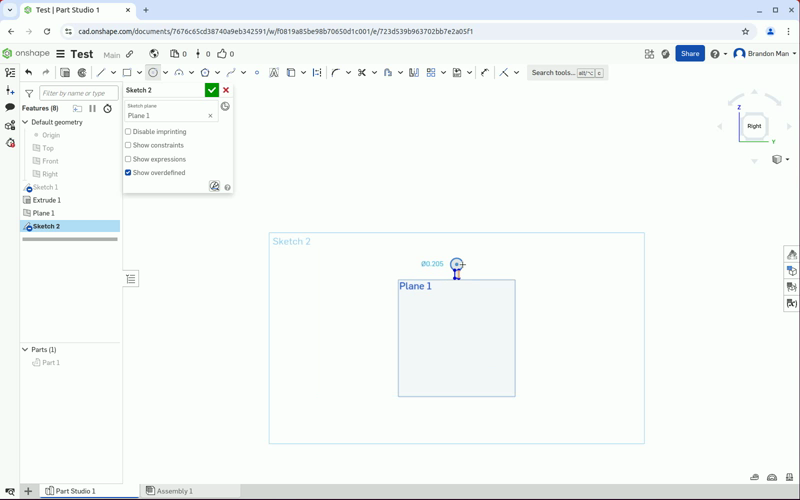
scroll(6)
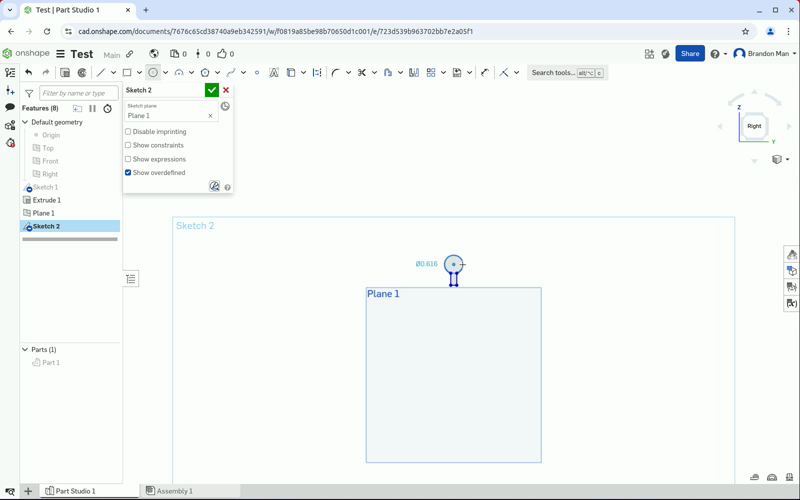
scroll(6)
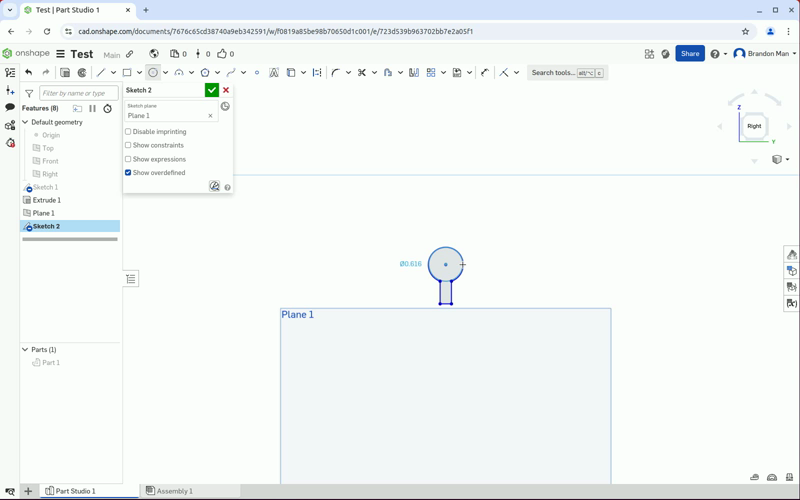
click(462, 264)
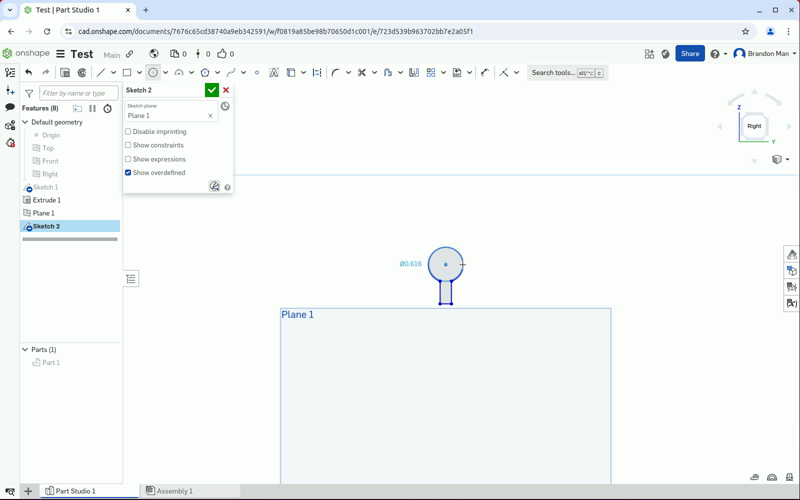
scroll(-6)
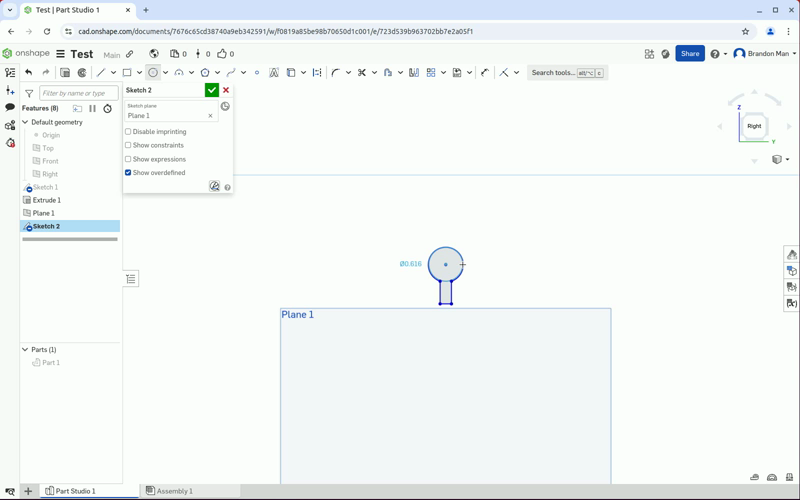
scroll(-6)
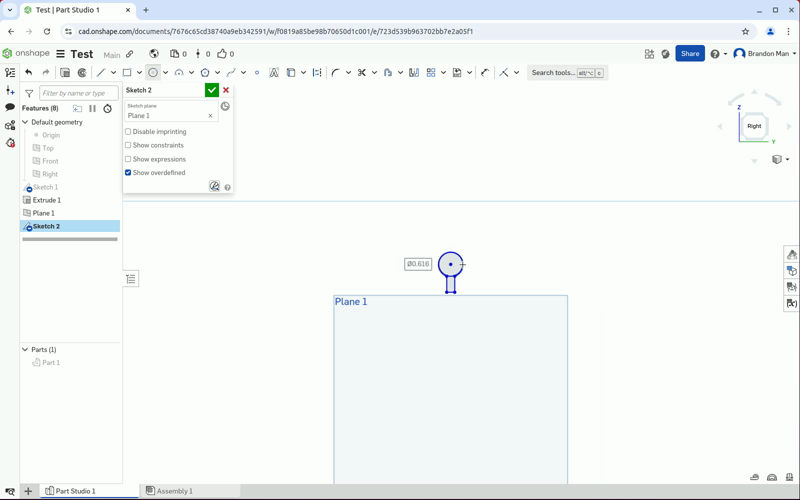
scroll(-6)
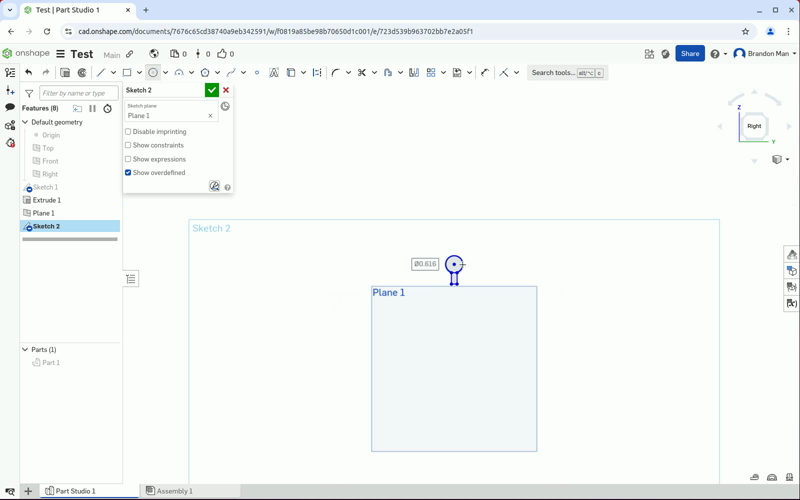
scroll(-6)
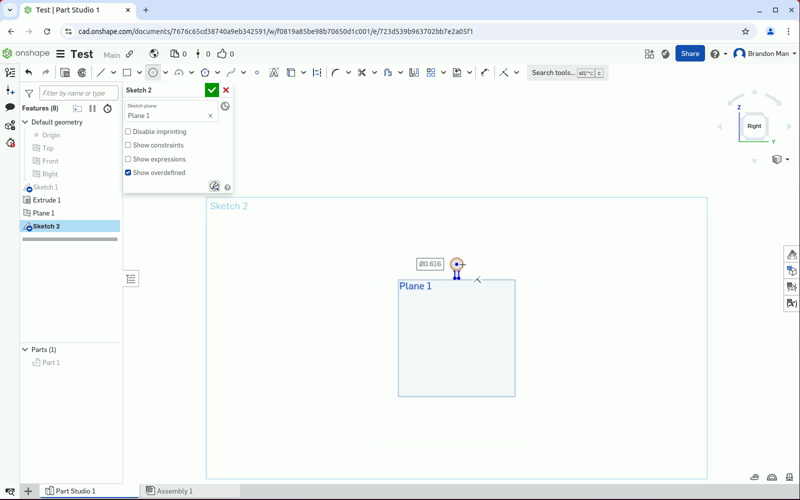
scroll(-6)
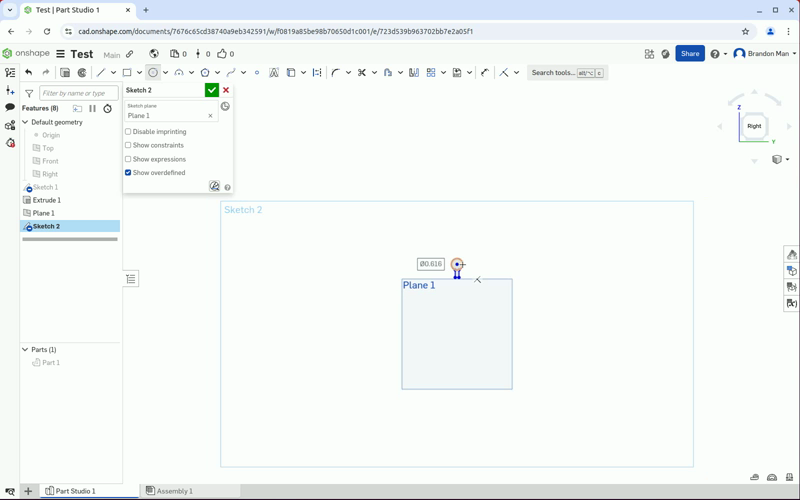
scroll(-6)
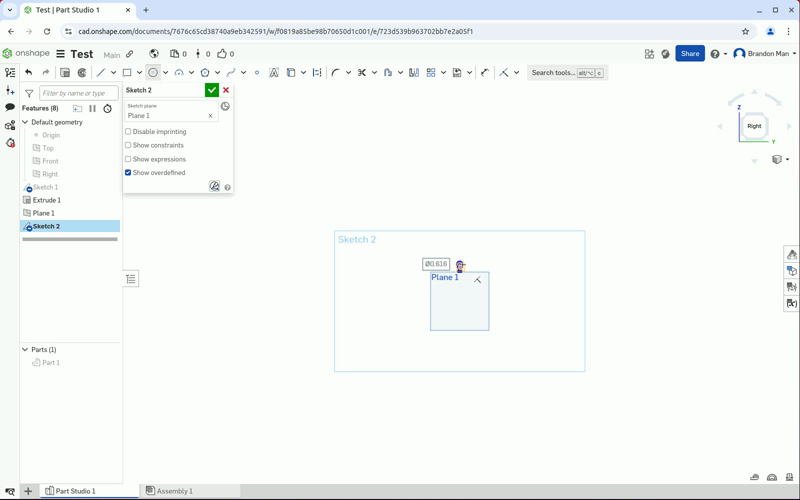
scroll(-6)
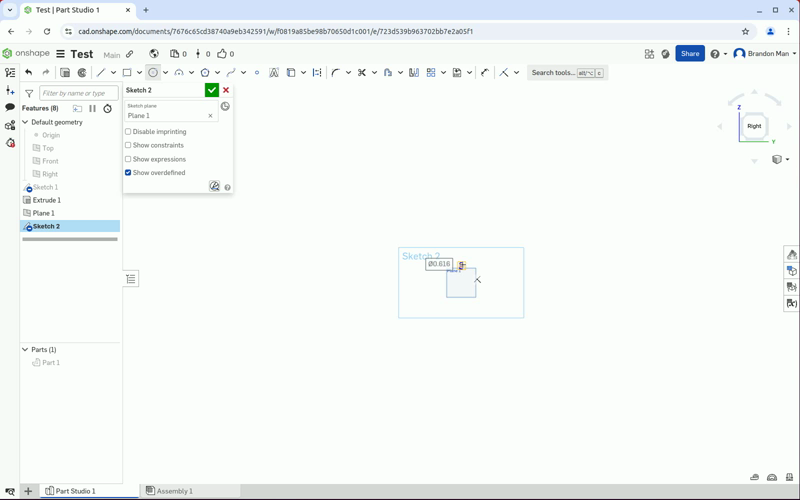
key(esc)
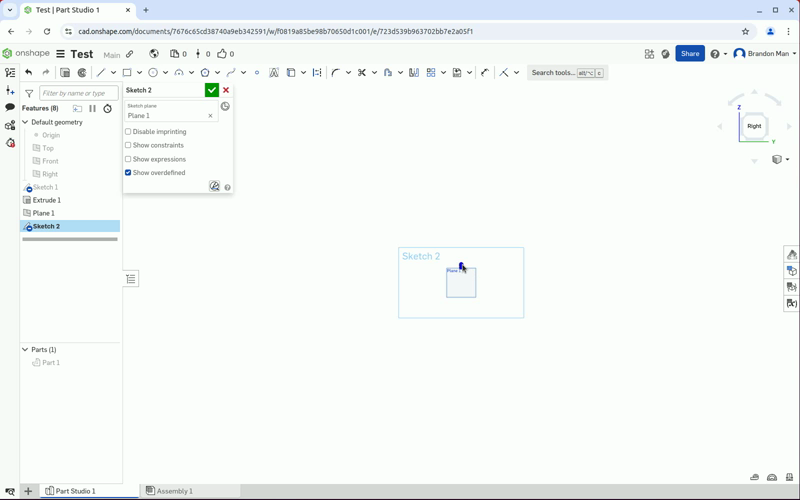
mouse_move(461, 266)
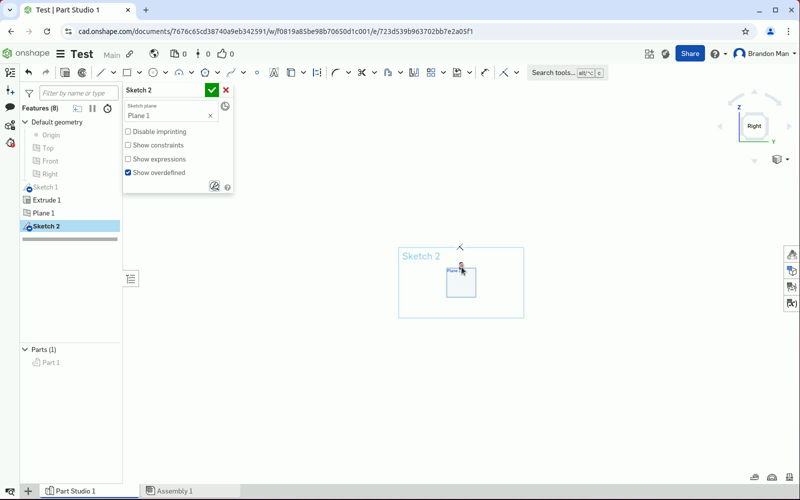
scroll(6)
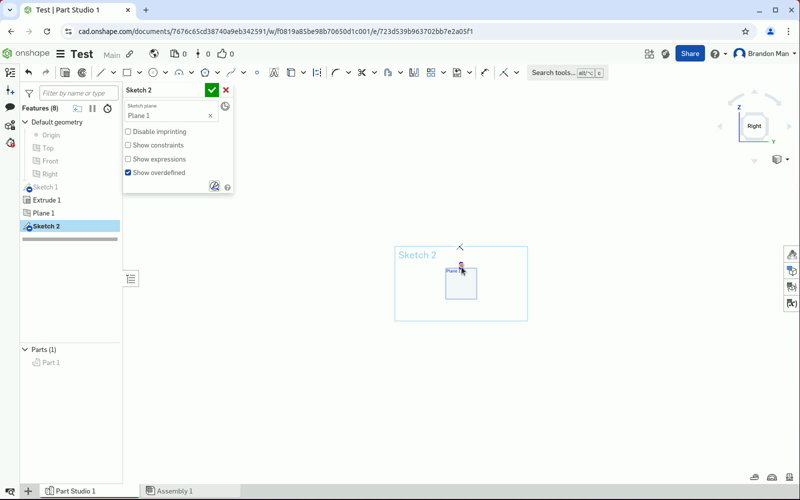
scroll(6)
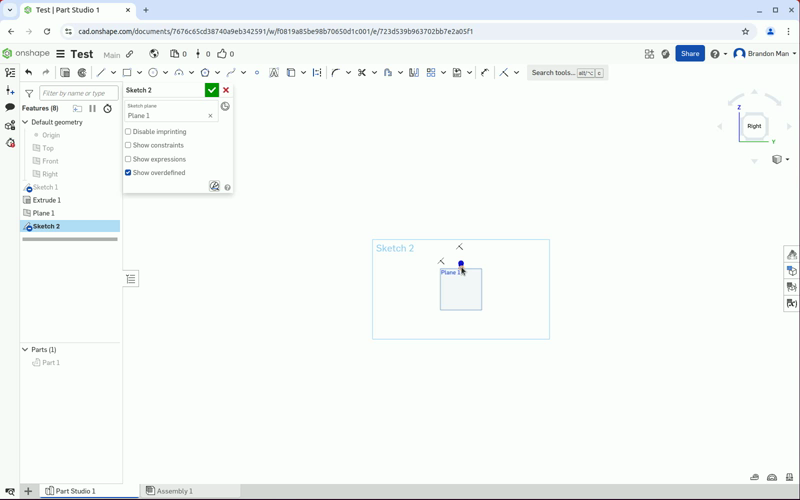
scroll(6)
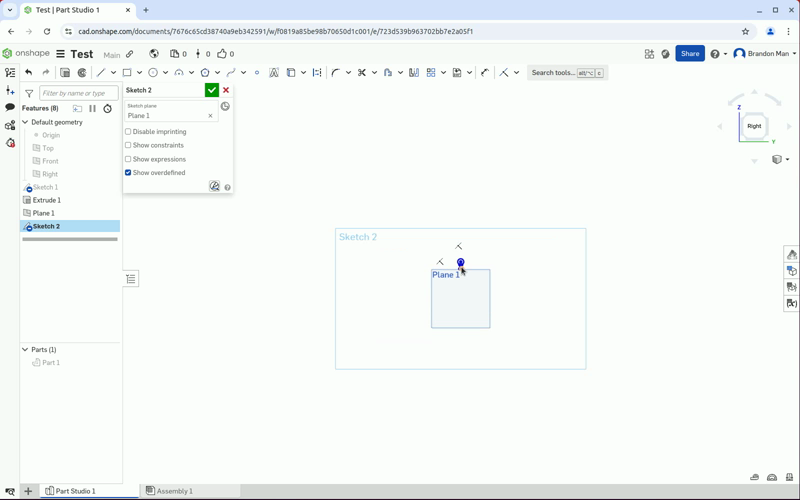
scroll(6)
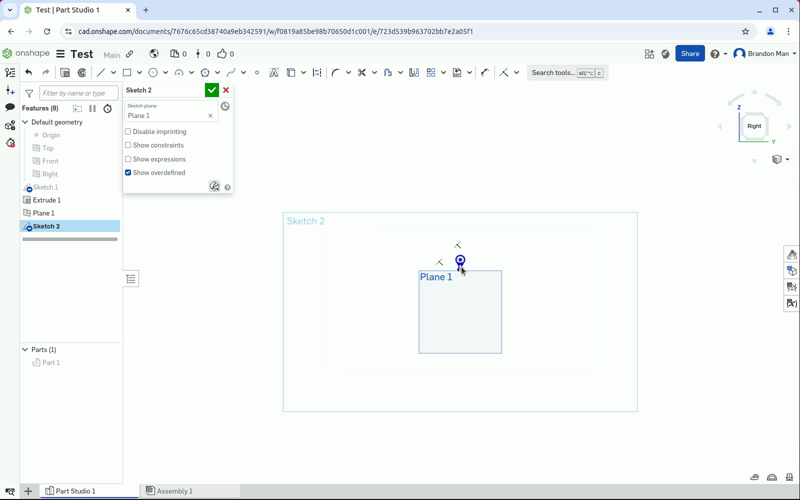
scroll(6)
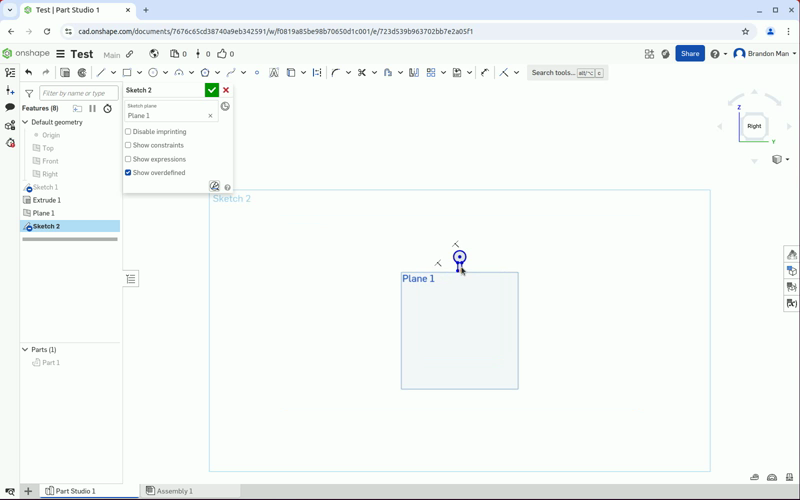
scroll(6)
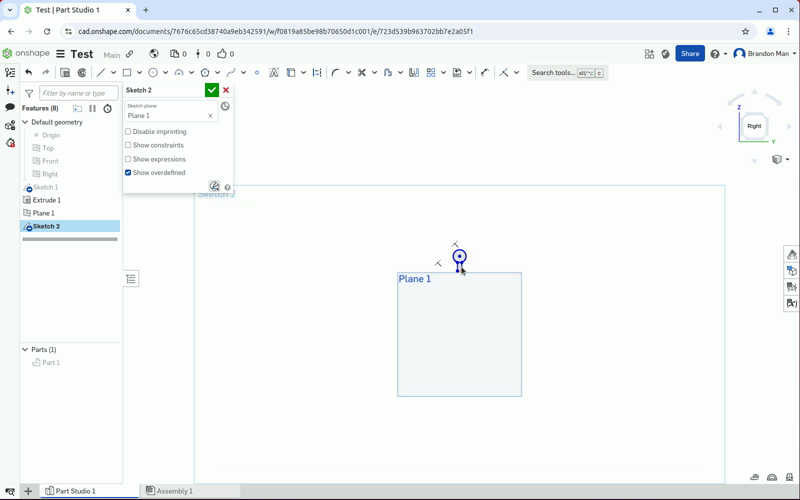
scroll(6)
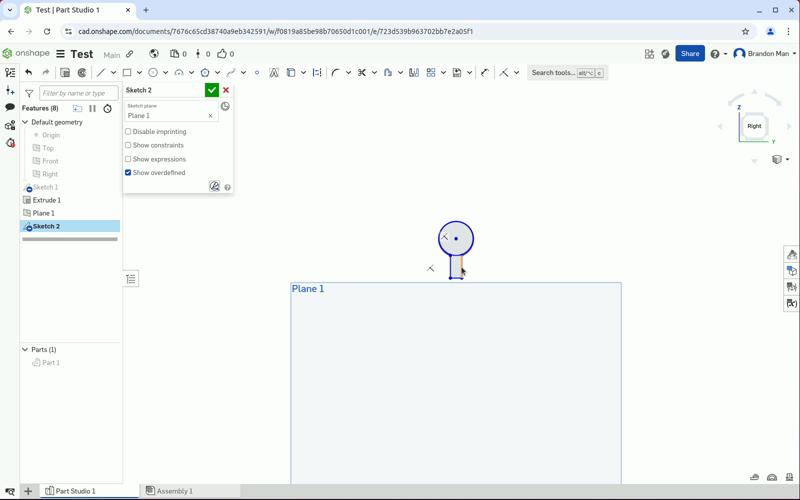
click(461, 266)
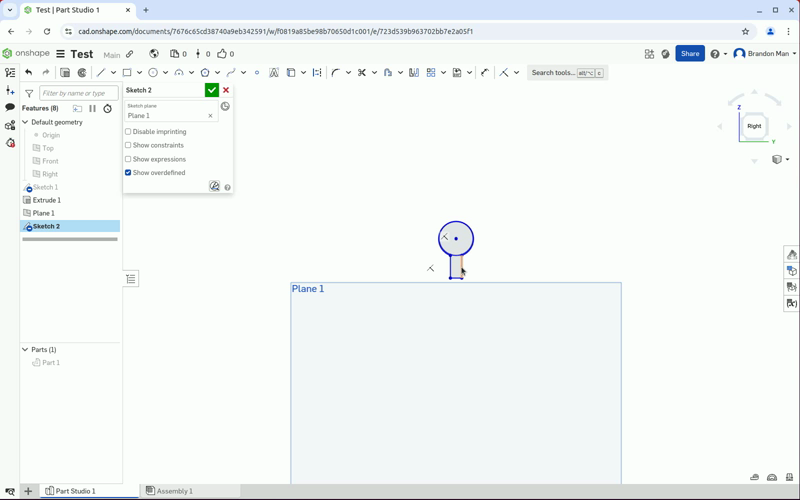
scroll(-6)
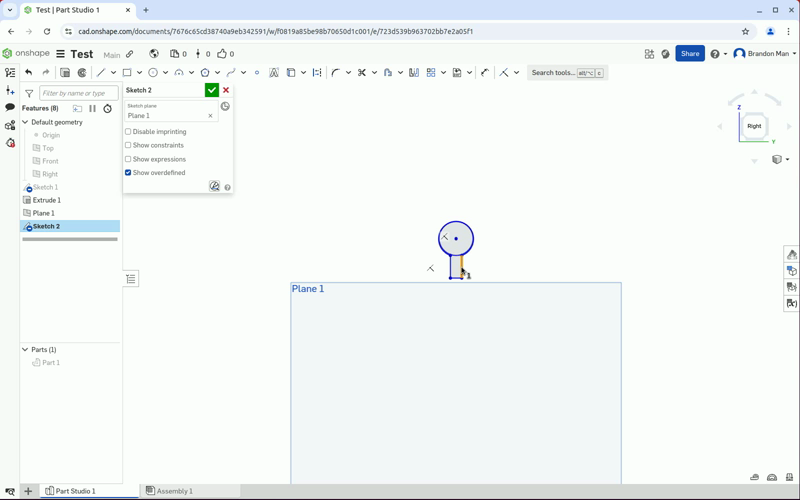
scroll(-6)
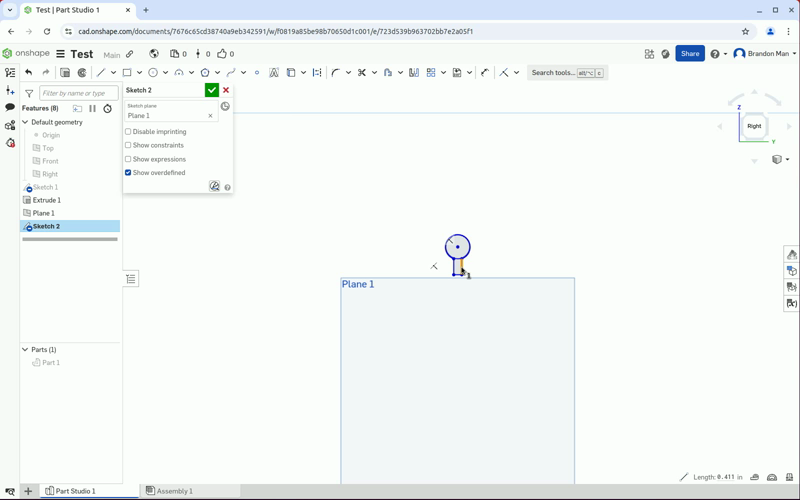
scroll(-6)
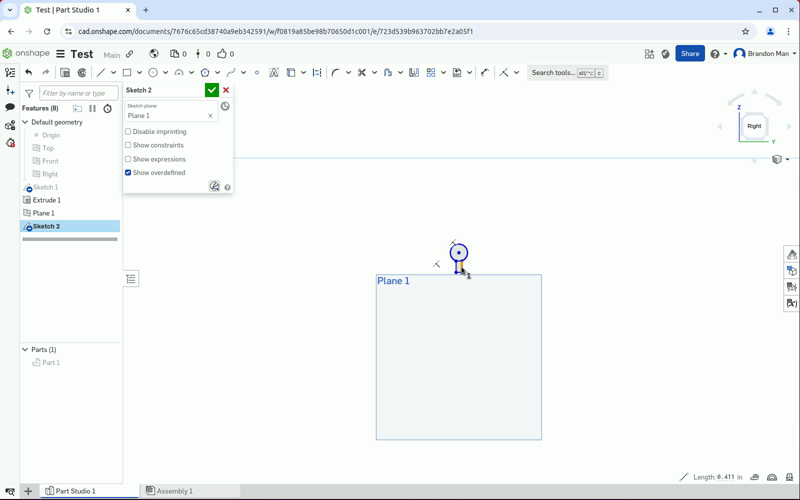
scroll(-6)
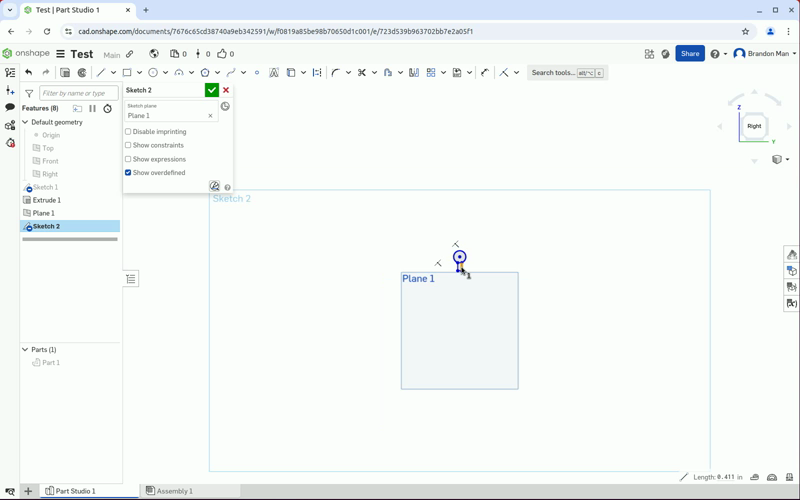
scroll(-6)
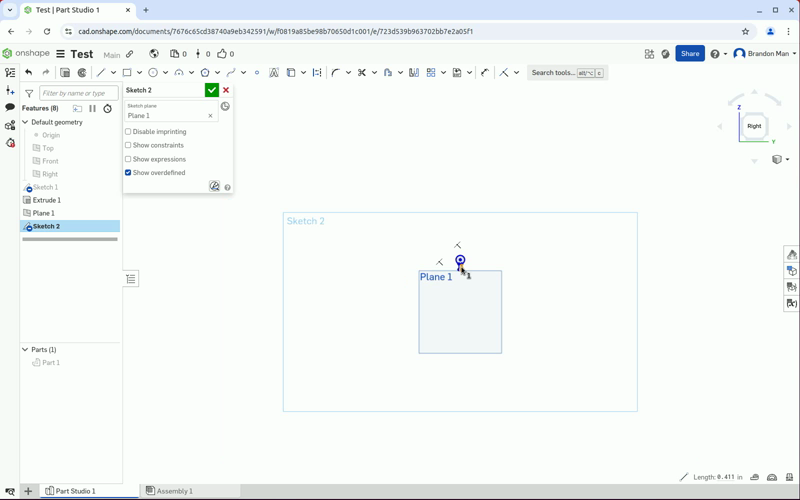
scroll(-6)
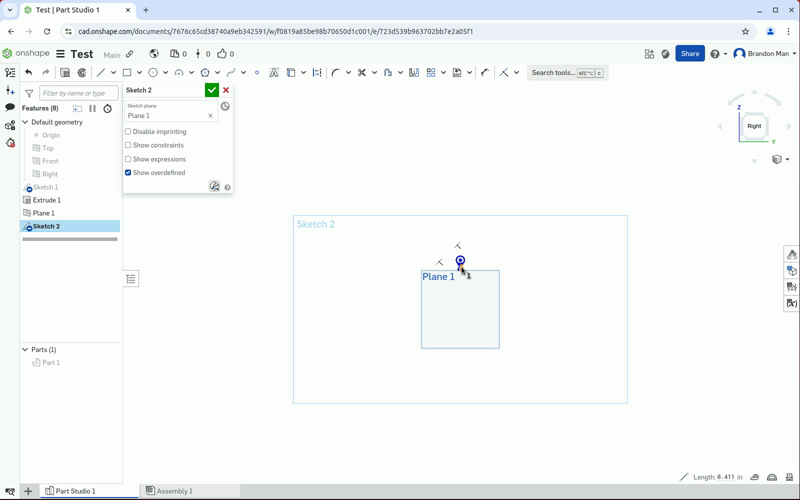
scroll(-6)
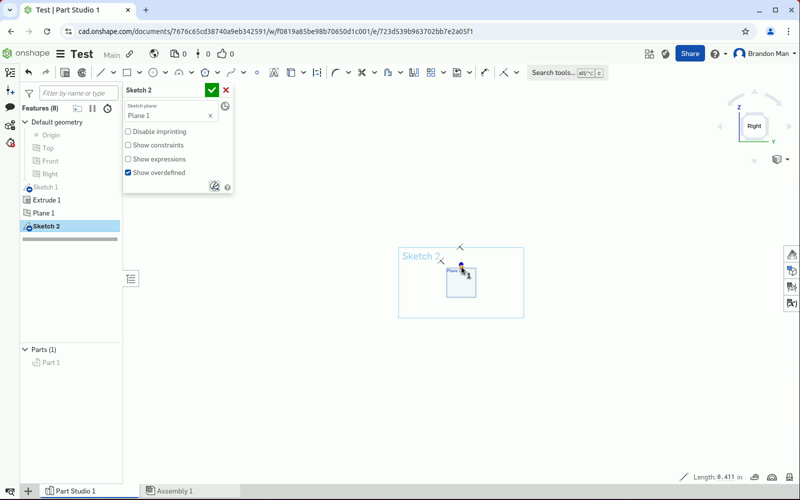
mouse_move(73, 352)
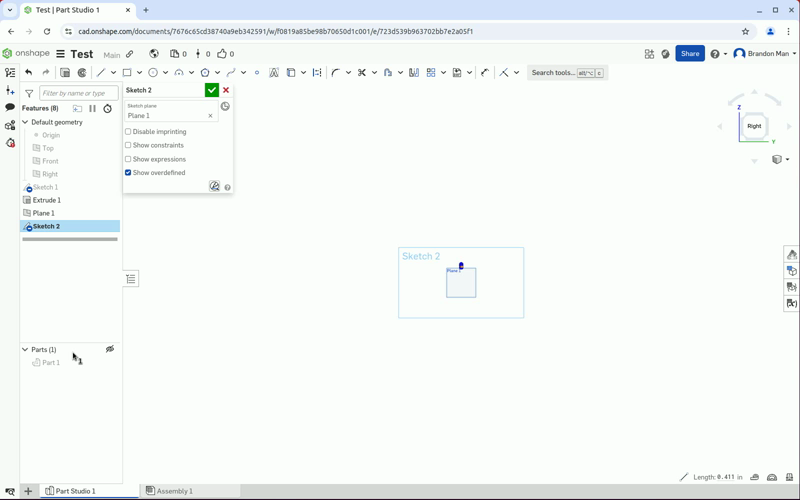
key(shift+y)
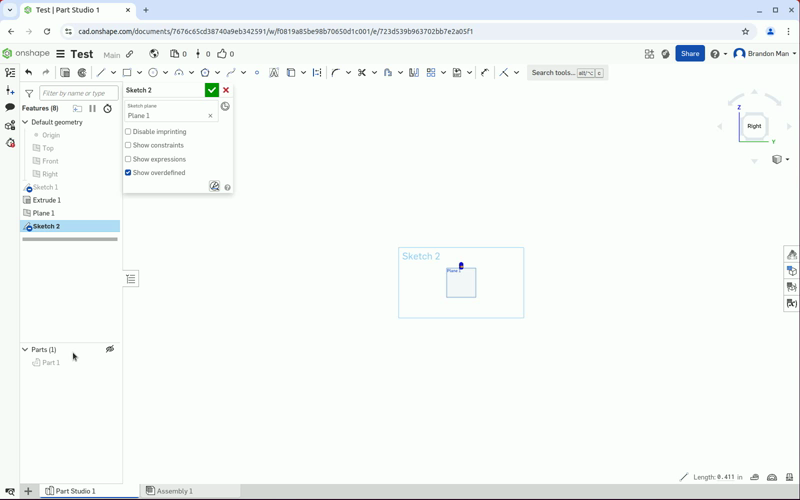
key(shift+e)
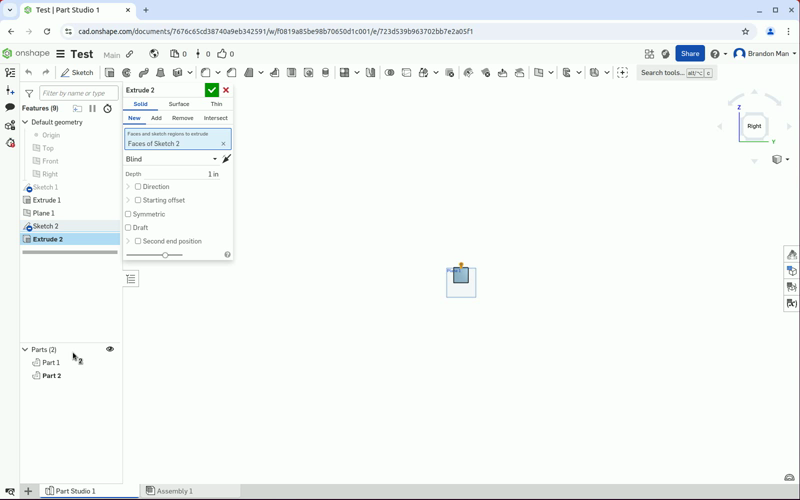
mouse_move(143, 106)
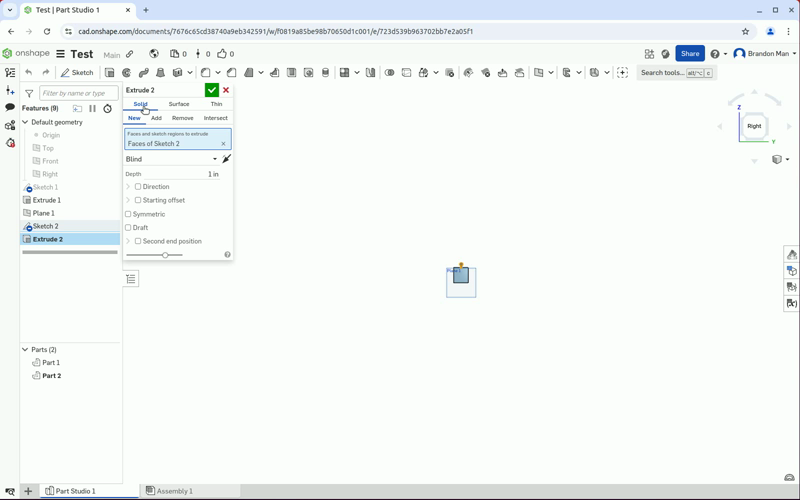
click(143, 106)
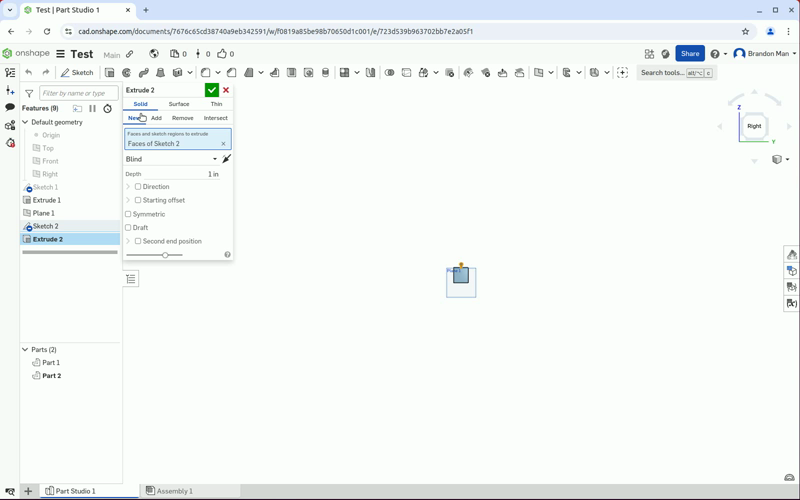
mouse_move(137, 120)
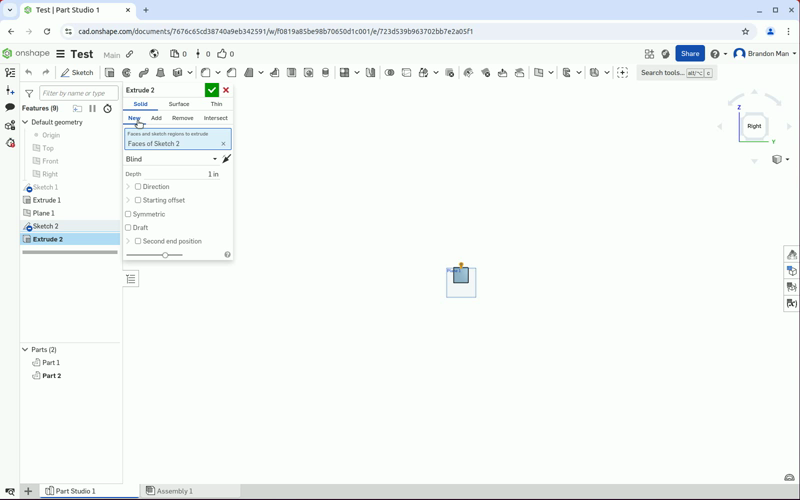
click(137, 120)
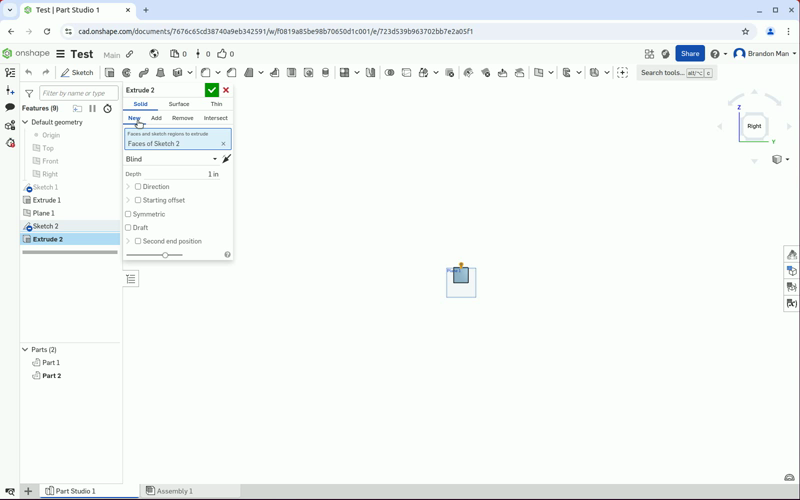
key(tab, 4)
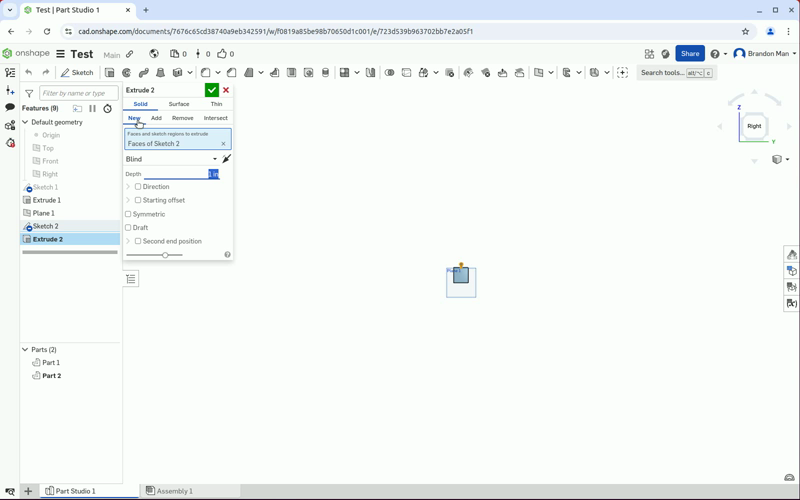
text(-0.241)
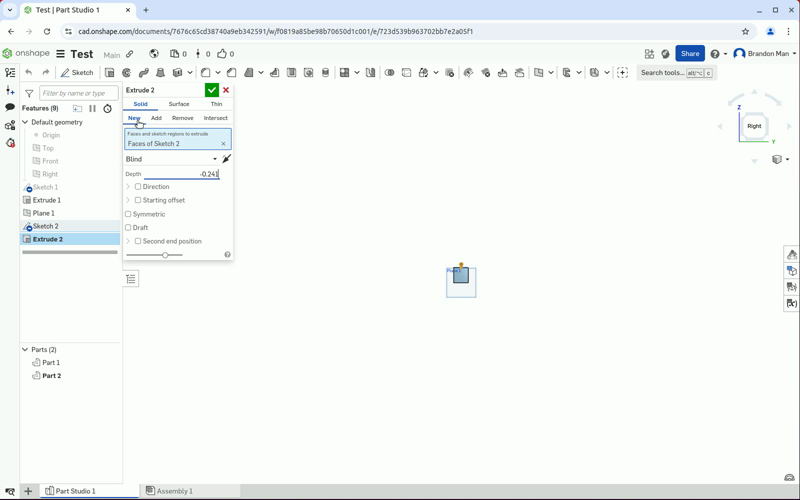
key(enter)
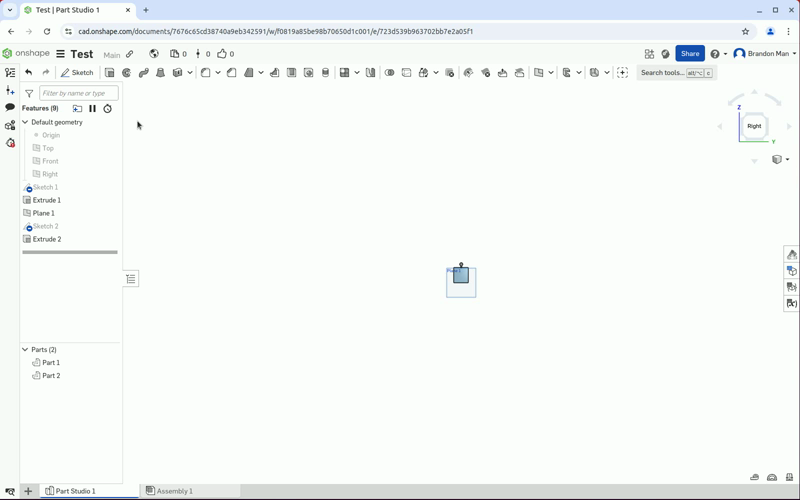
key(shift+h)
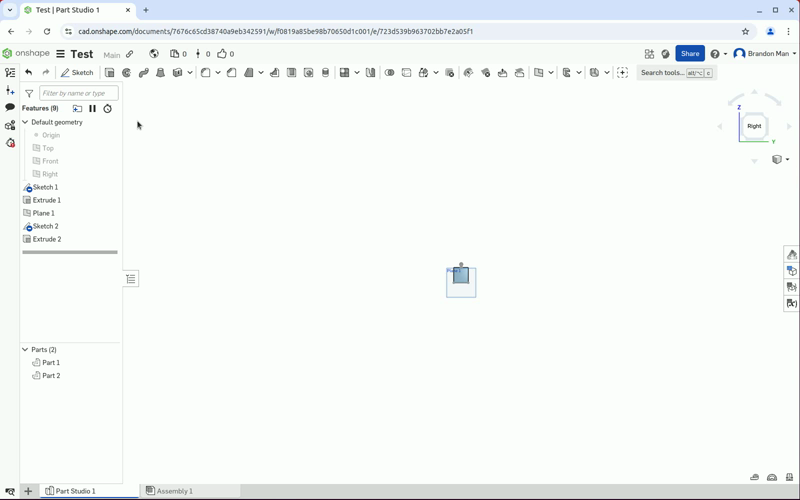
key(shift+h)
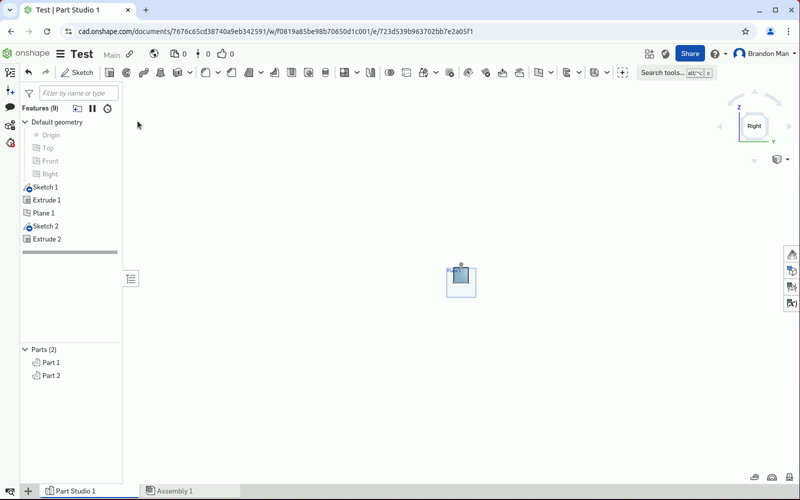
key(shift+7)
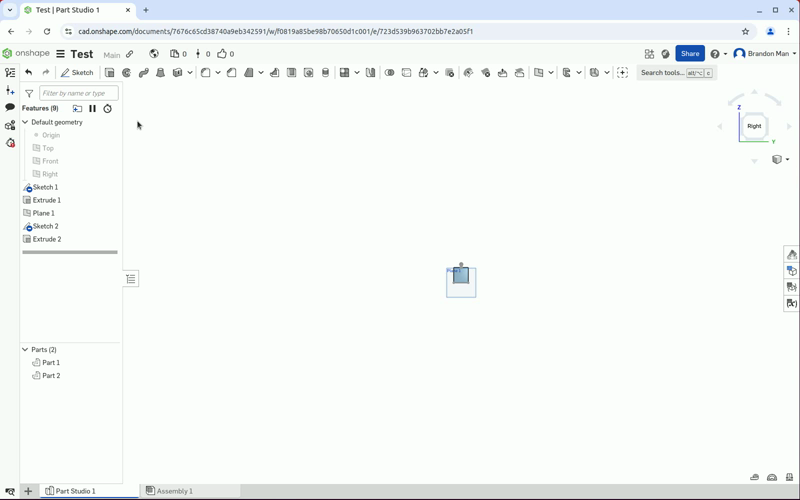
key(right, 2)
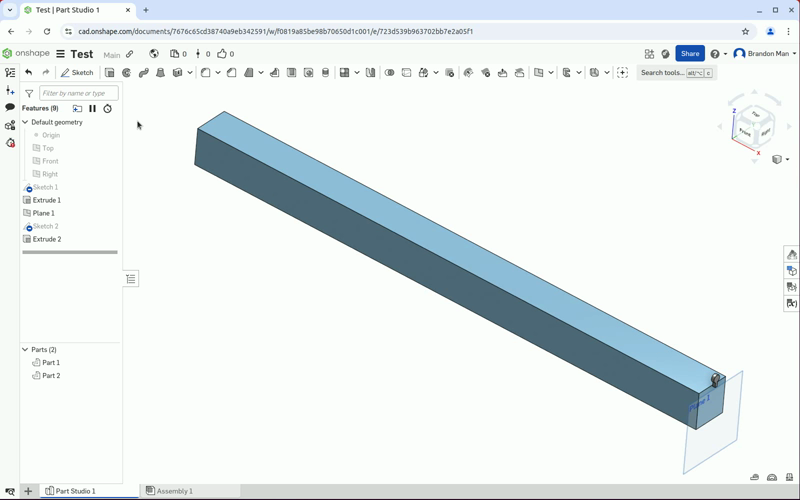
key(down, 2)
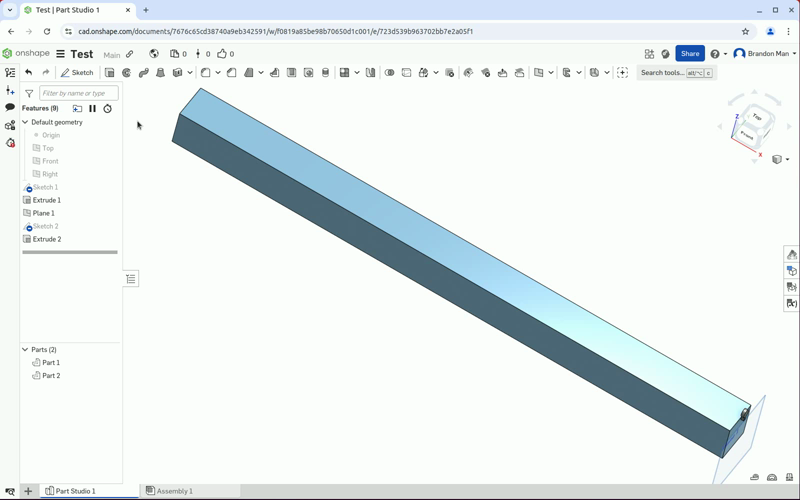
key(up, 2)
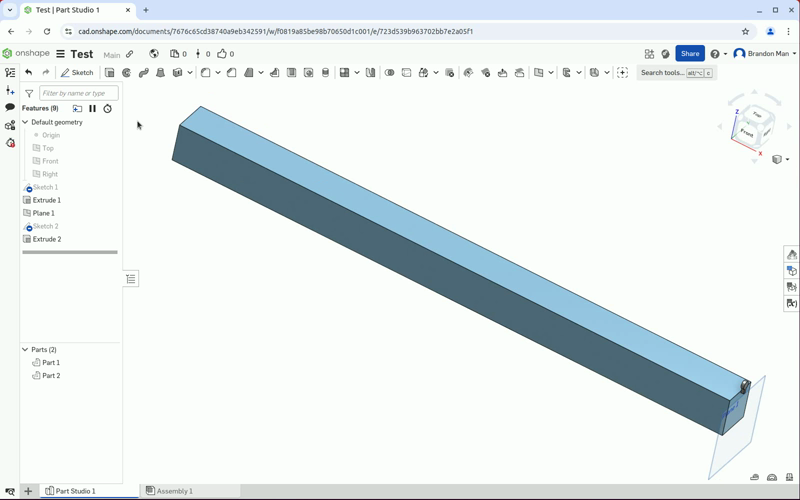
key(left, 2)
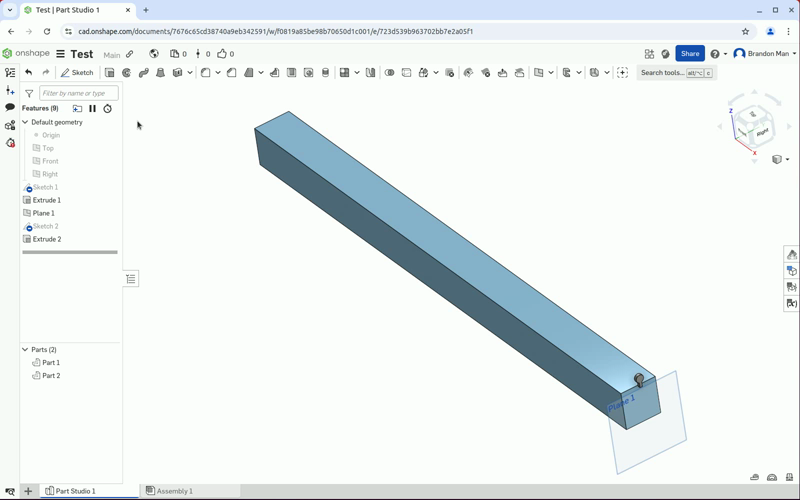
mouse_move(73, 189)
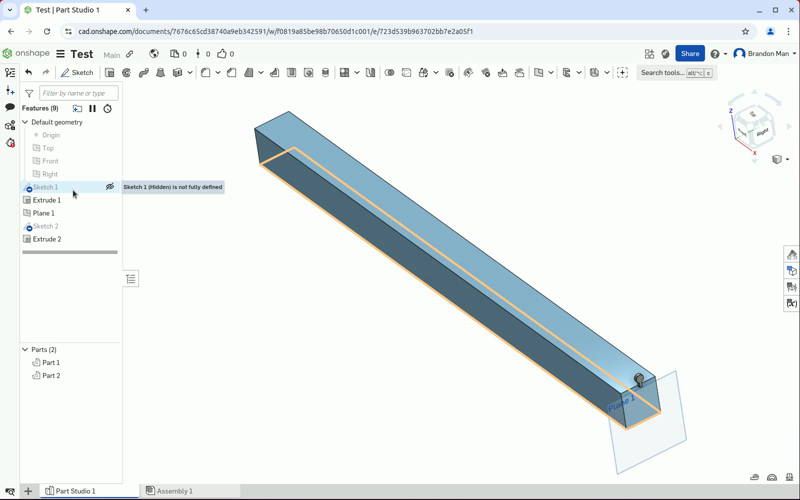
click(73, 189)